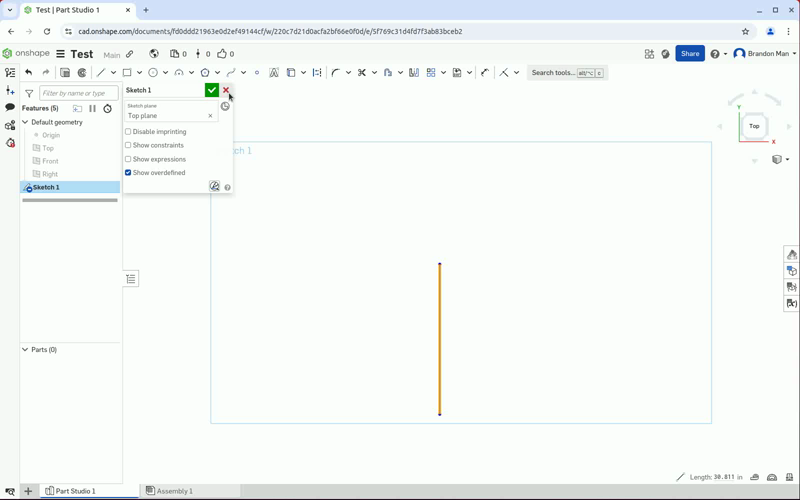
key(shift+h)
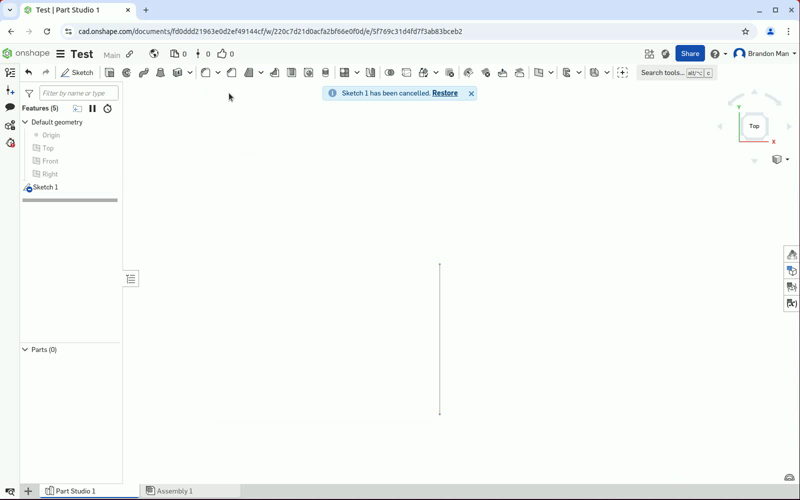
key(shift+s)
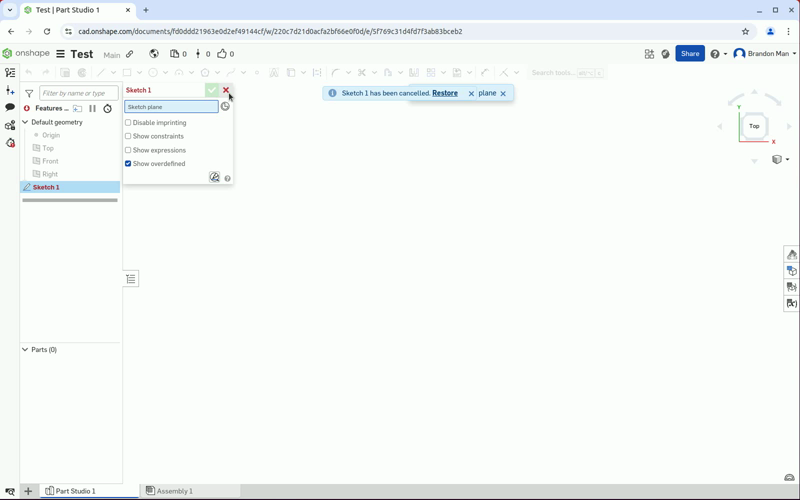
mouse_move(73, 150)
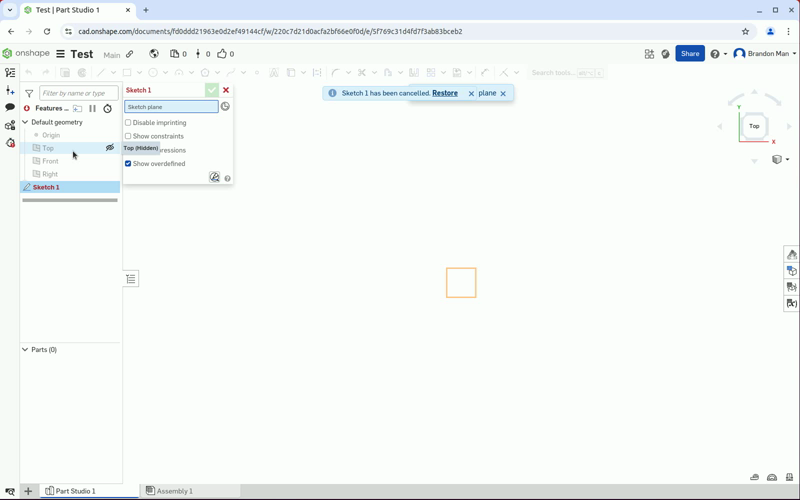
click(73, 150)
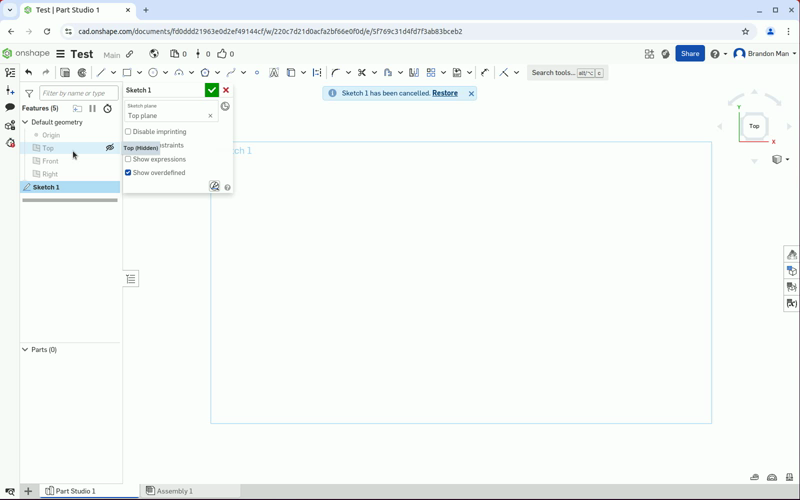
mouse_move(73, 352)
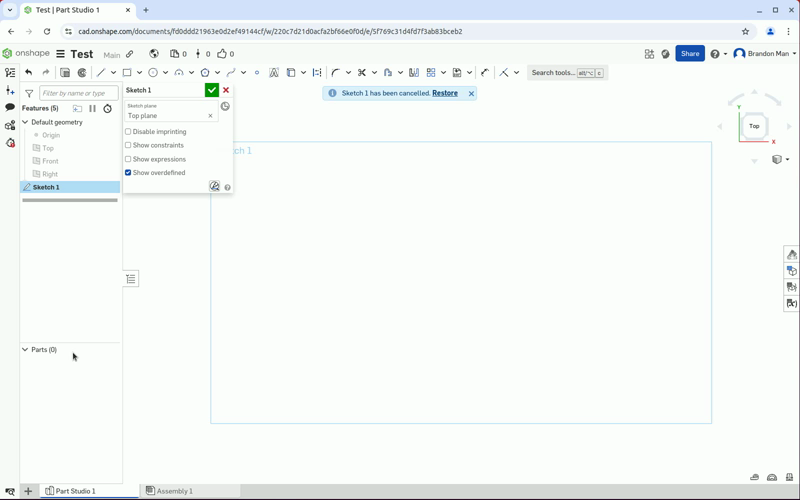
key(y)
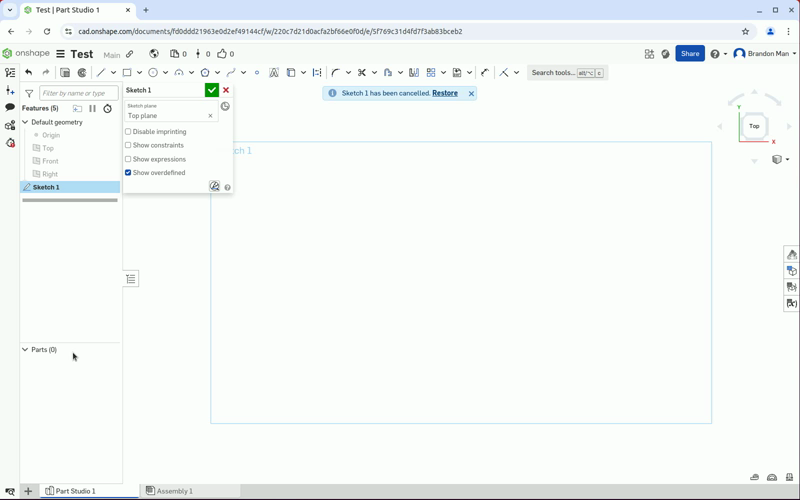
key(l)
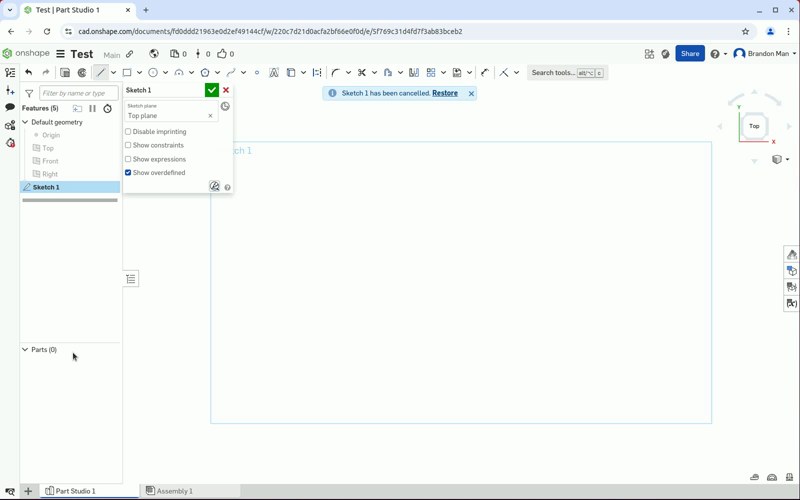
key_down(shift)
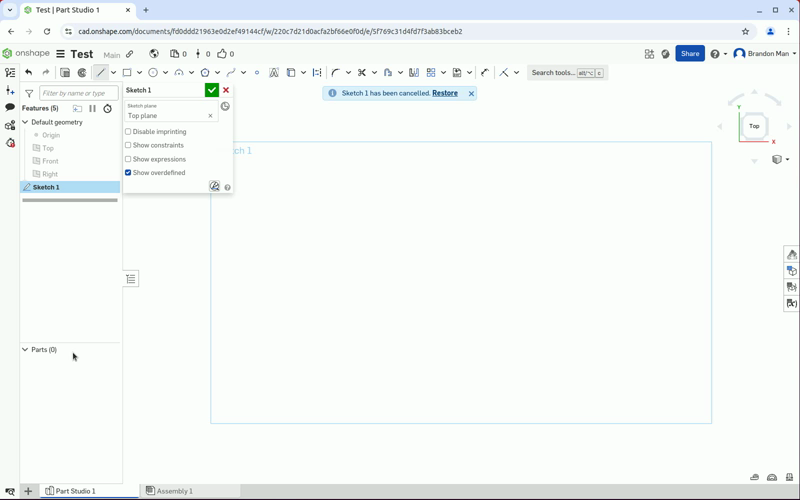
mouse_move(460, 282)
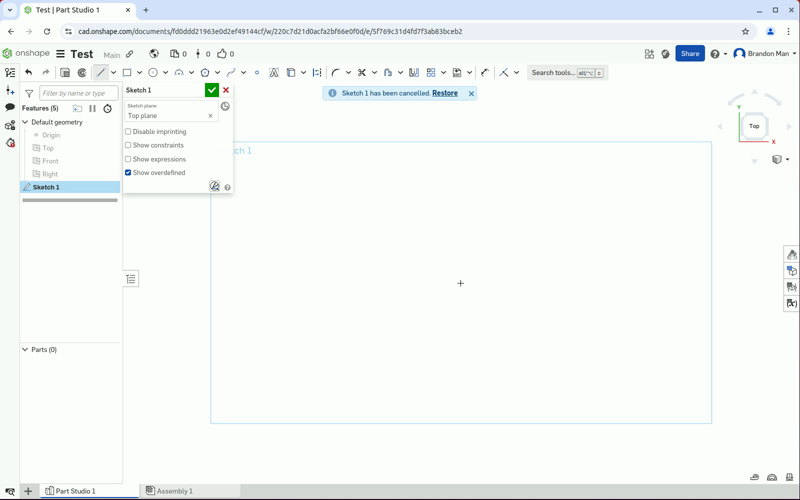
click(460, 282)
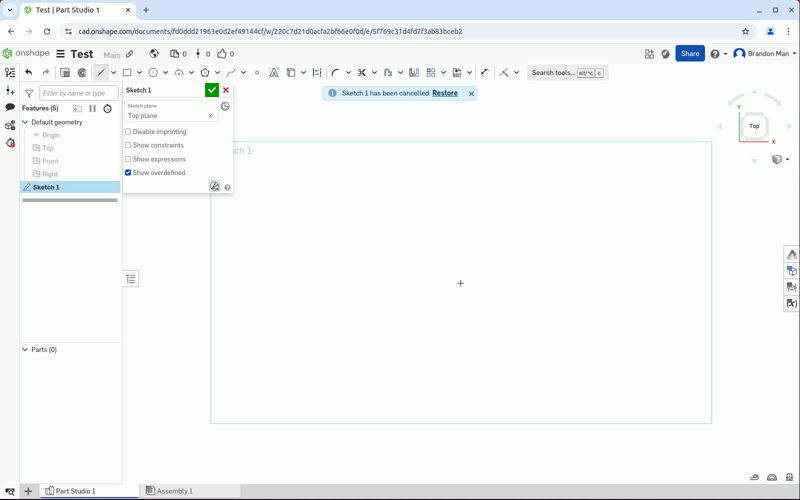
key_up(shift)
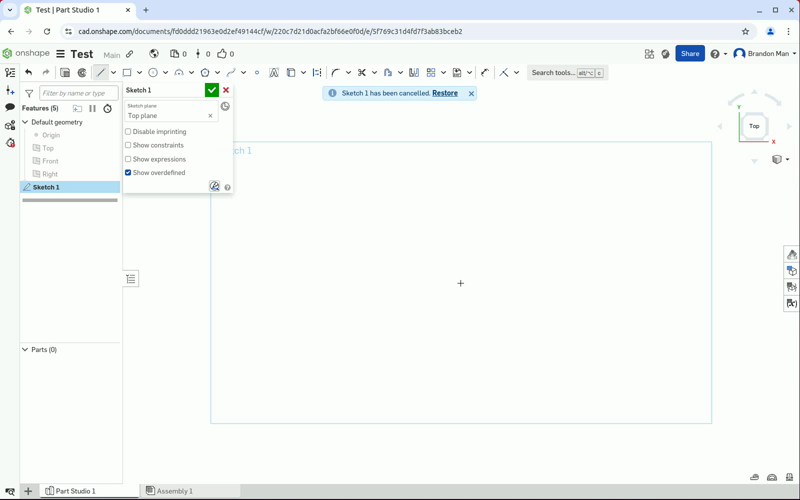
key_down(shift)
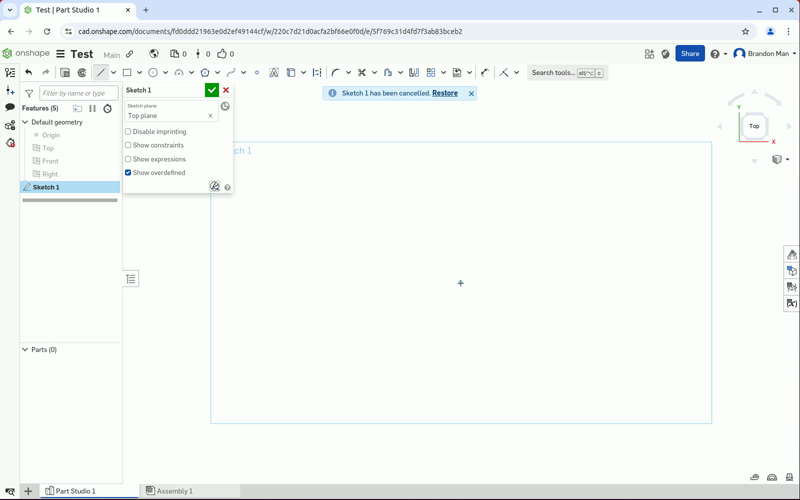
mouse_move(572, 282)
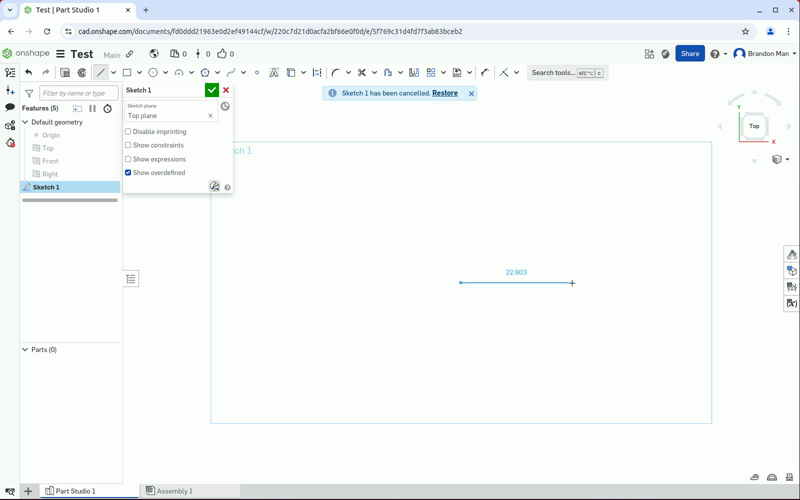
click(572, 282)
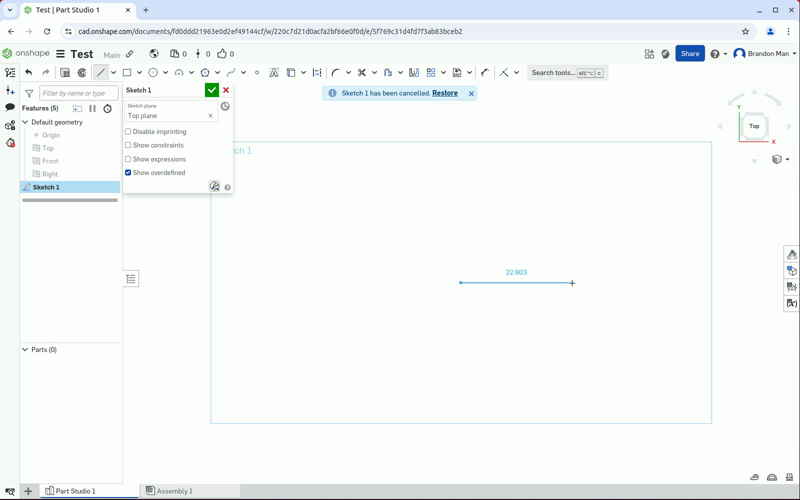
key_up(shift)
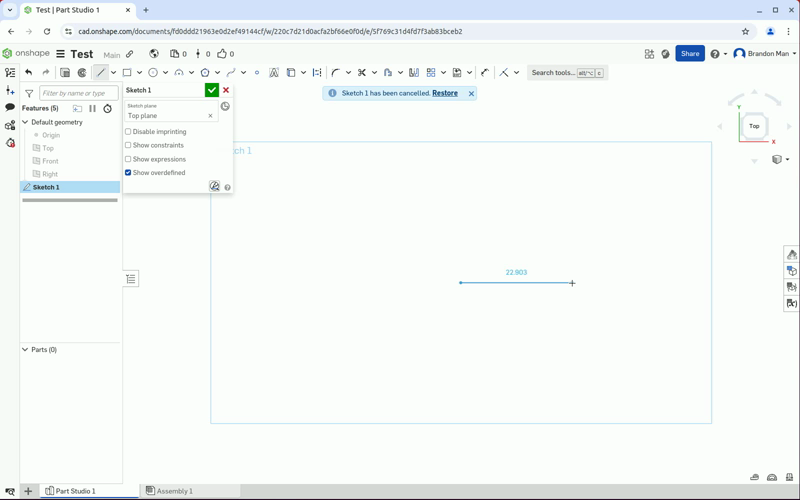
key_down(shift)
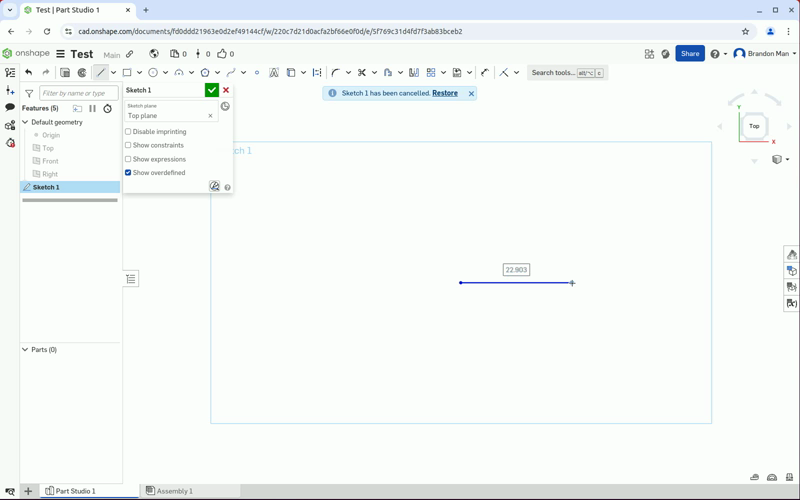
mouse_move(589, 282)
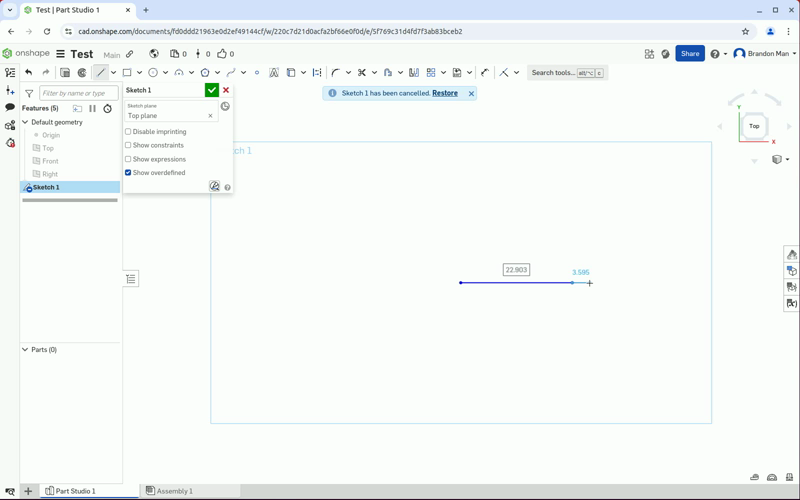
mouse_move(572, 236)
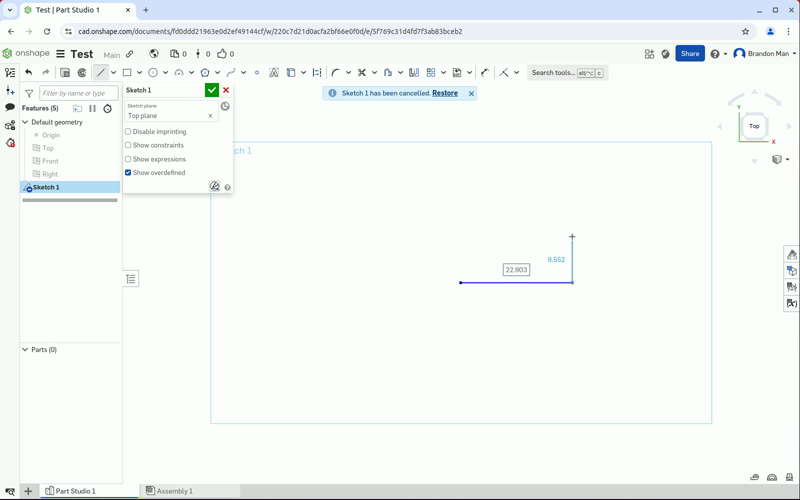
click(572, 236)
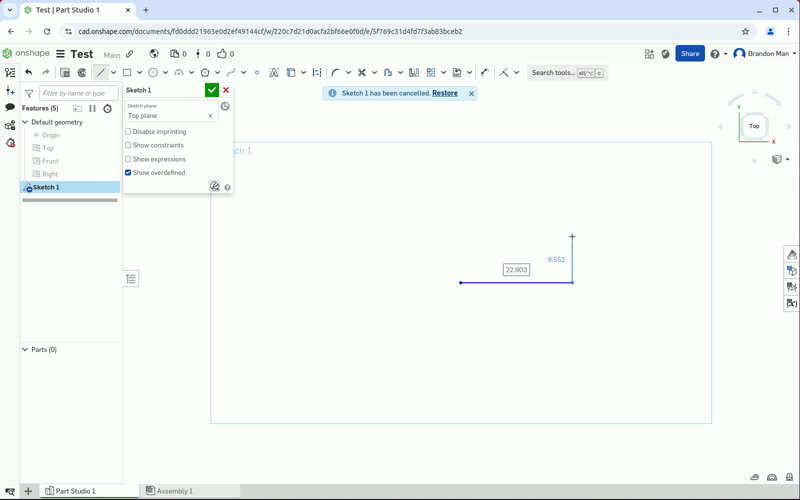
key_up(shift)
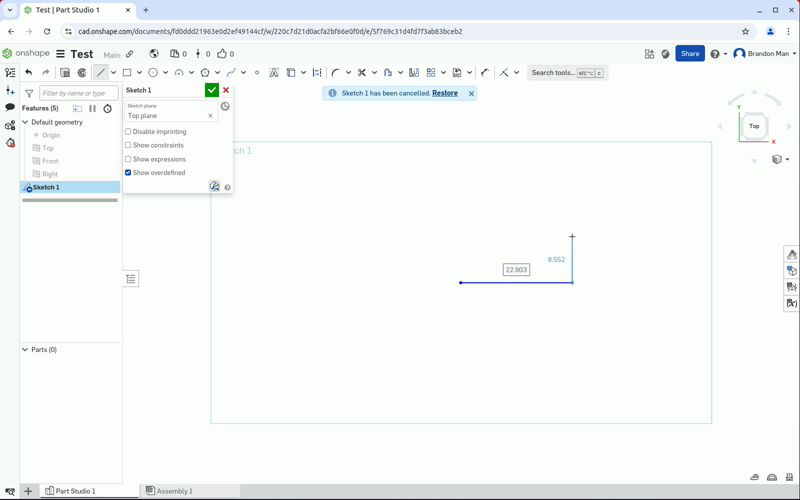
key_down(shift)
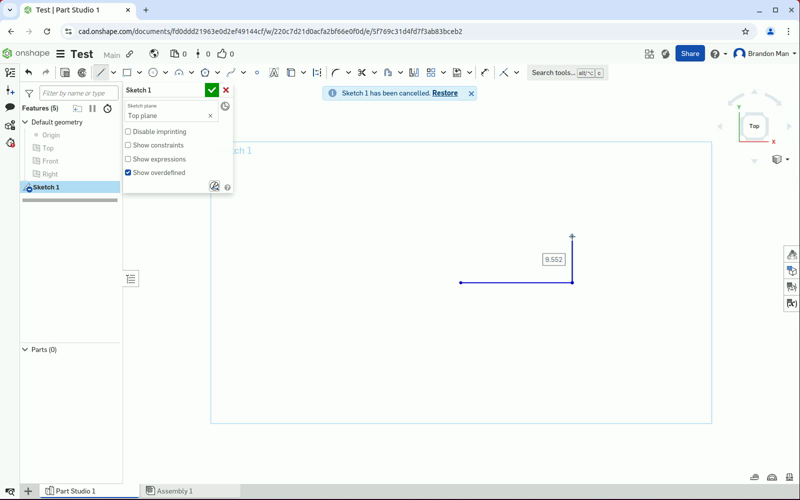
mouse_move(460, 236)
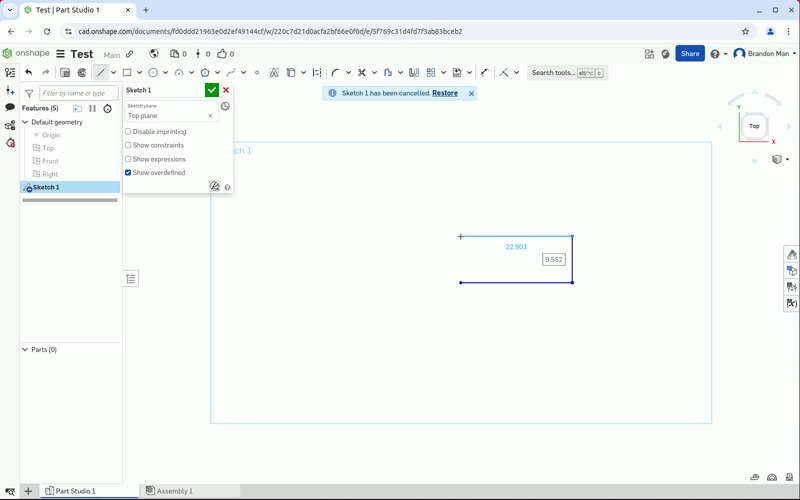
click(460, 236)
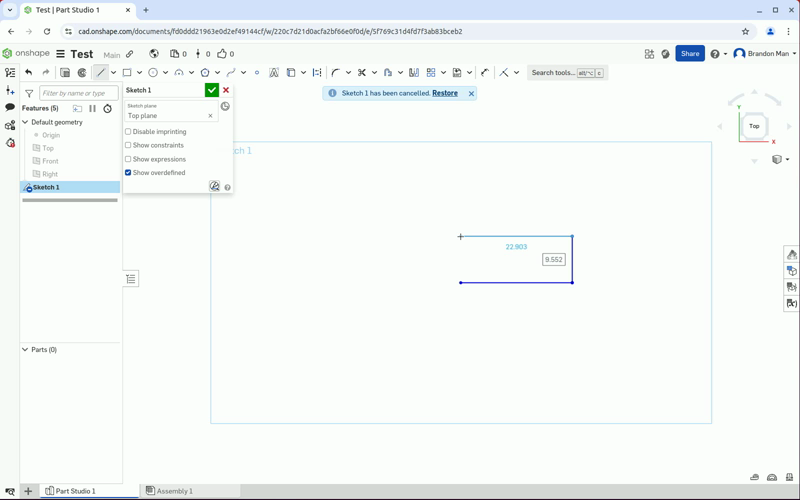
key_up(shift)
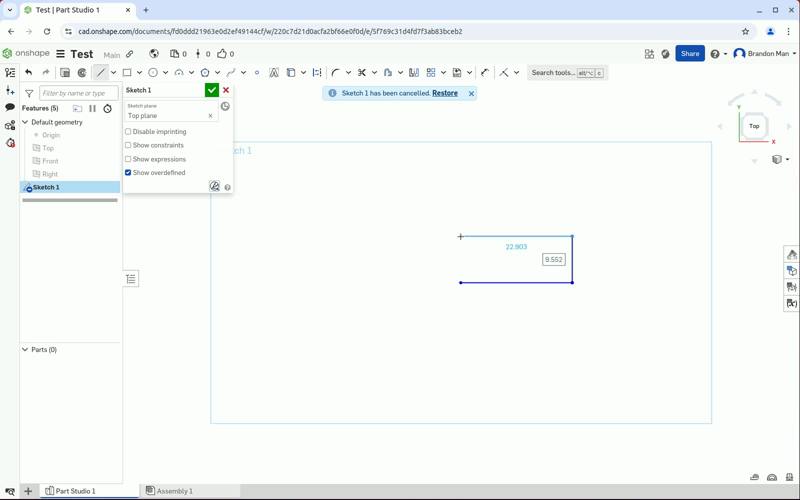
mouse_move(490, 236)
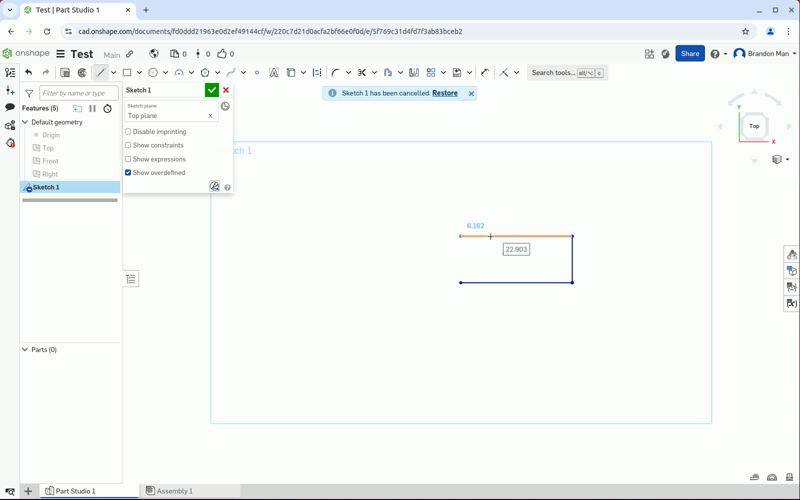
key_down(shift)
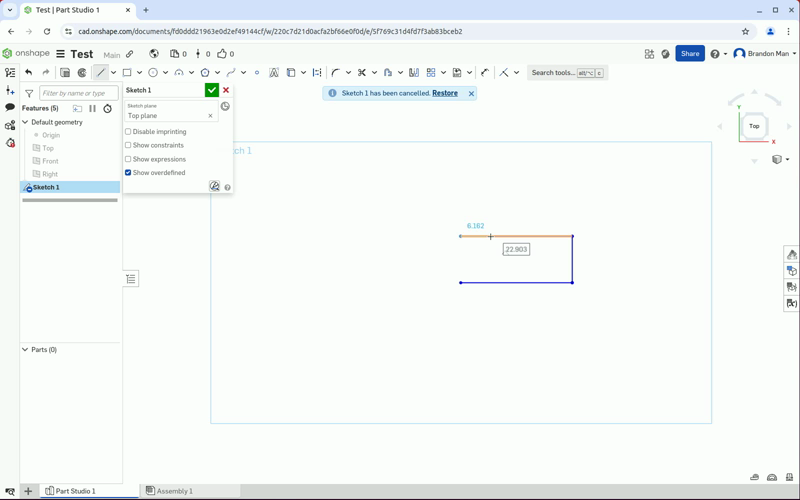
mouse_move(460, 282)
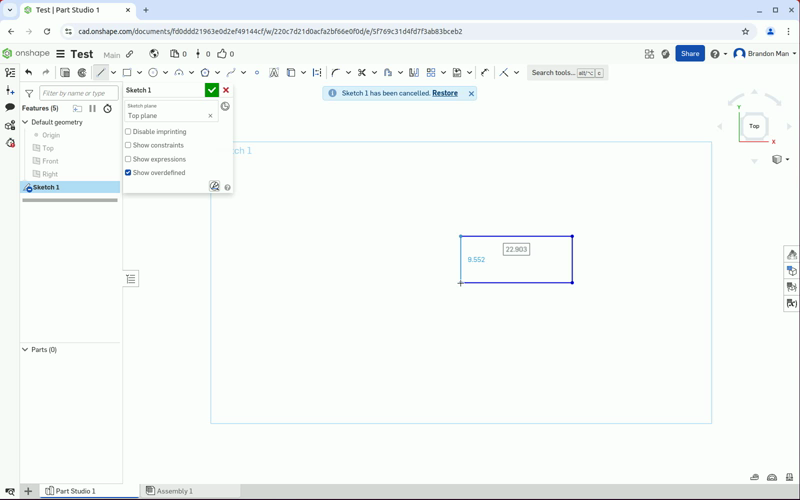
key_up(shift)
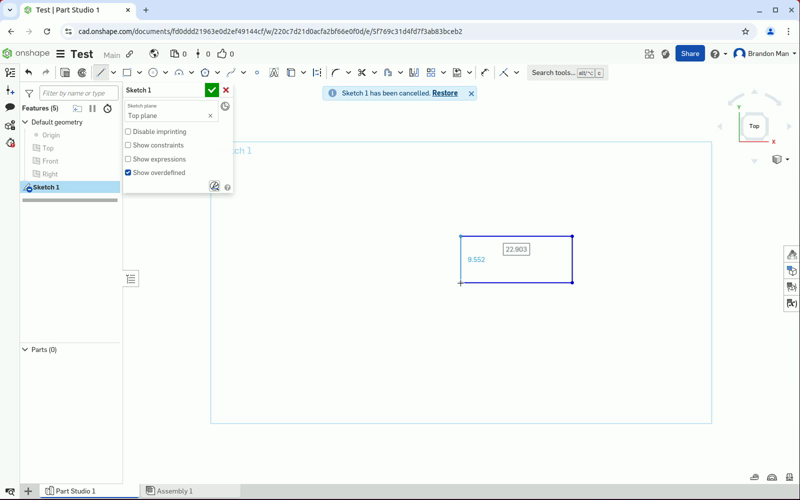
click(460, 282)
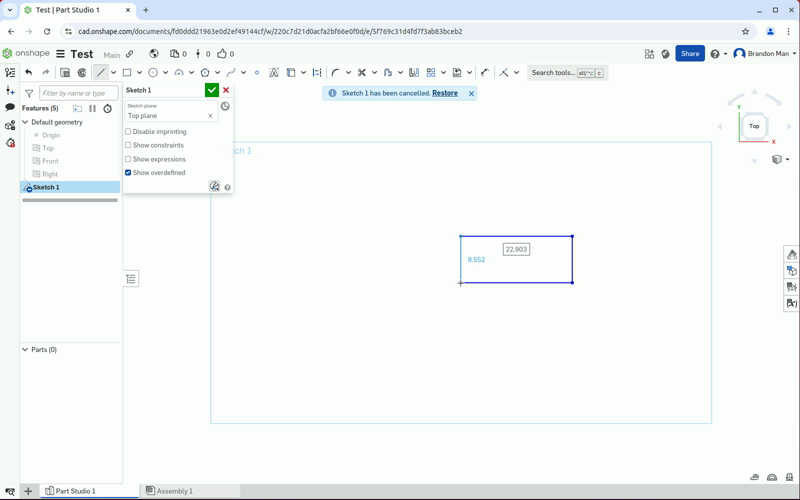
key(esc)
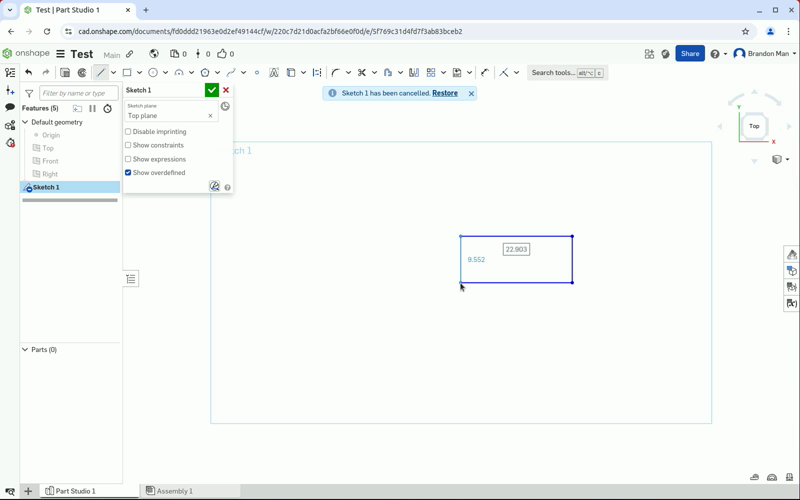
key(l)
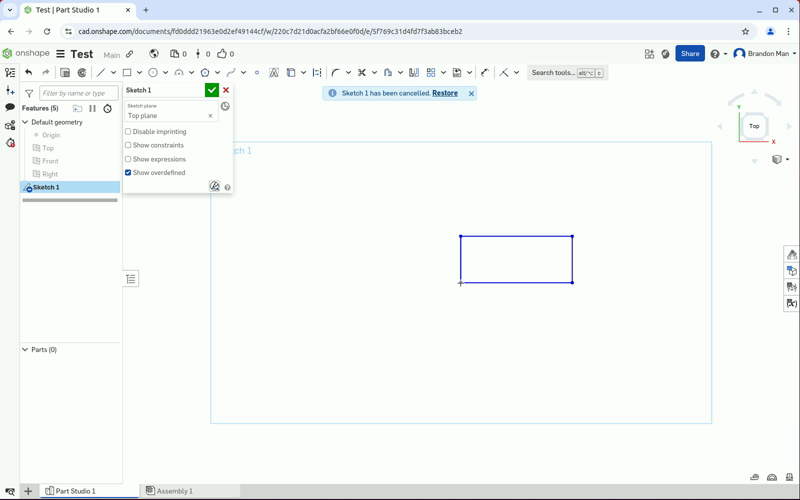
key_down(shift)
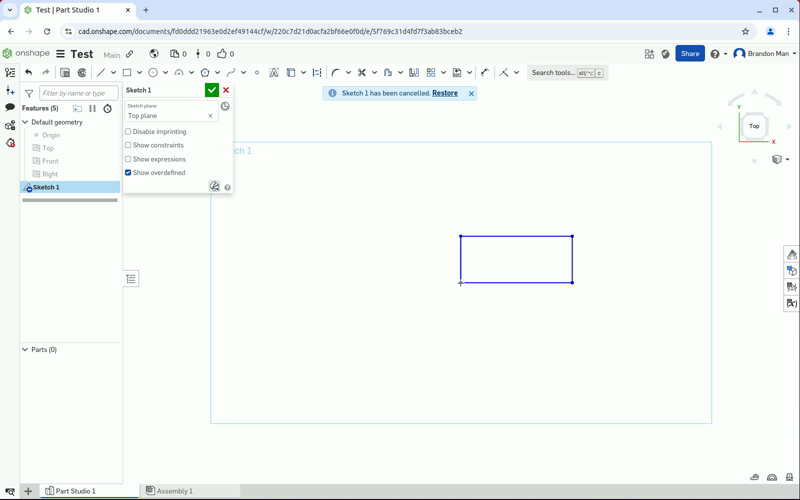
mouse_move(465, 278)
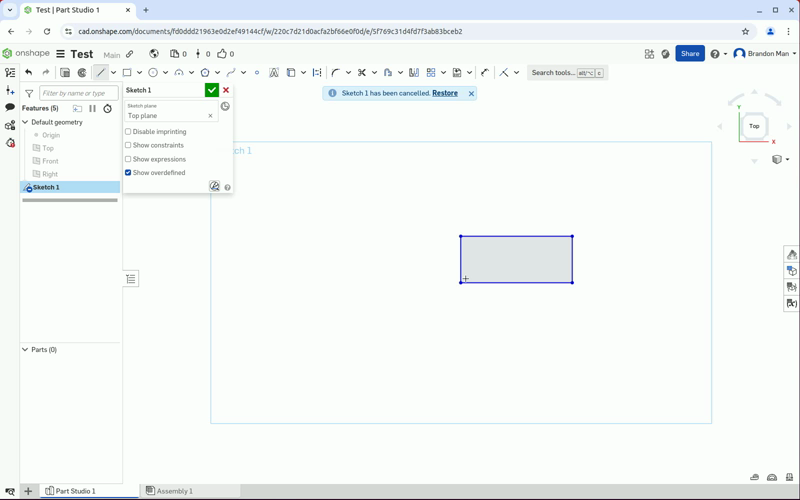
click(465, 278)
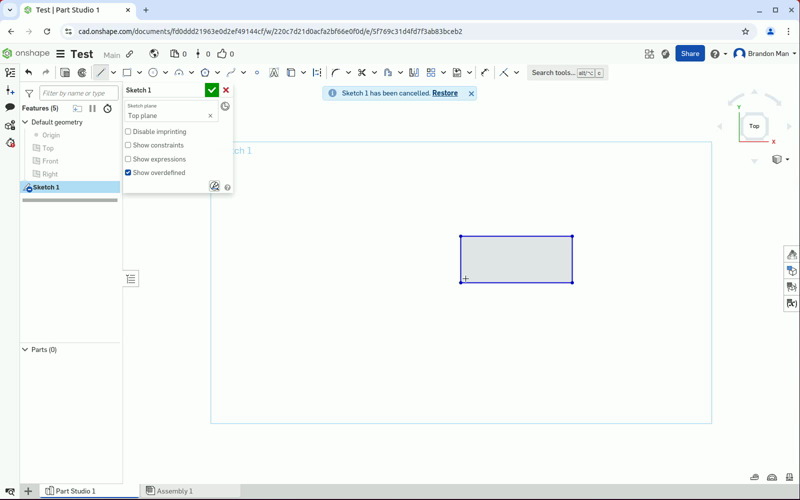
key_up(shift)
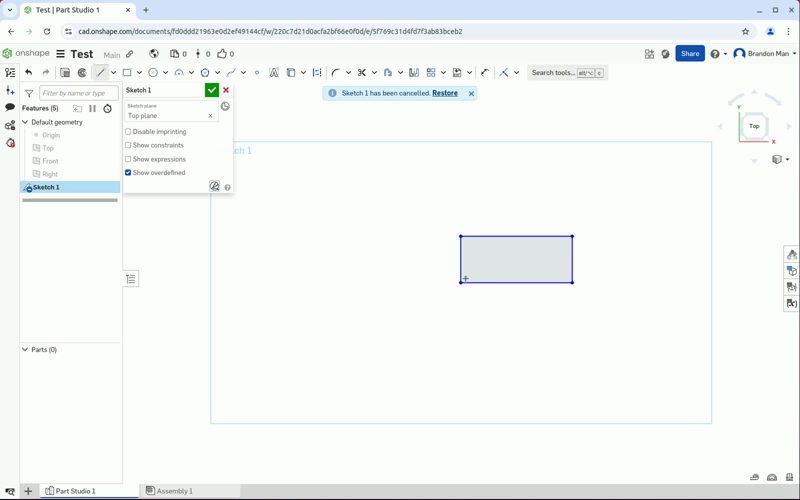
key_down(shift)
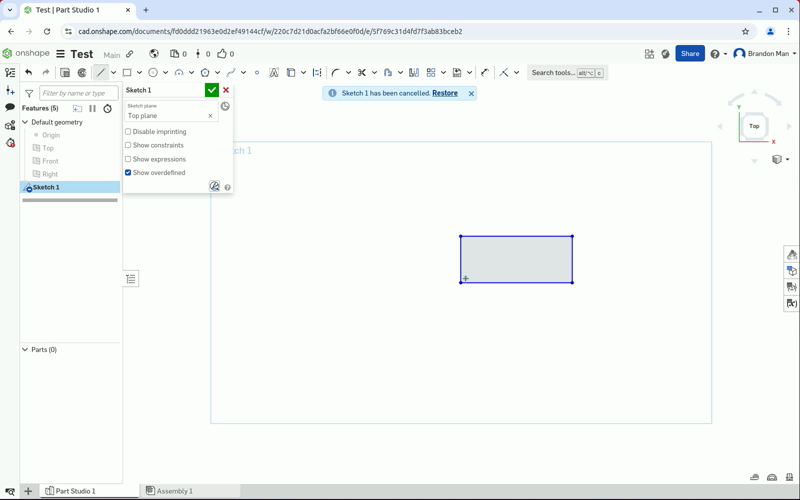
mouse_move(567, 278)
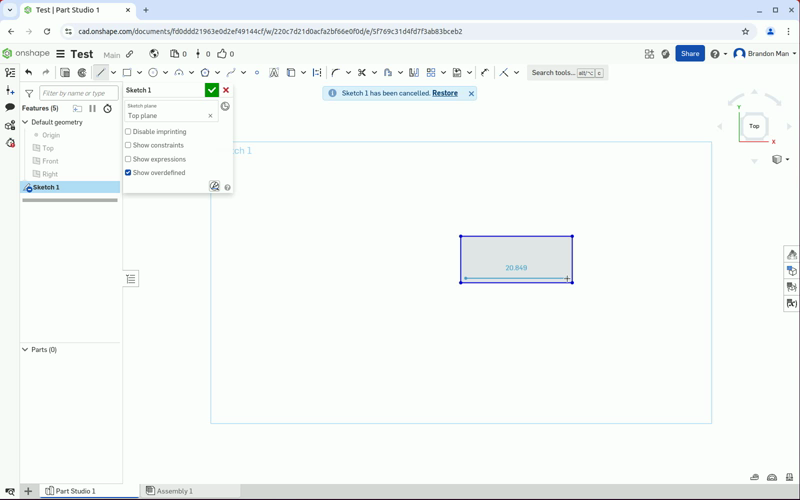
click(567, 278)
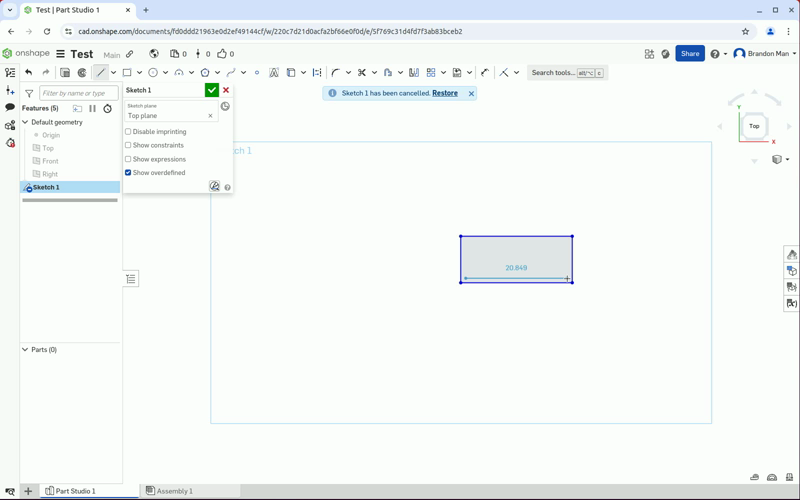
key_up(shift)
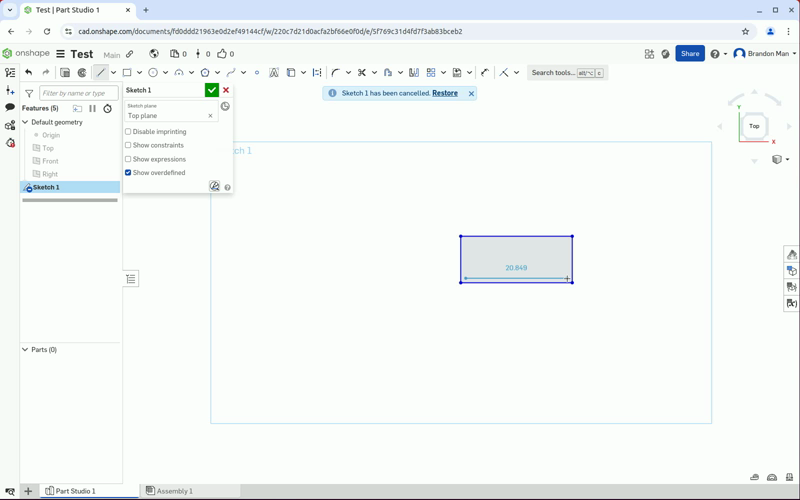
key_down(shift)
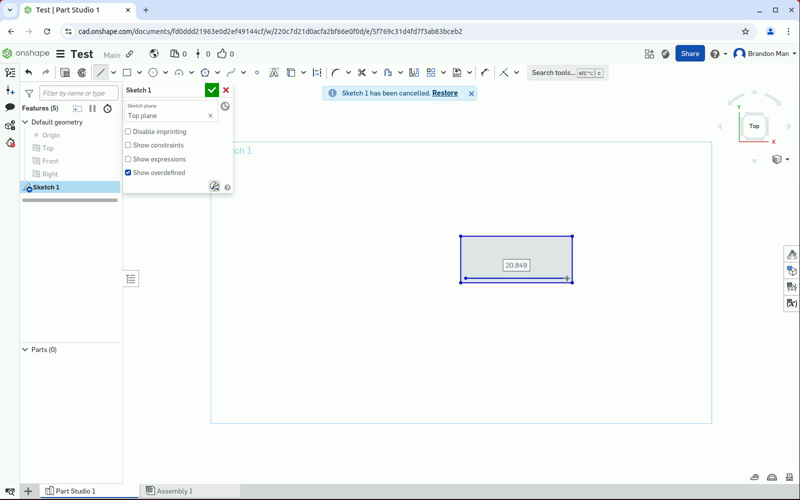
mouse_move(589, 278)
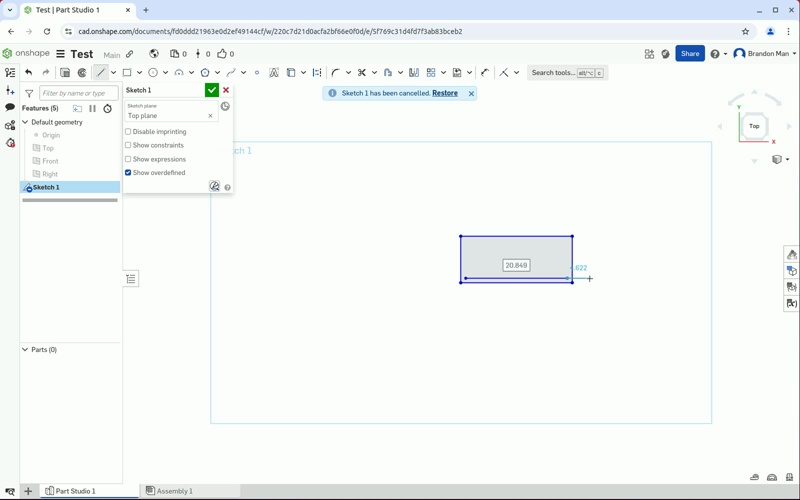
mouse_move(567, 241)
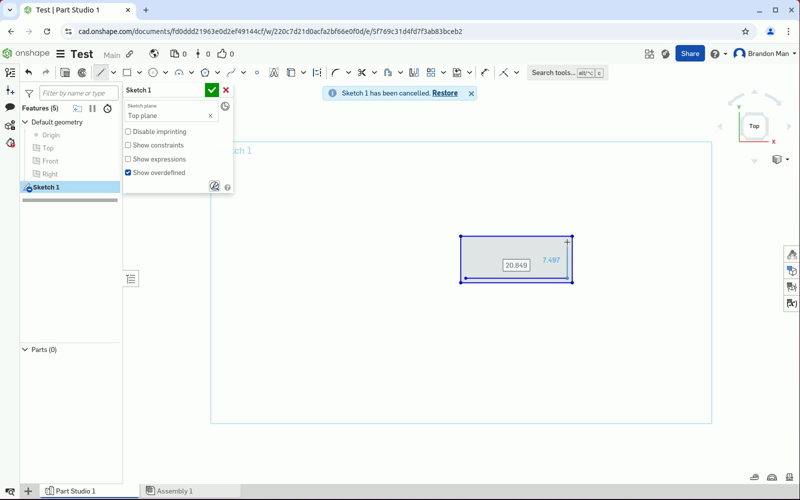
click(567, 241)
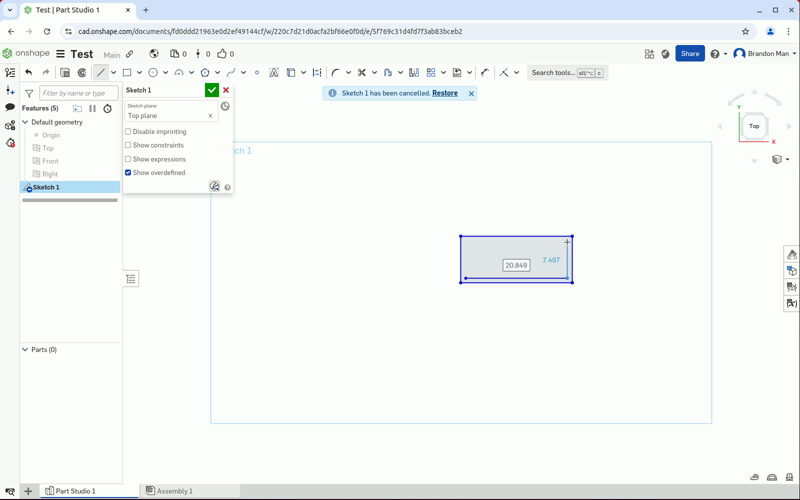
key_up(shift)
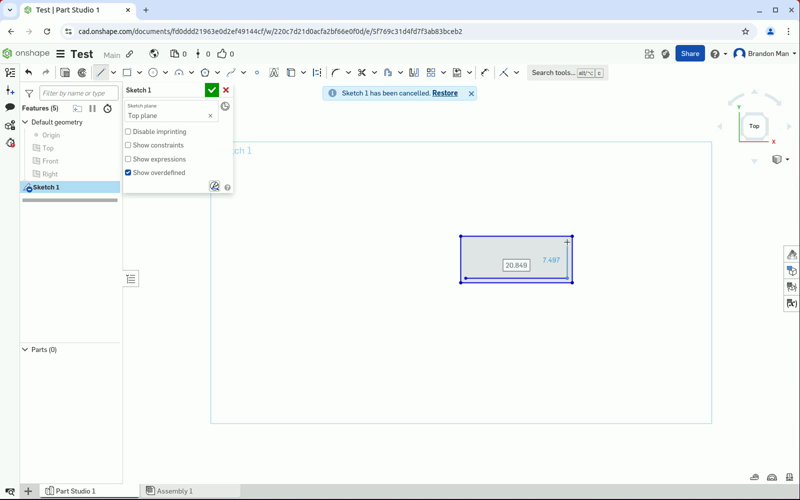
key_down(shift)
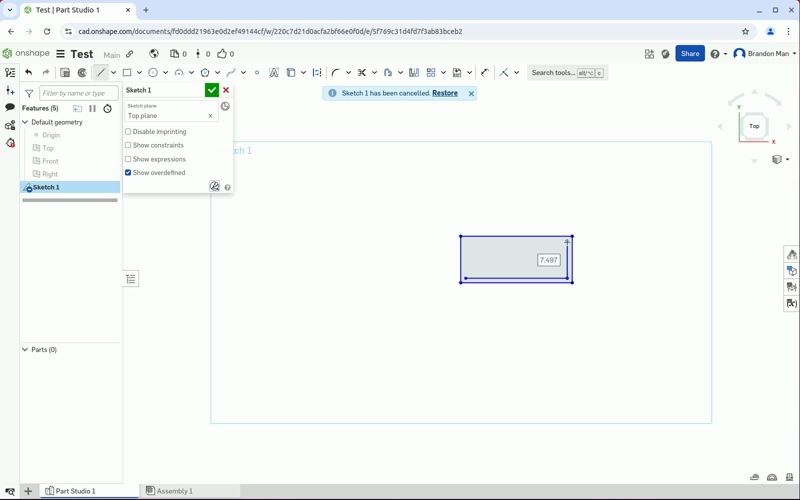
mouse_move(465, 241)
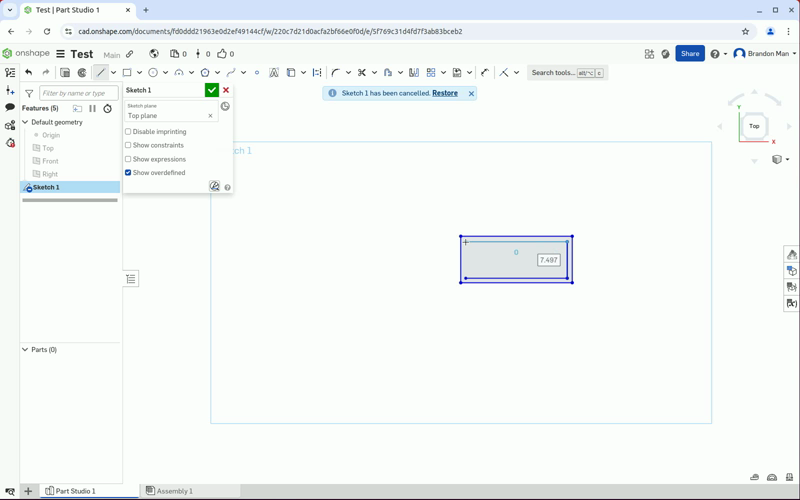
click(465, 241)
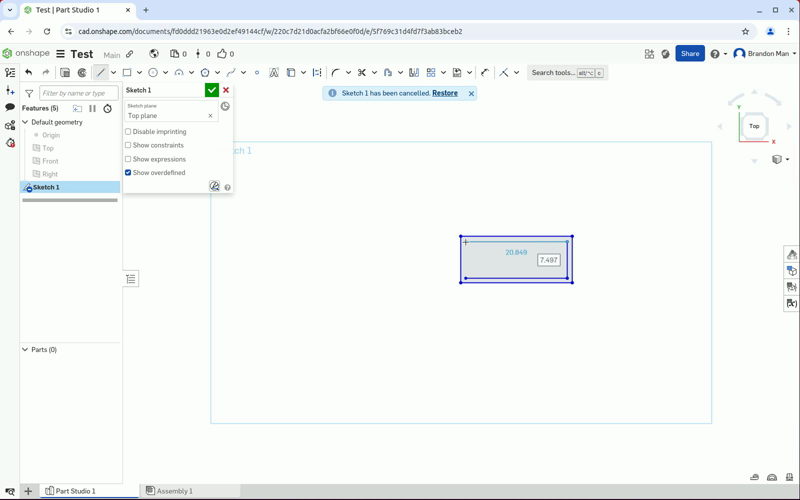
key_up(shift)
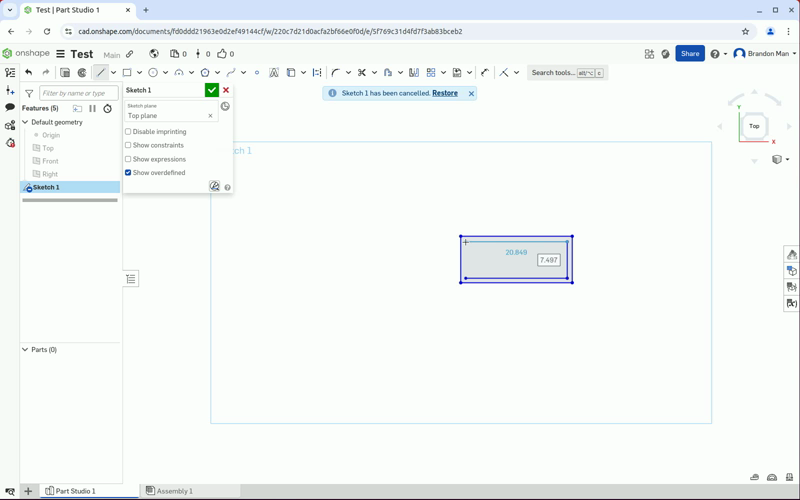
mouse_move(495, 241)
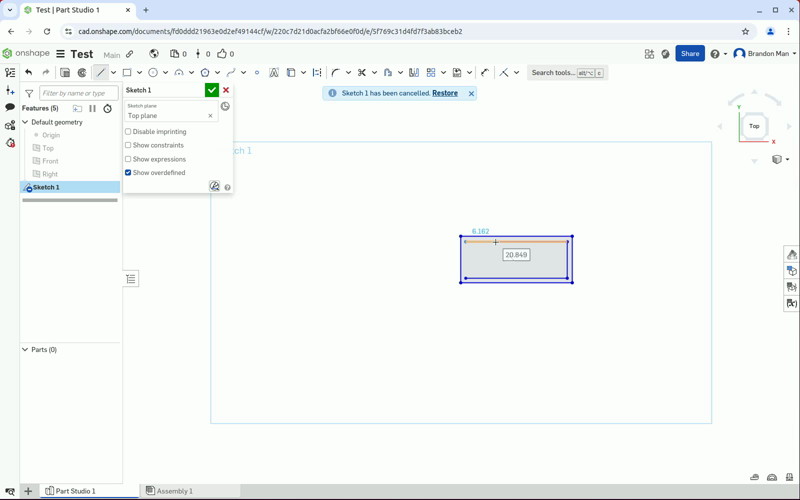
key_down(shift)
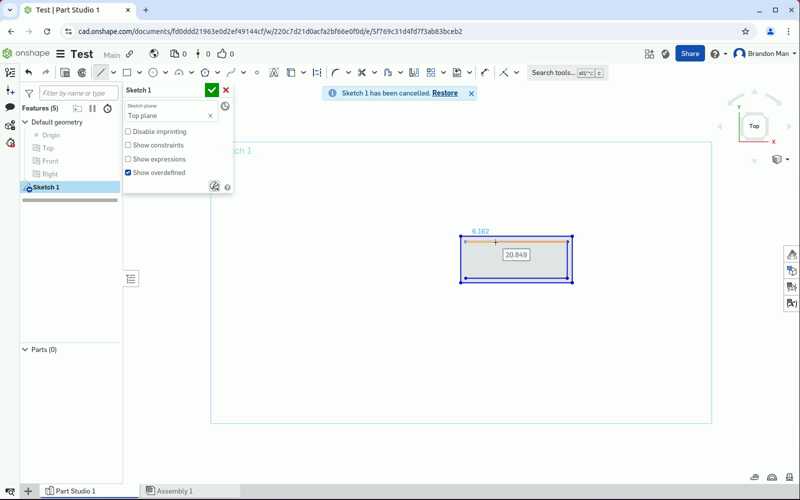
mouse_move(465, 278)
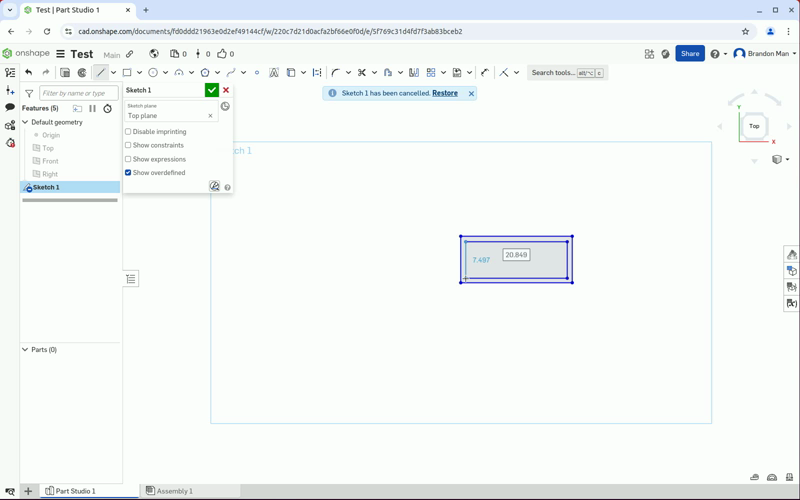
key_up(shift)
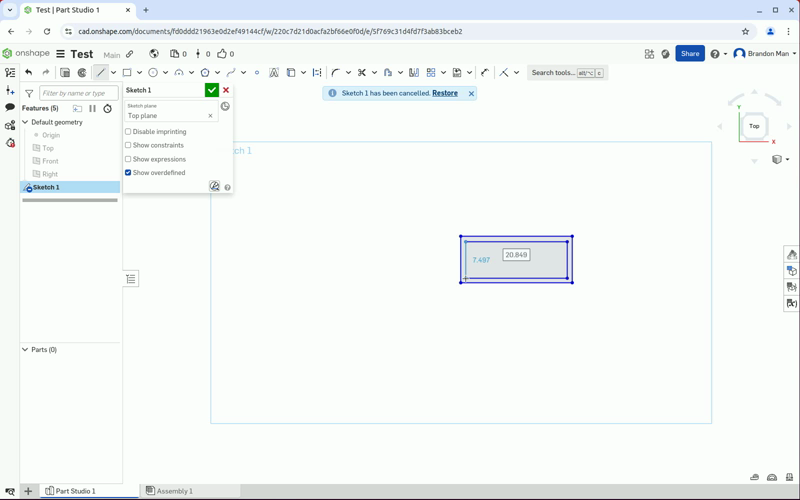
click(465, 278)
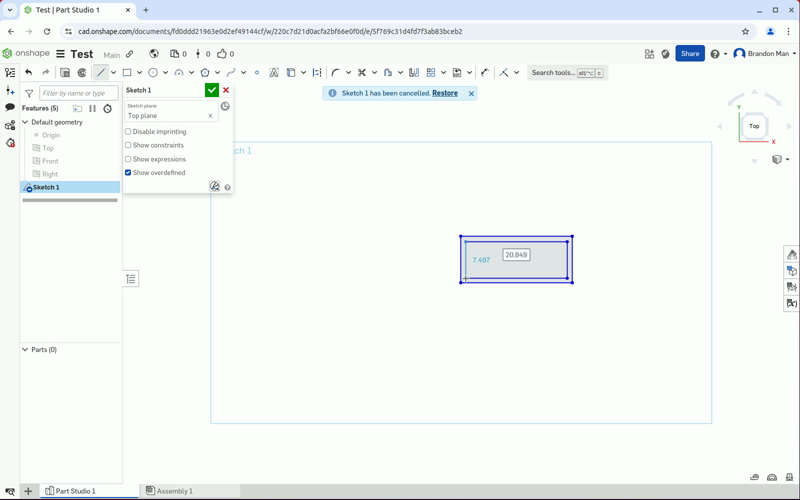
key(esc)
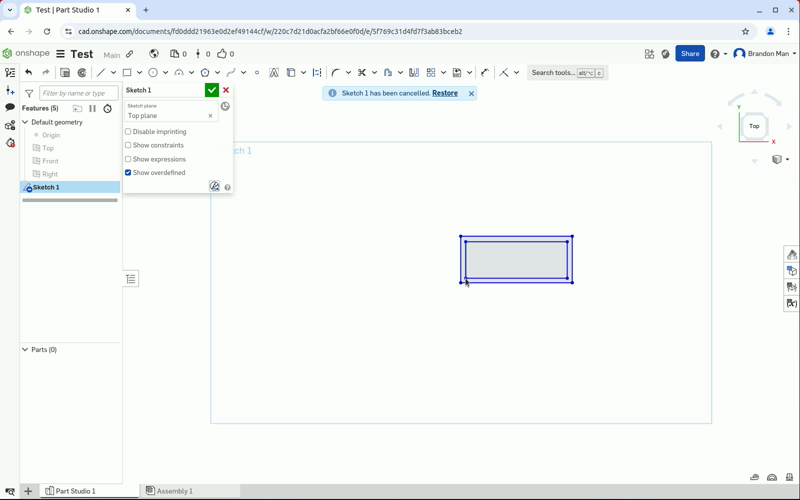
mouse_move(570, 250)
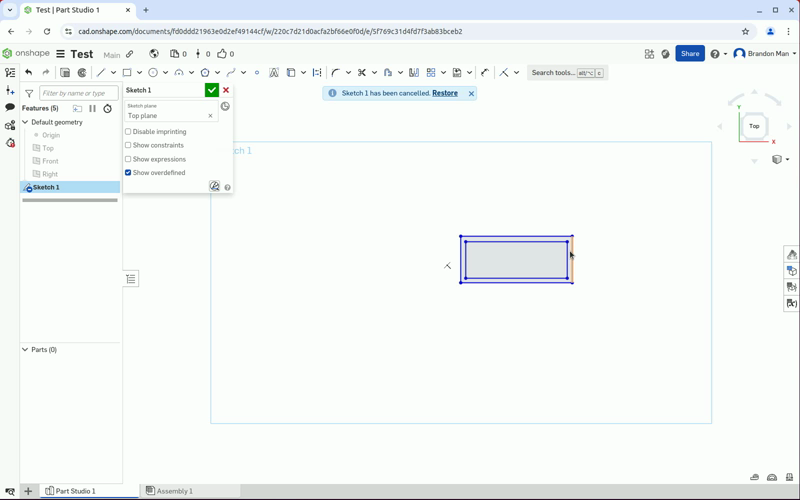
scroll(6)
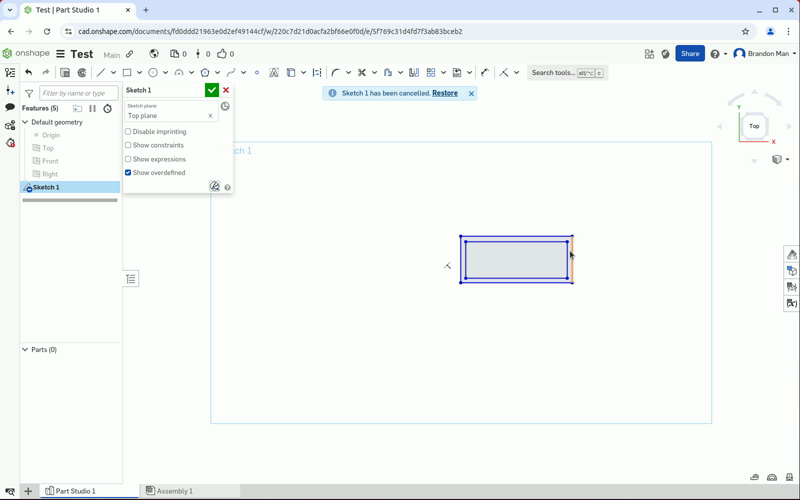
scroll(6)
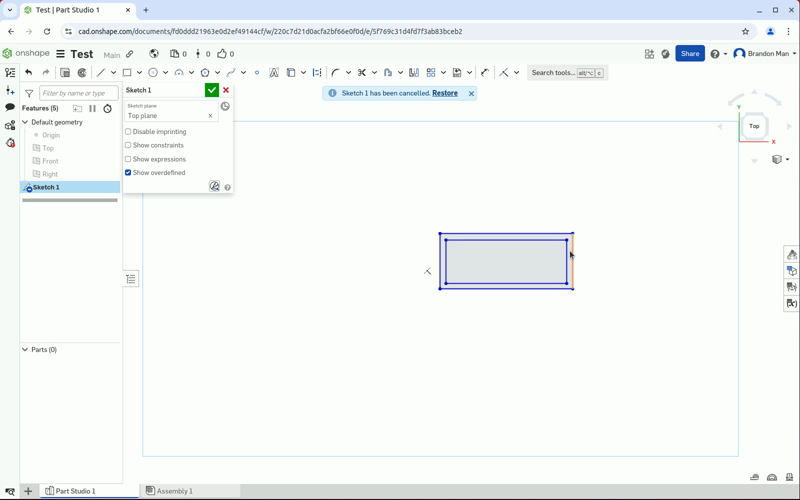
scroll(6)
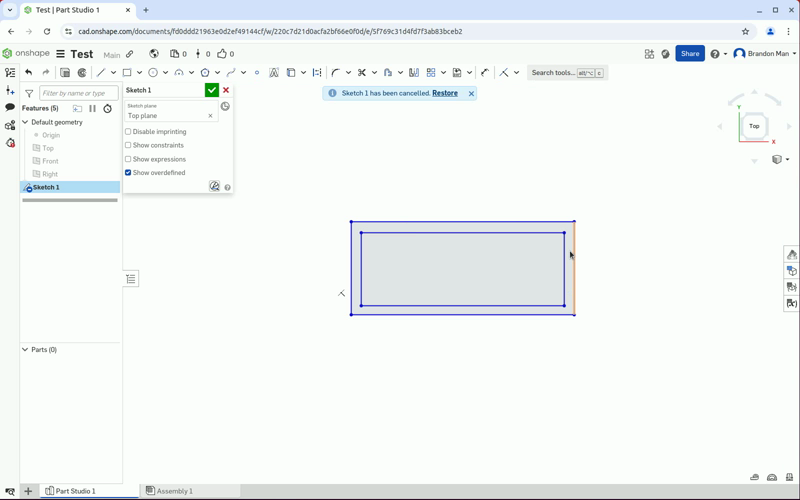
scroll(6)
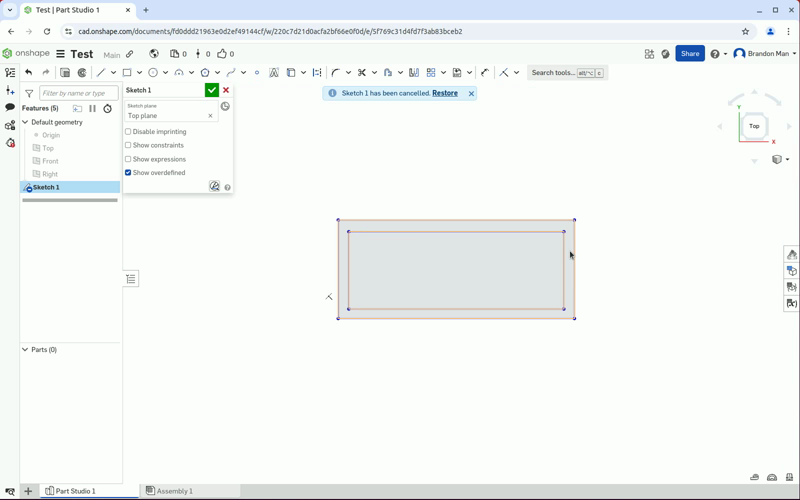
scroll(6)
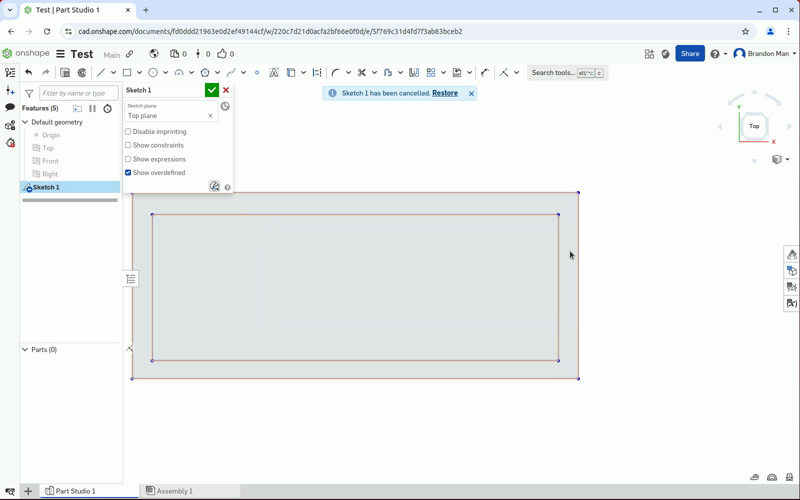
scroll(6)
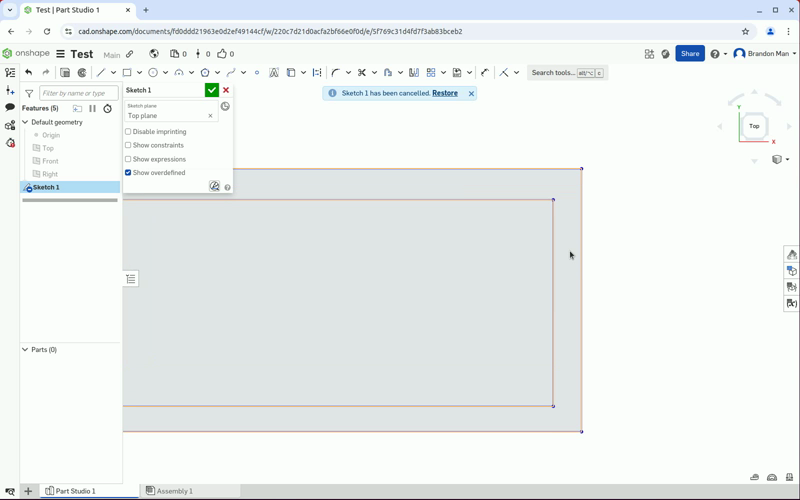
scroll(6)
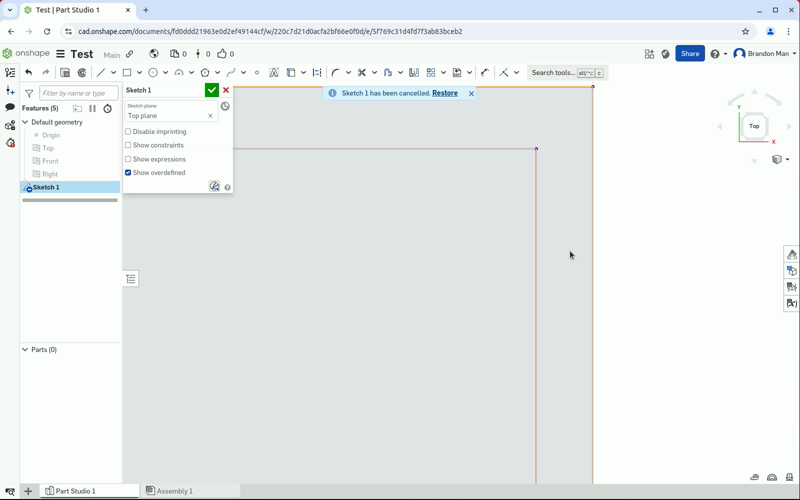
click(570, 250)
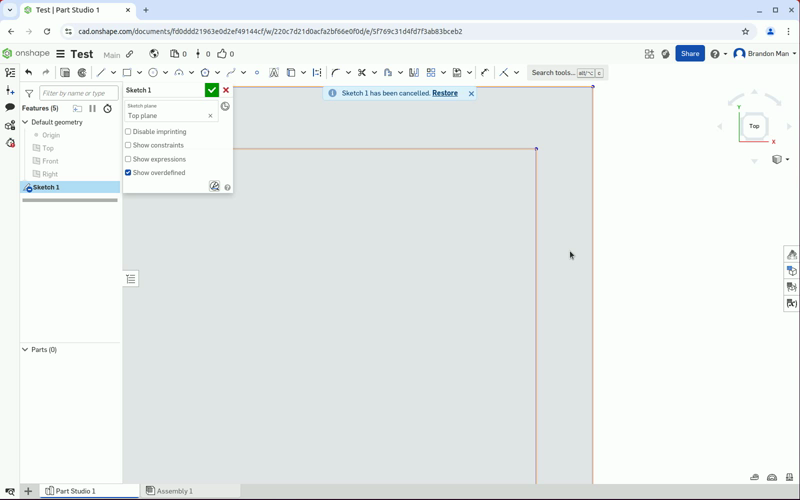
scroll(-6)
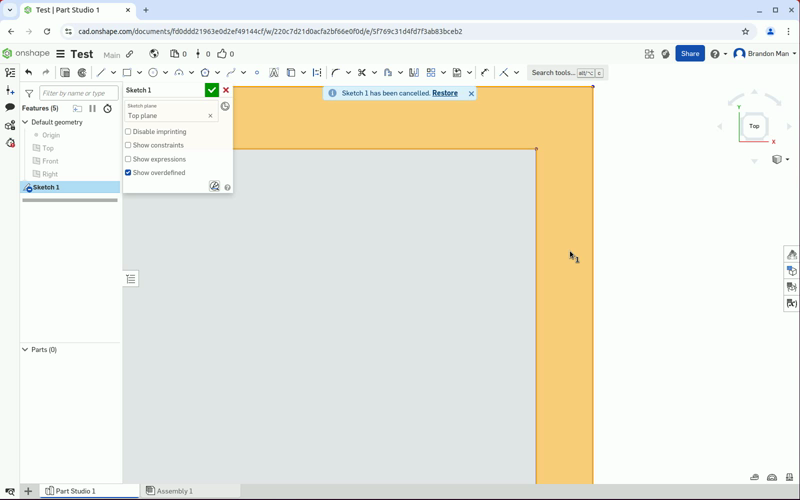
scroll(-6)
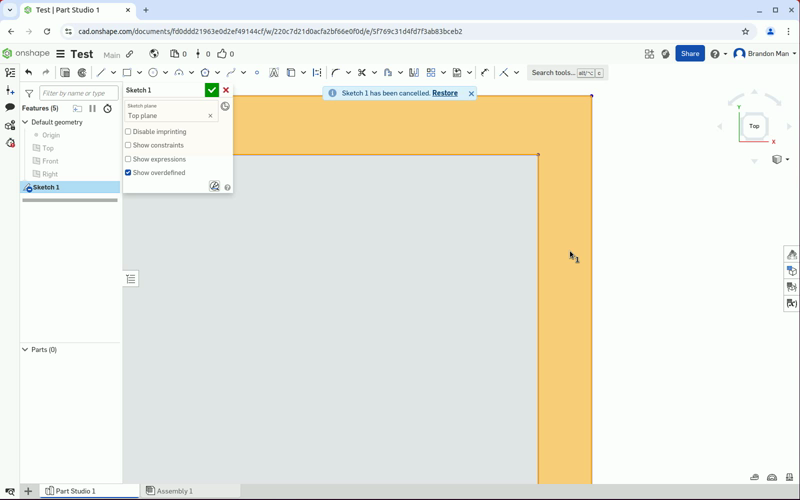
scroll(-6)
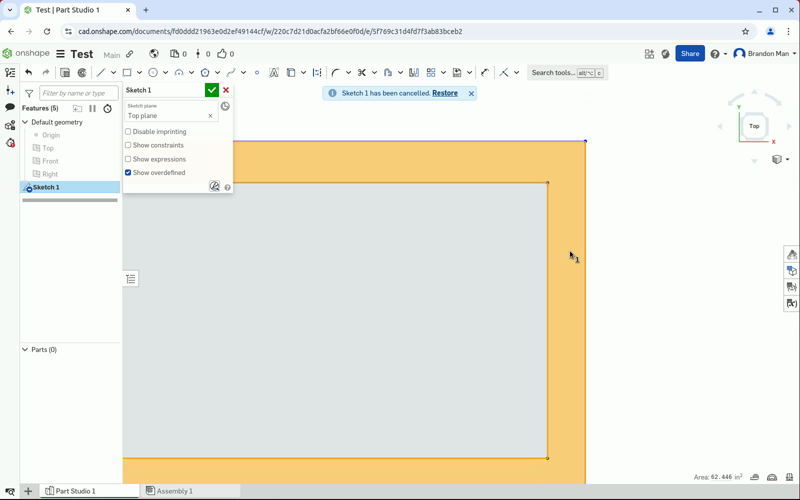
scroll(-6)
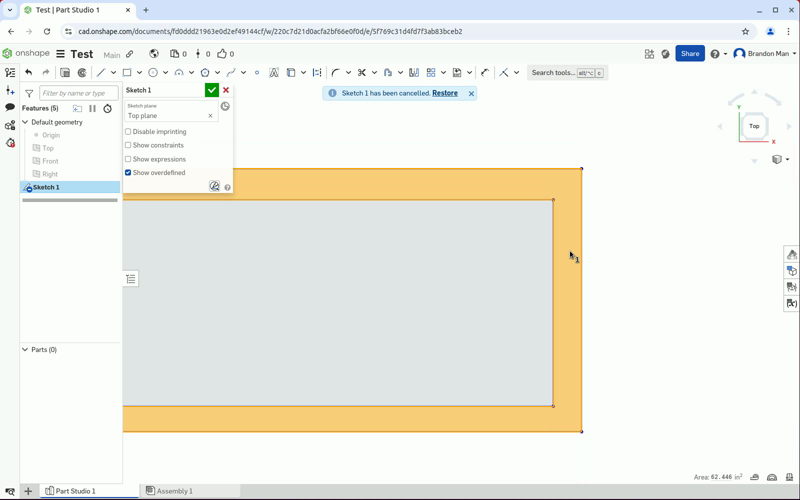
scroll(-6)
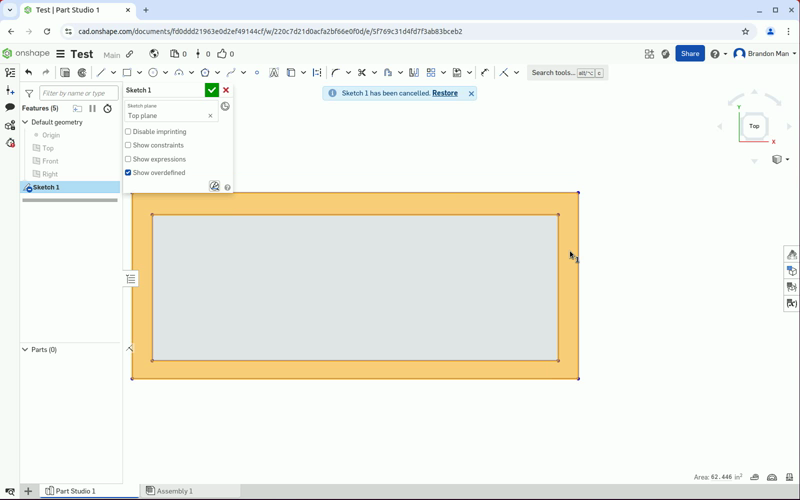
scroll(-6)
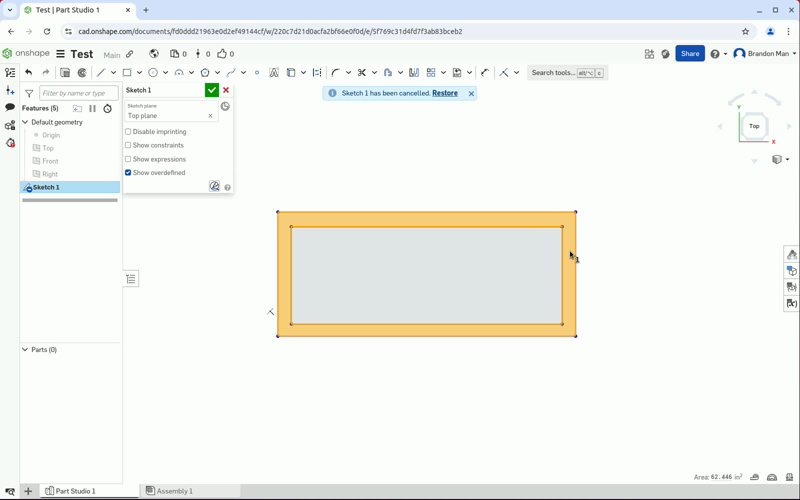
scroll(-6)
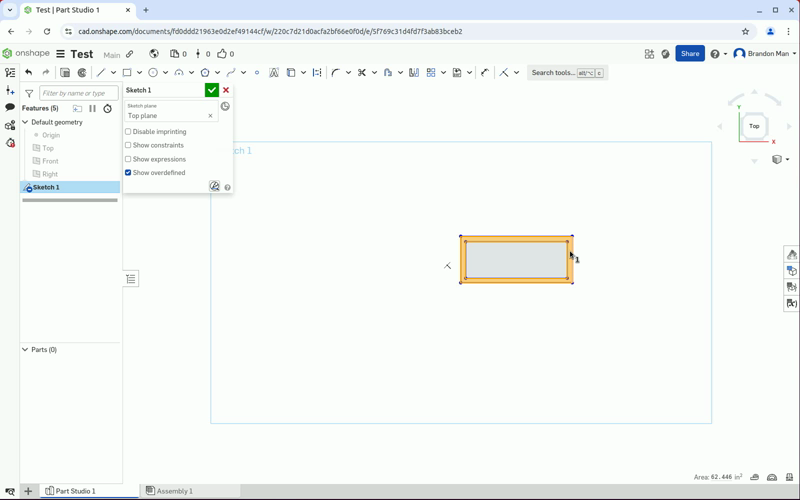
mouse_move(73, 352)
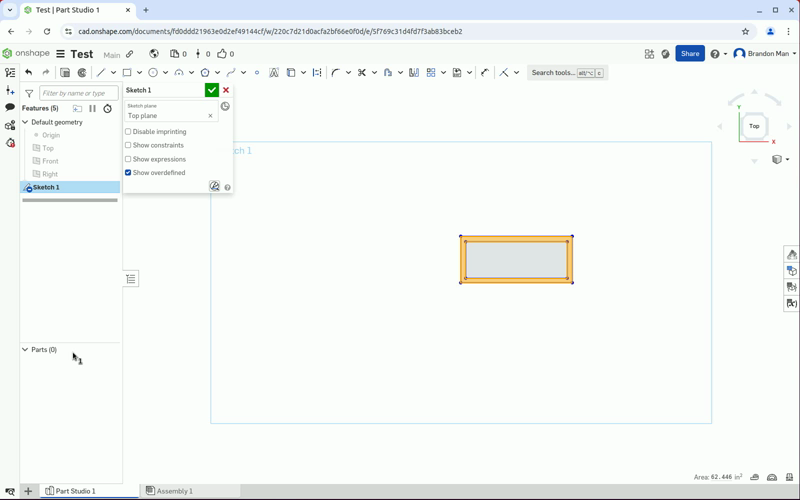
key(shift+y)
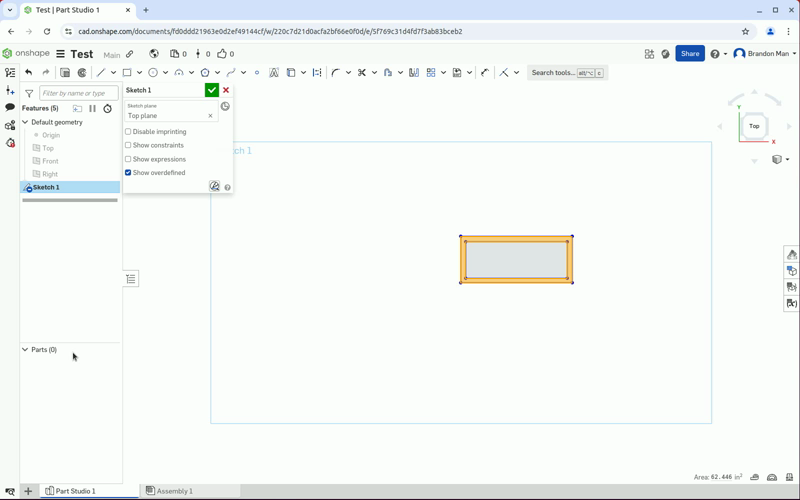
key(shift+e)
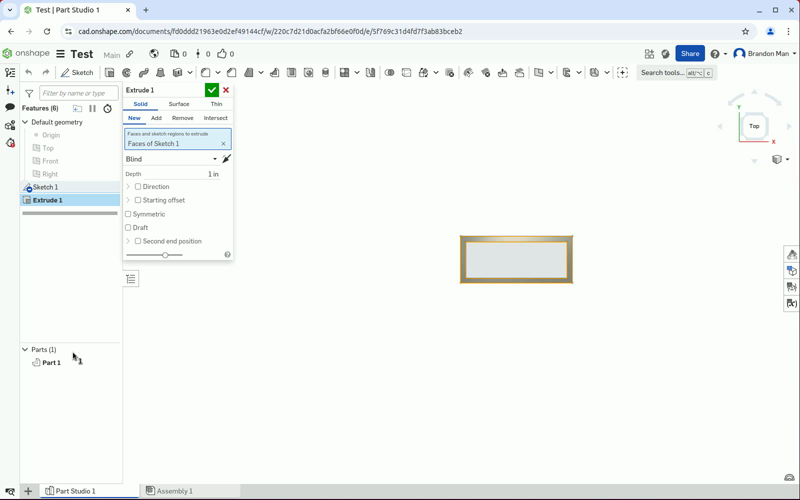
mouse_move(143, 106)
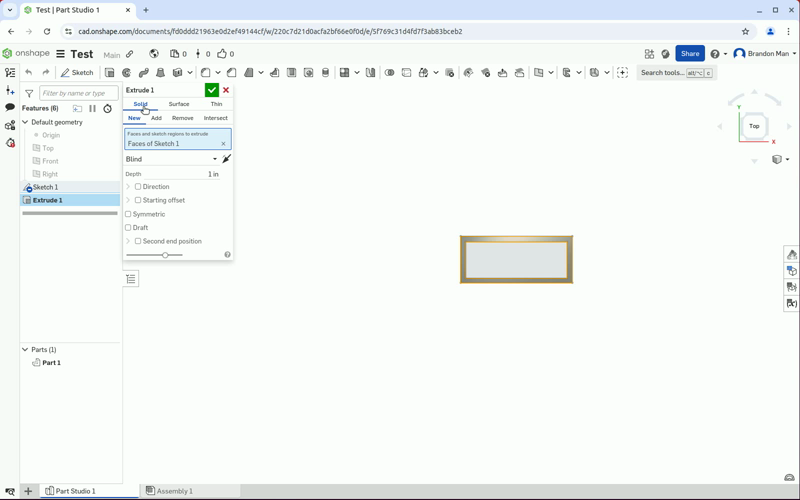
click(143, 106)
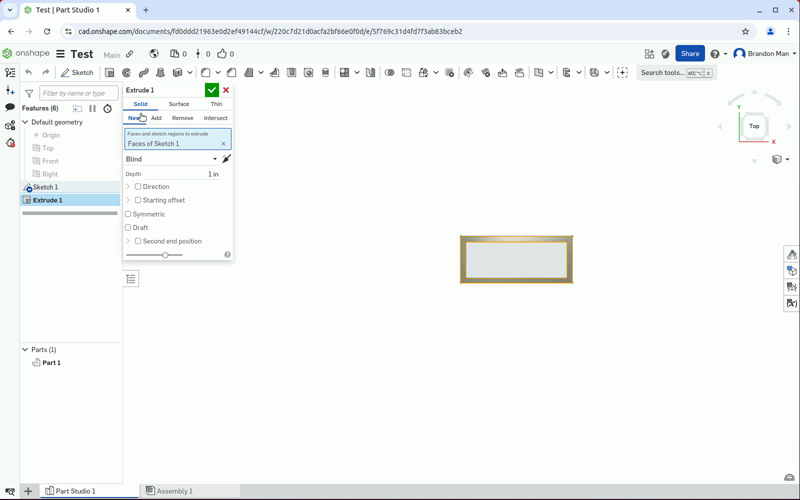
mouse_move(137, 120)
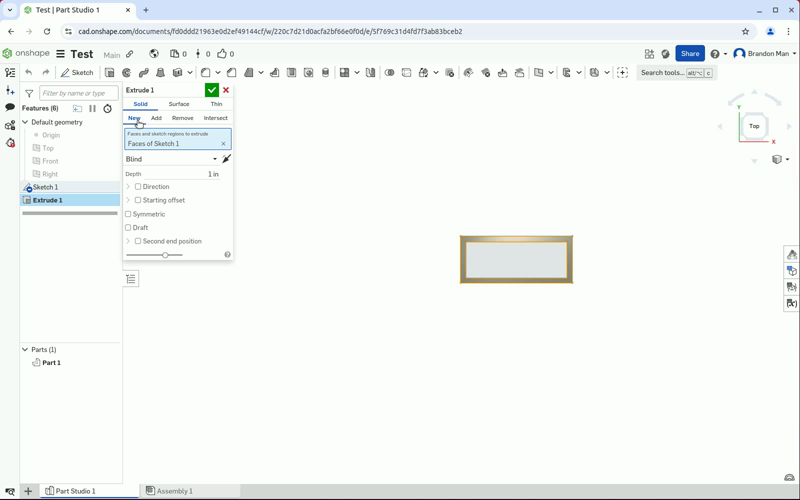
click(137, 120)
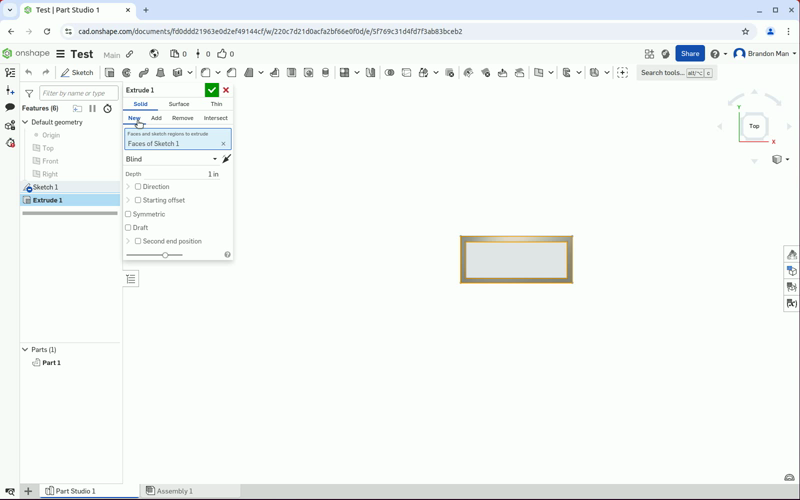
key(tab, 4)
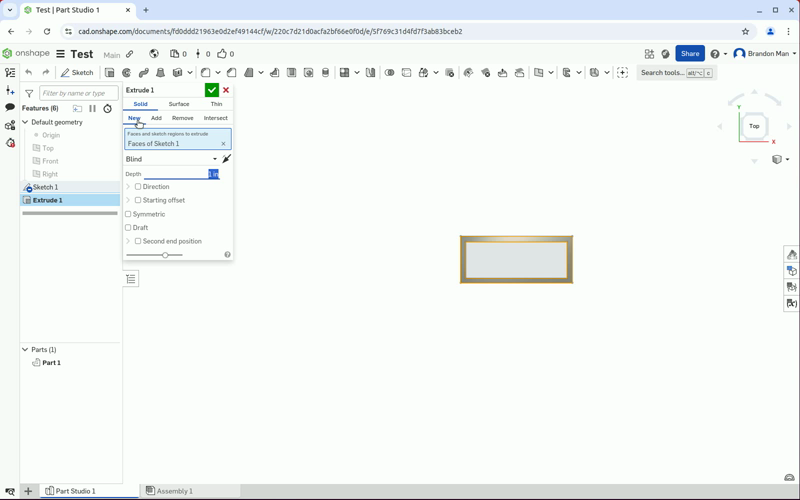
text(0.481)
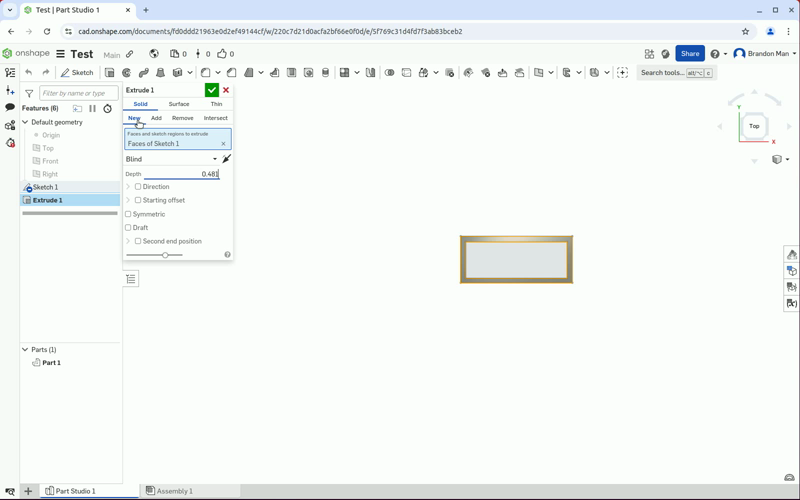
key(enter)
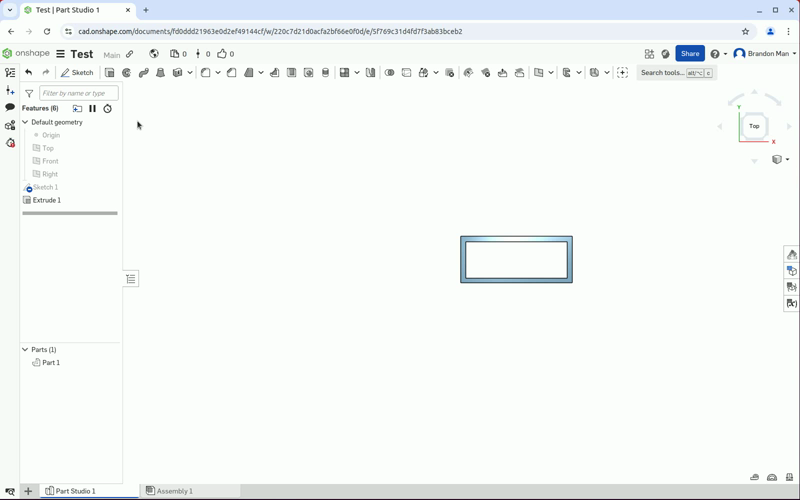
key(shift+h)
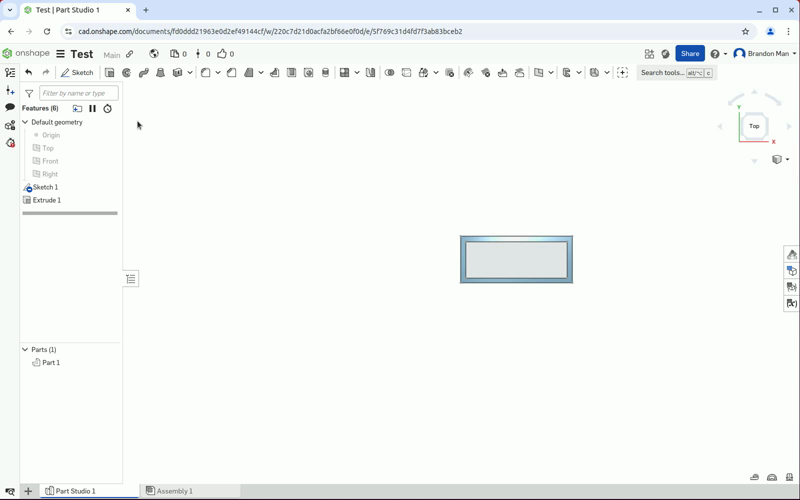
key(shift+h)
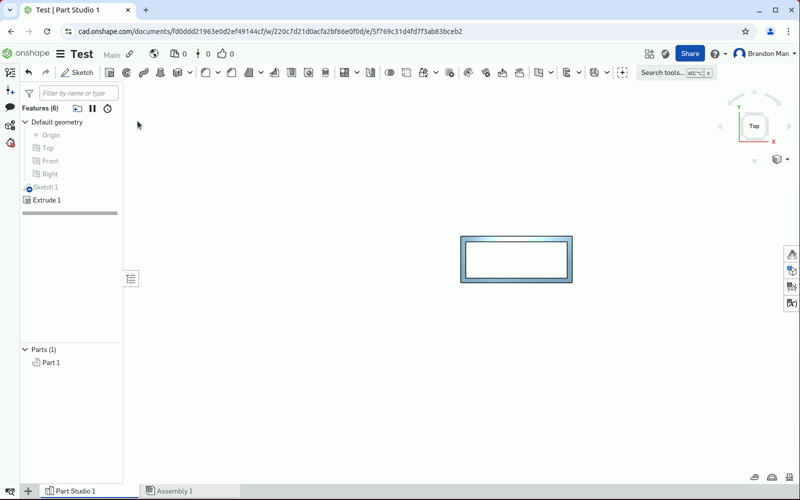
mouse_move(73, 189)
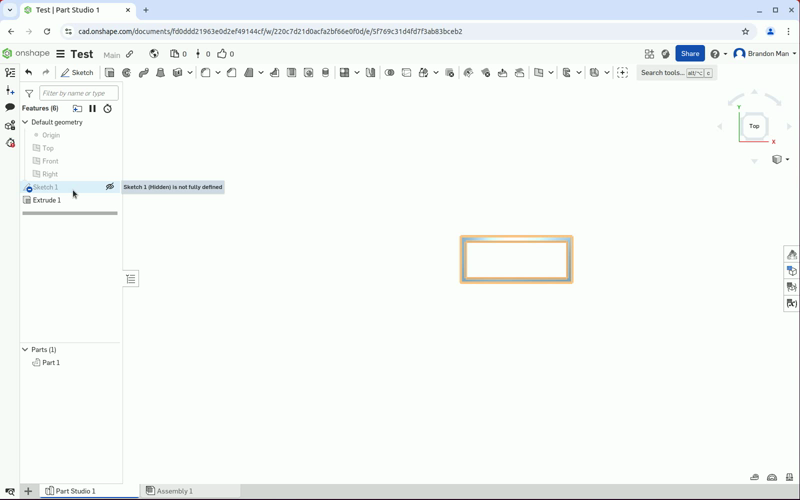
click(73, 189)
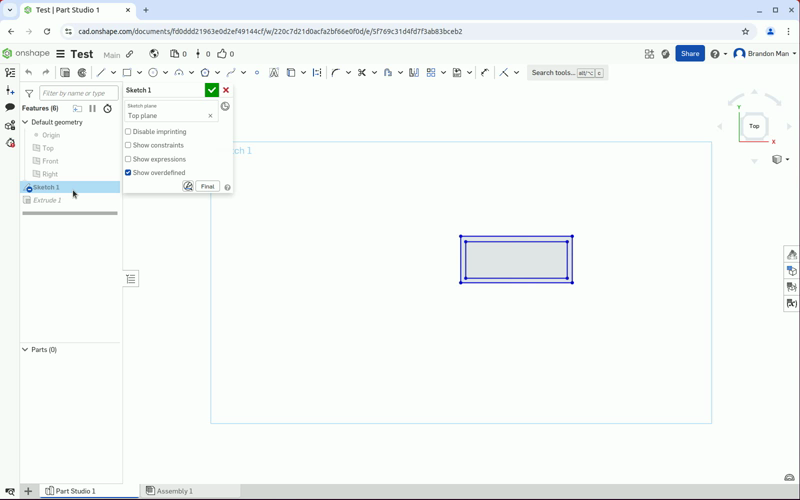
mouse_move(229, 92)
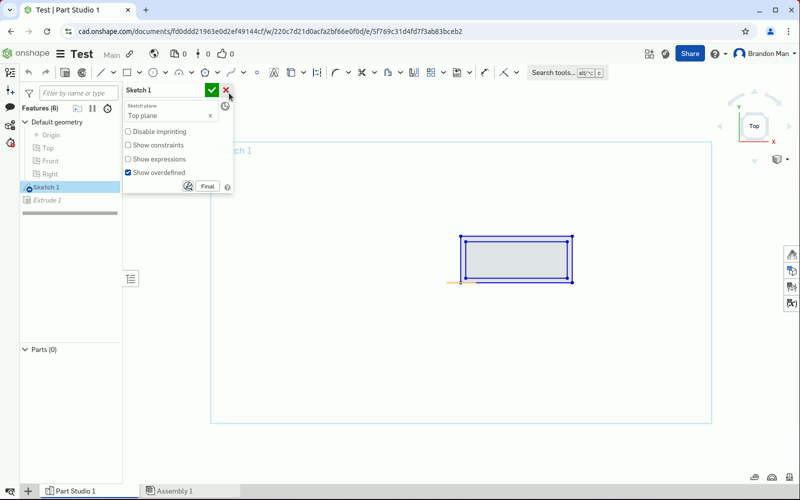
click(229, 92)
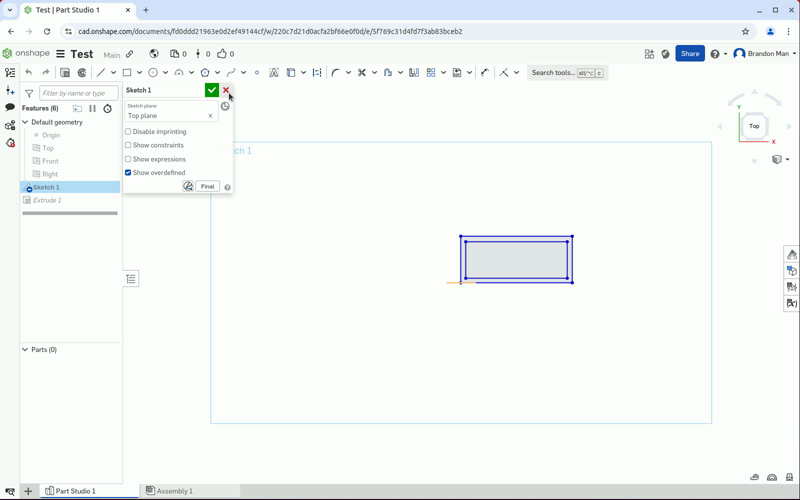
key(shift+s)
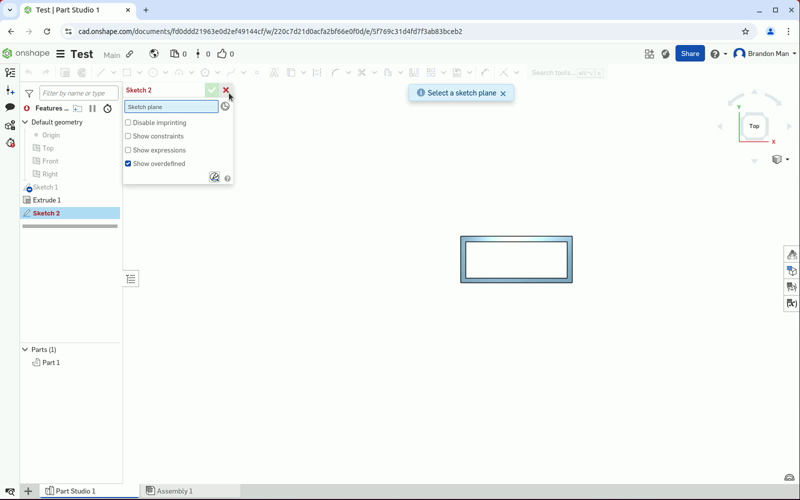
mouse_move(73, 150)
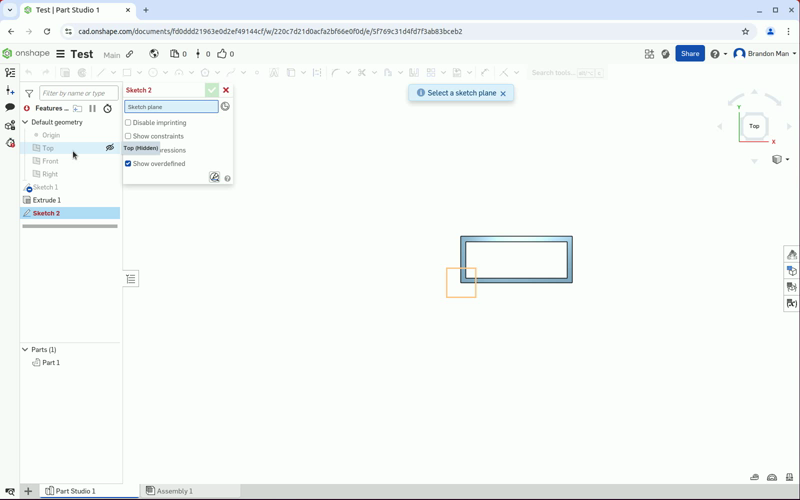
click(73, 150)
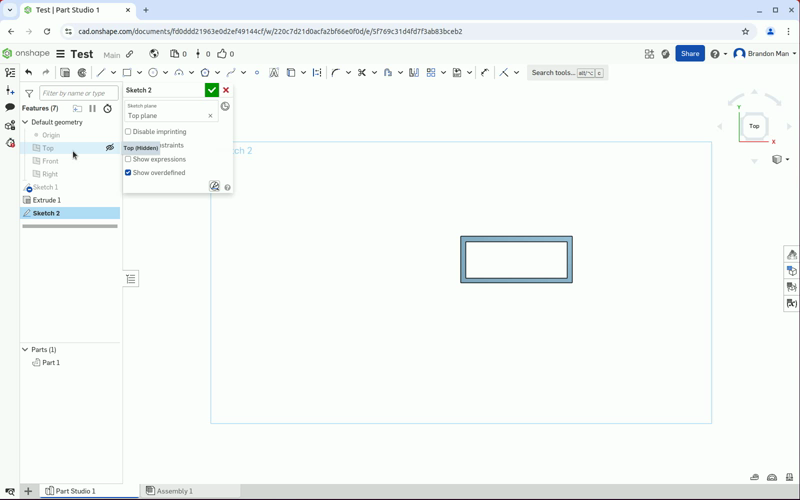
mouse_move(73, 352)
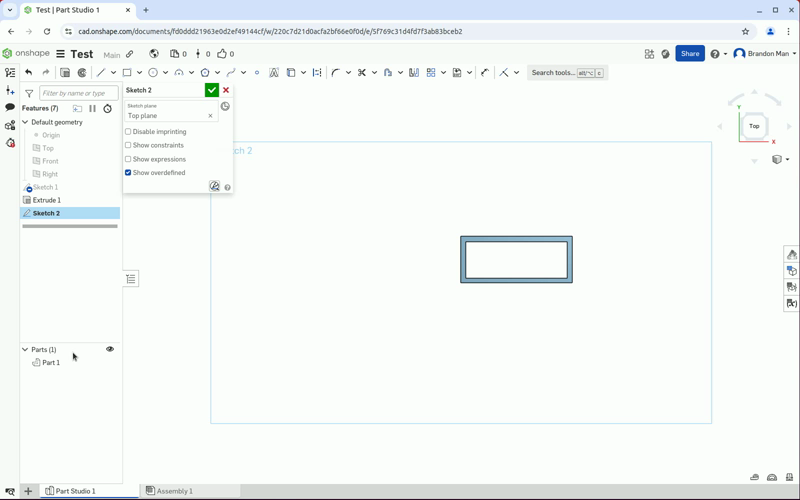
key(y)
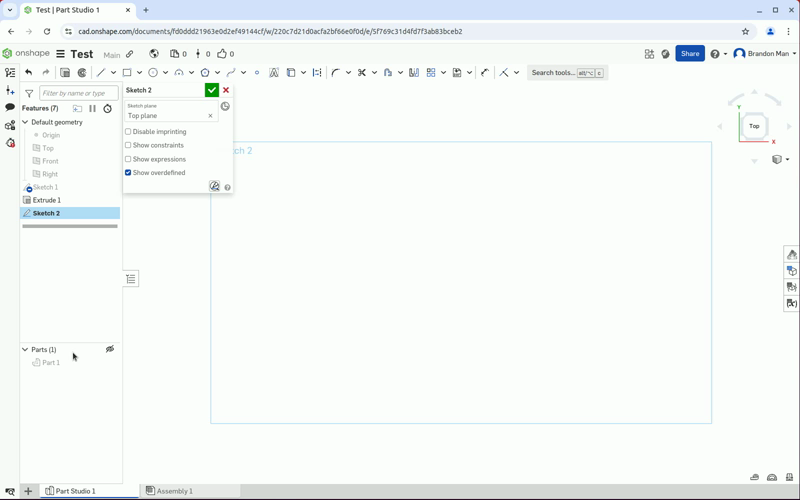
key(l)
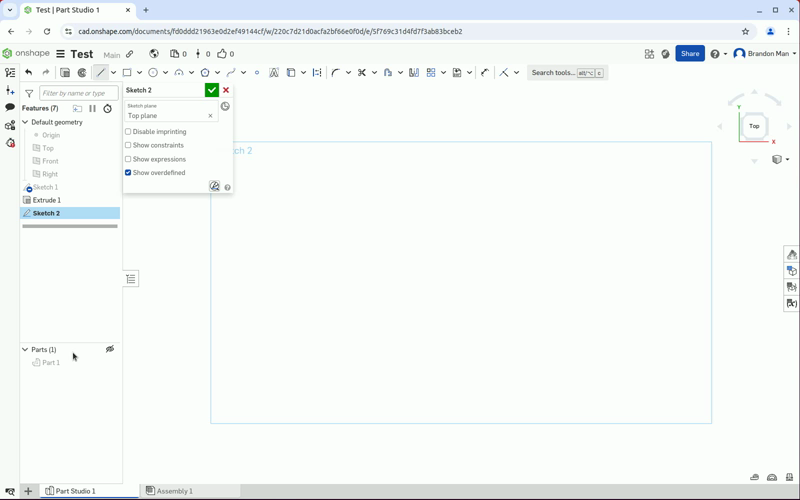
key_down(shift)
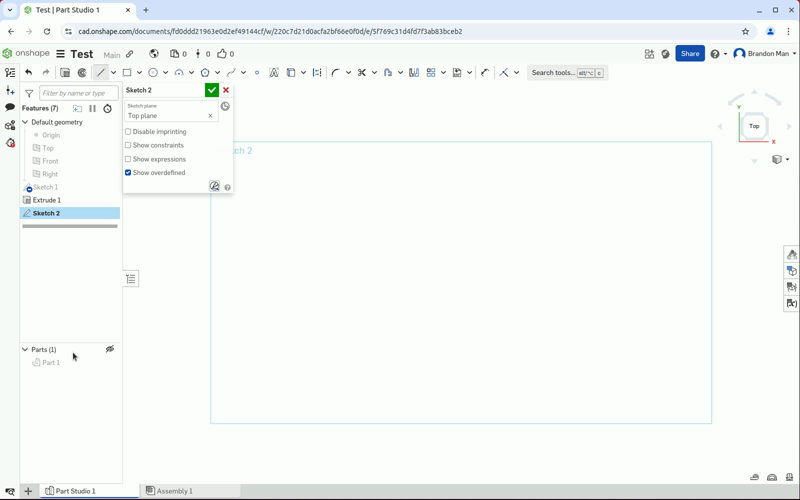
mouse_move(459, 284)
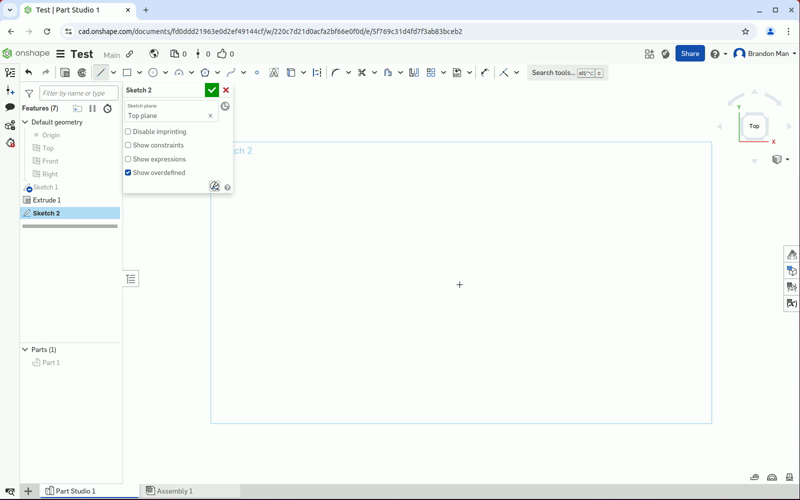
click(459, 284)
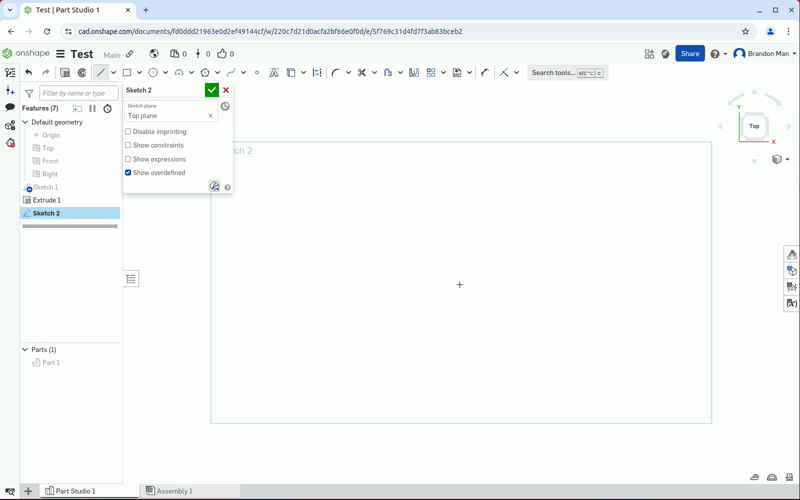
key_up(shift)
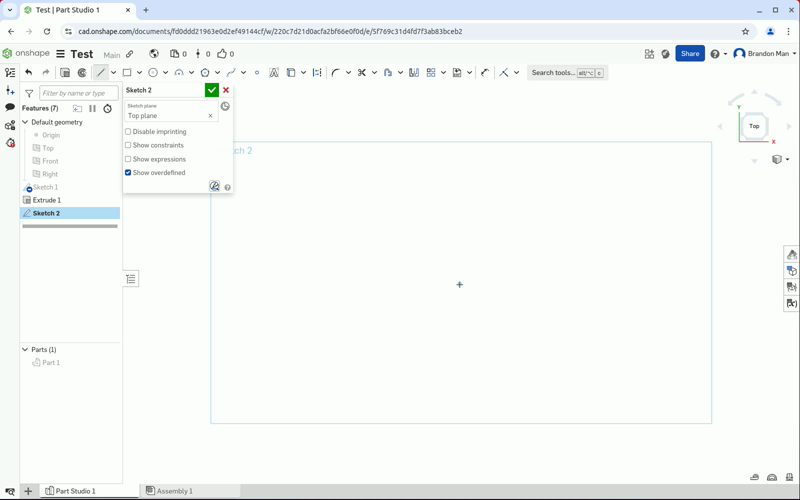
key_down(shift)
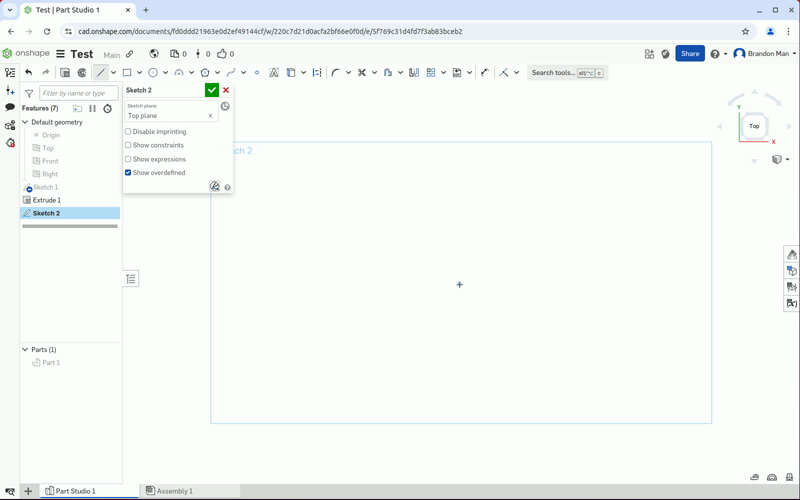
mouse_move(573, 284)
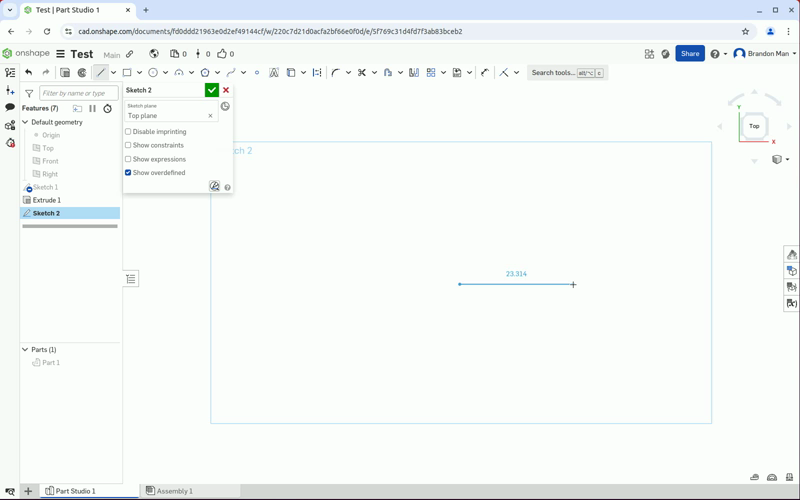
click(573, 284)
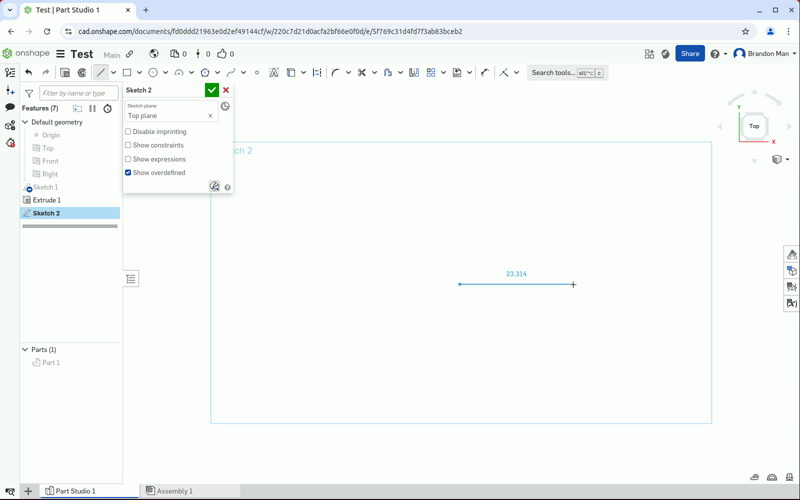
key_up(shift)
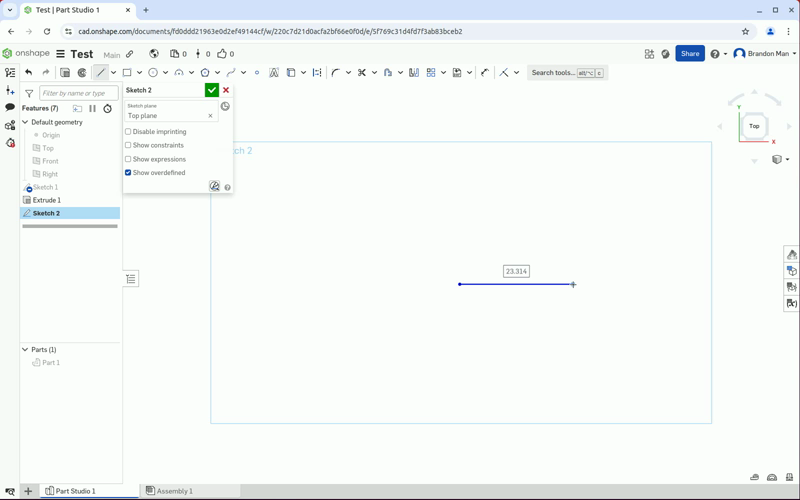
key_down(shift)
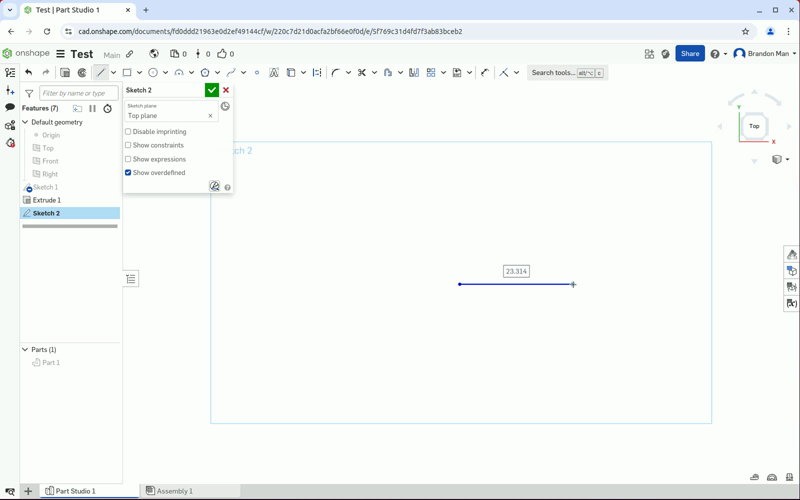
mouse_move(589, 284)
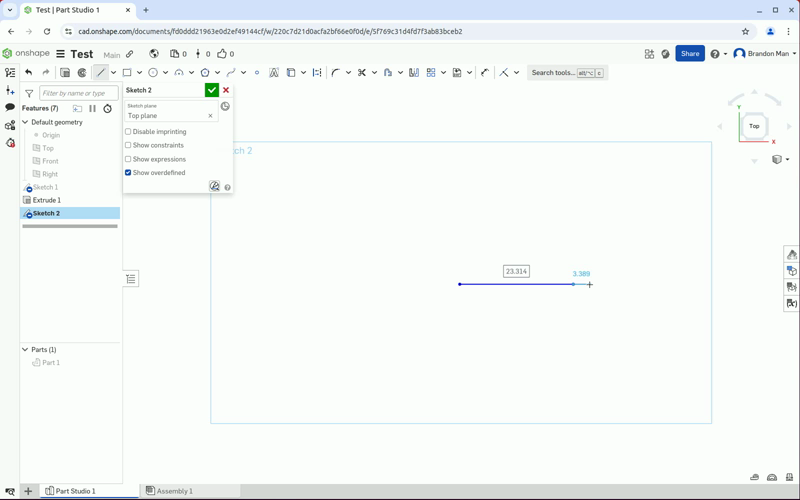
mouse_move(573, 235)
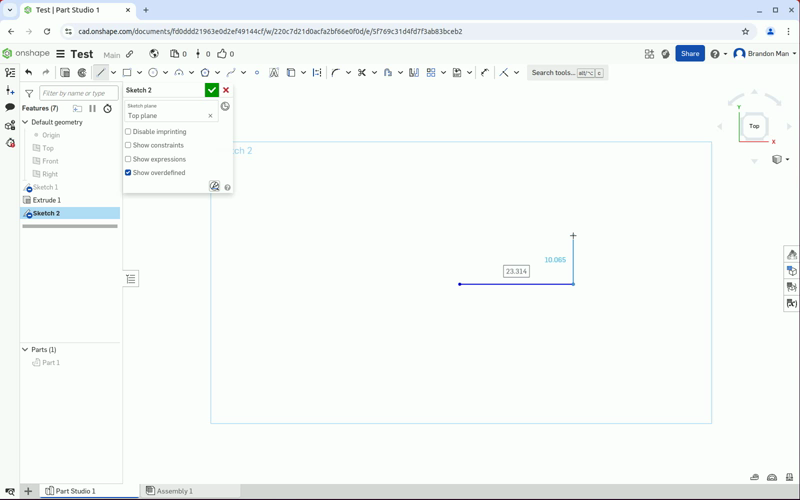
click(573, 235)
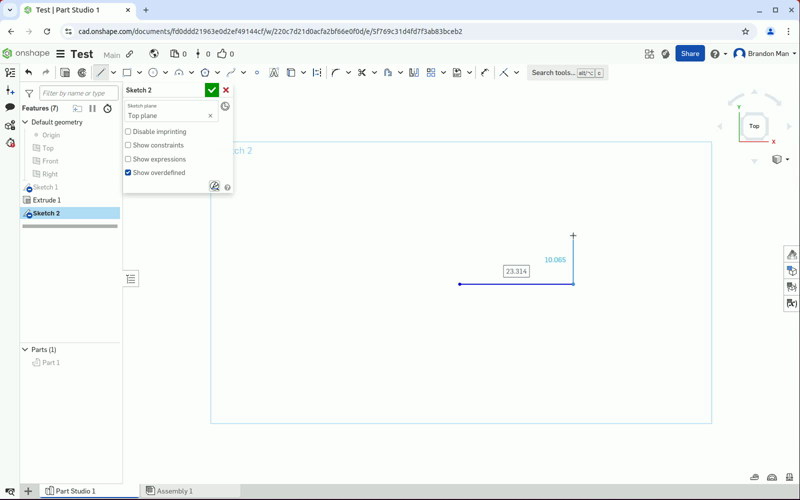
key_up(shift)
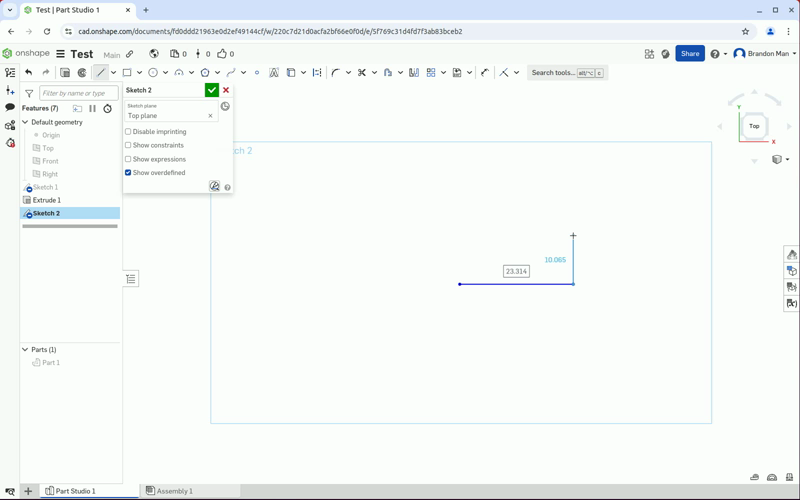
key_down(shift)
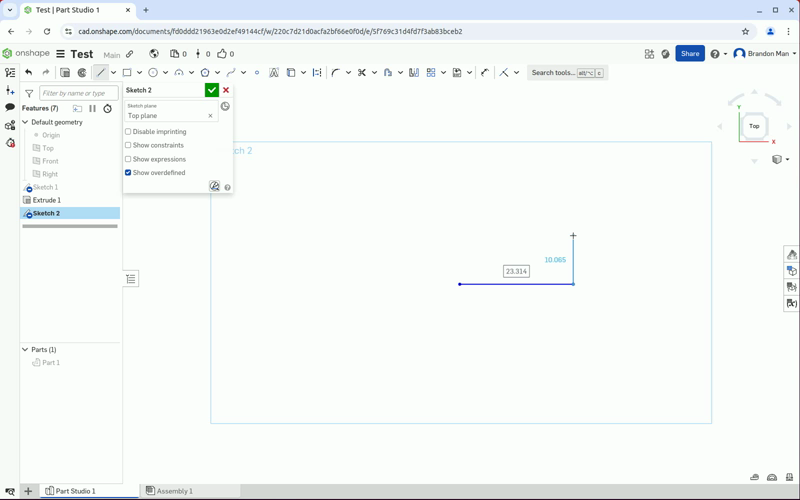
mouse_move(459, 235)
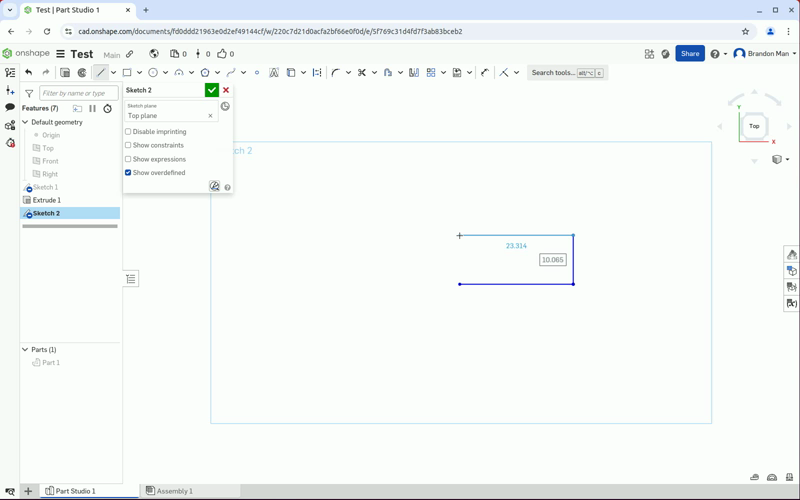
click(459, 235)
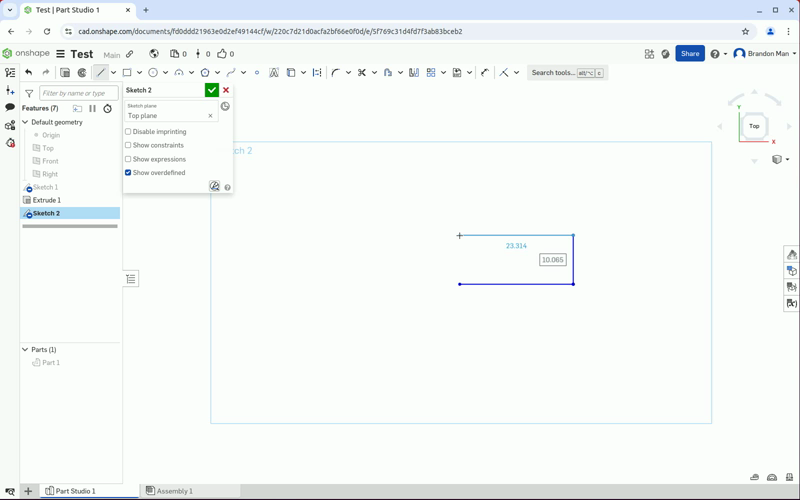
key_up(shift)
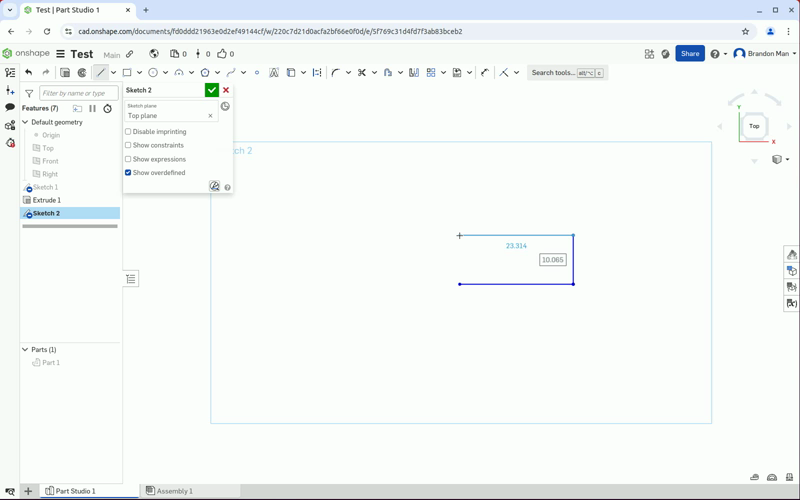
mouse_move(489, 235)
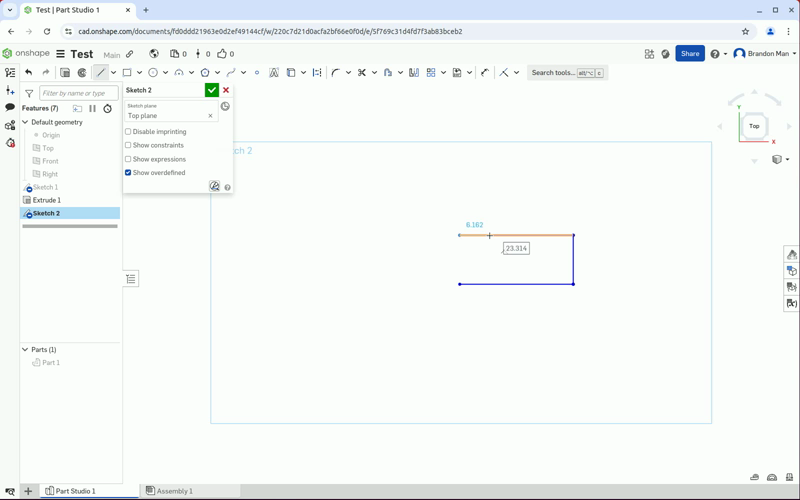
key_down(shift)
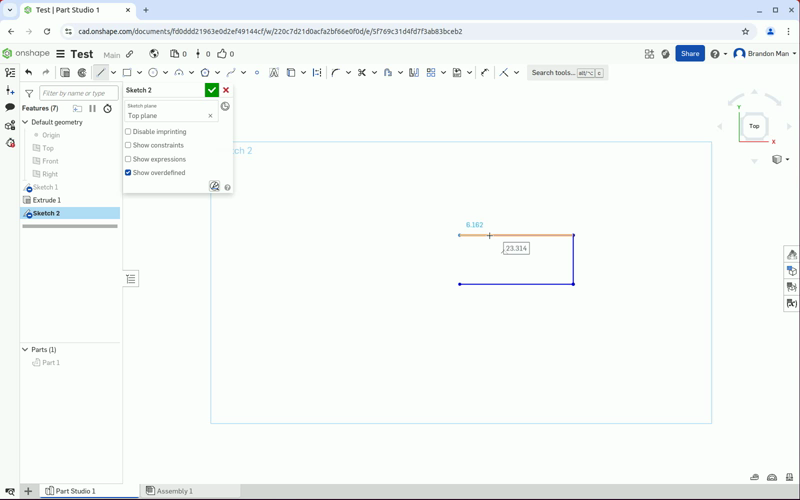
mouse_move(459, 284)
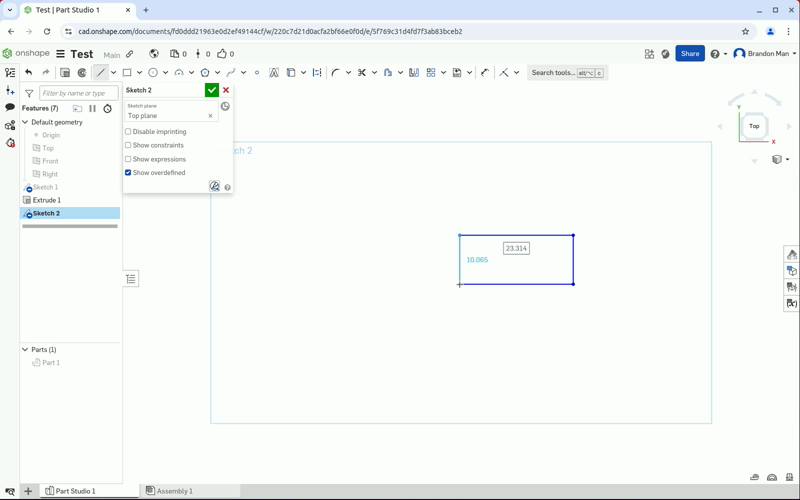
key_up(shift)
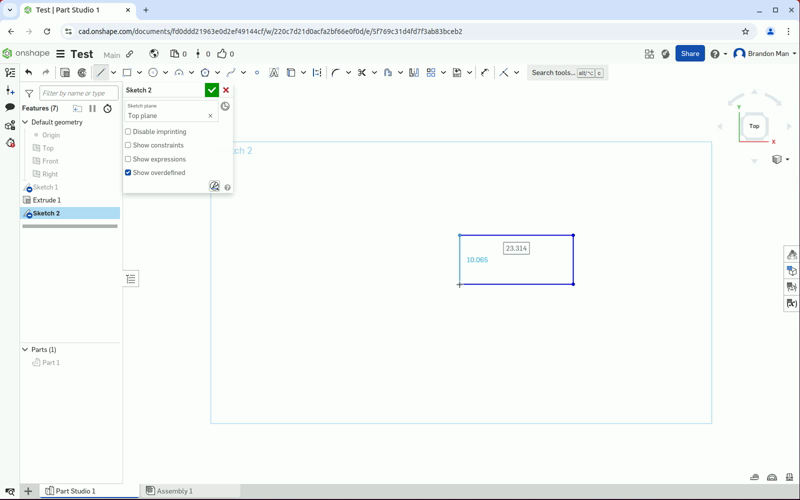
click(459, 284)
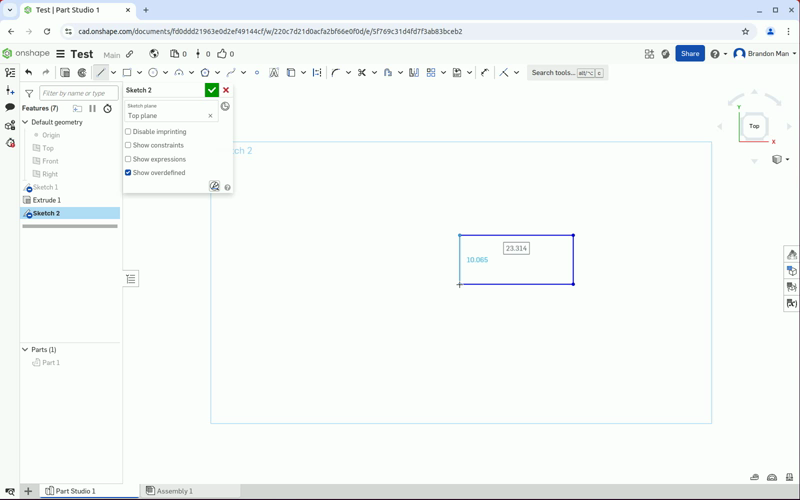
key(esc)
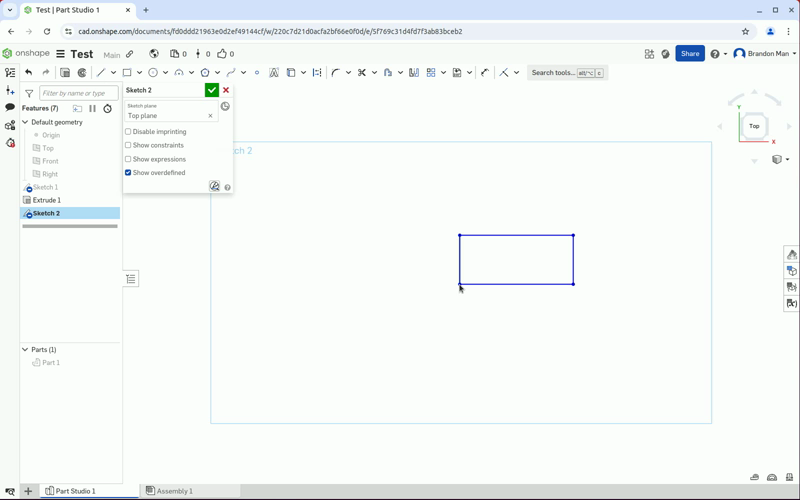
key(l)
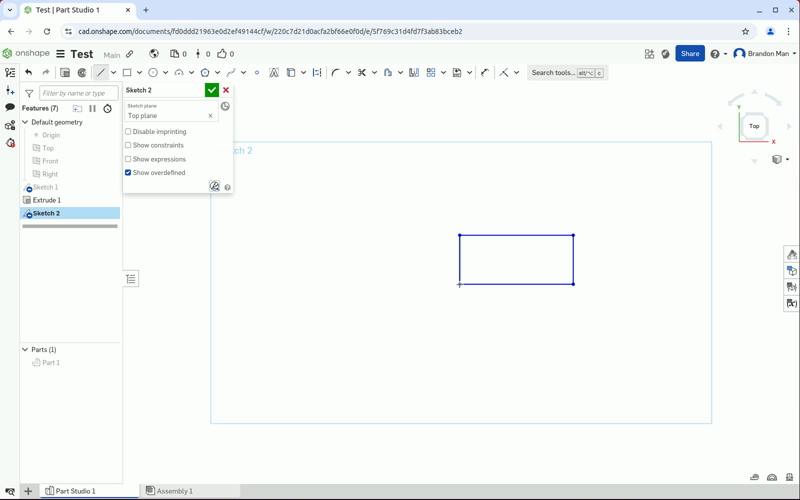
key_down(shift)
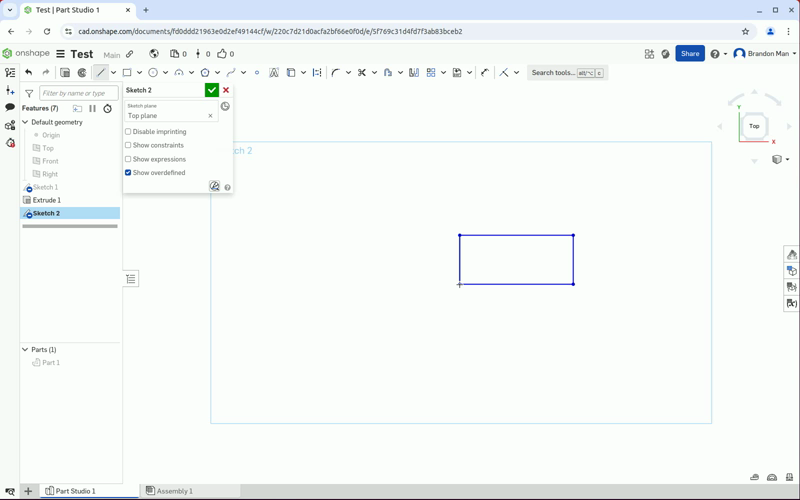
mouse_move(460, 282)
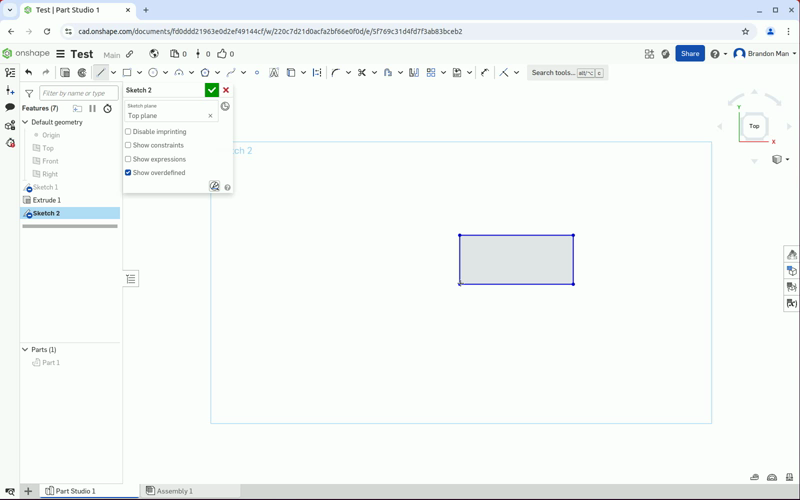
scroll(6)
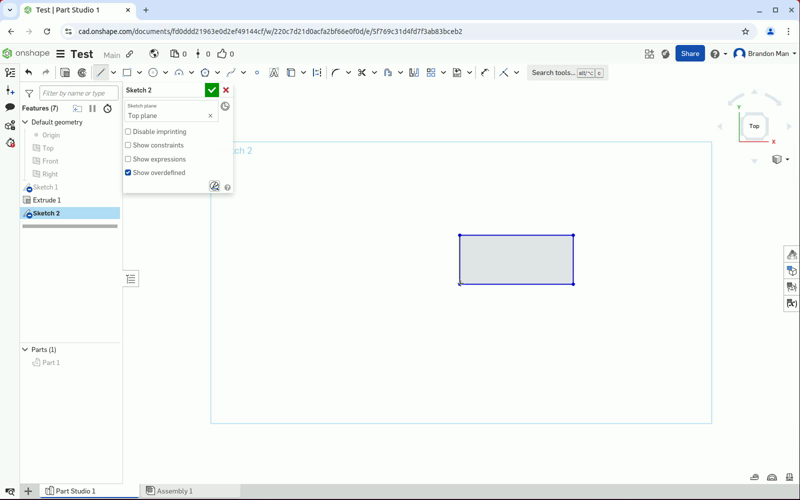
scroll(6)
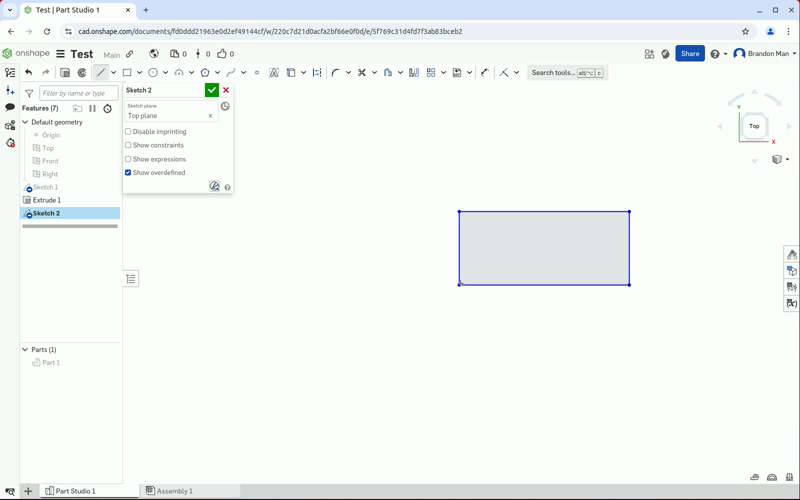
scroll(6)
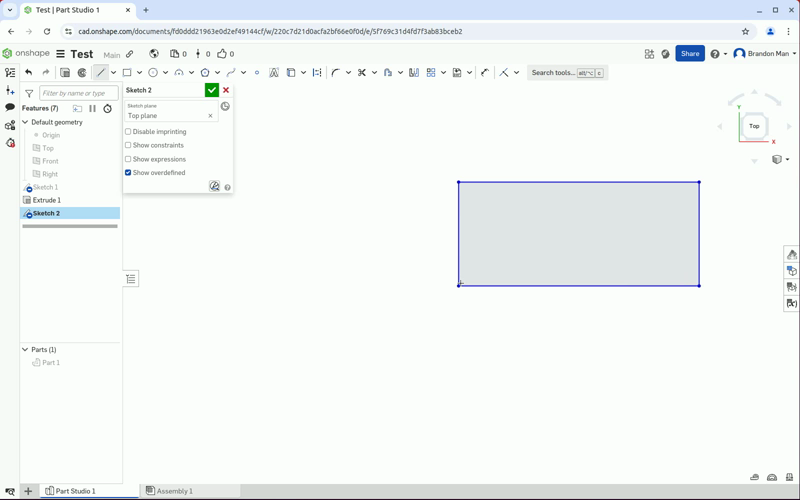
scroll(6)
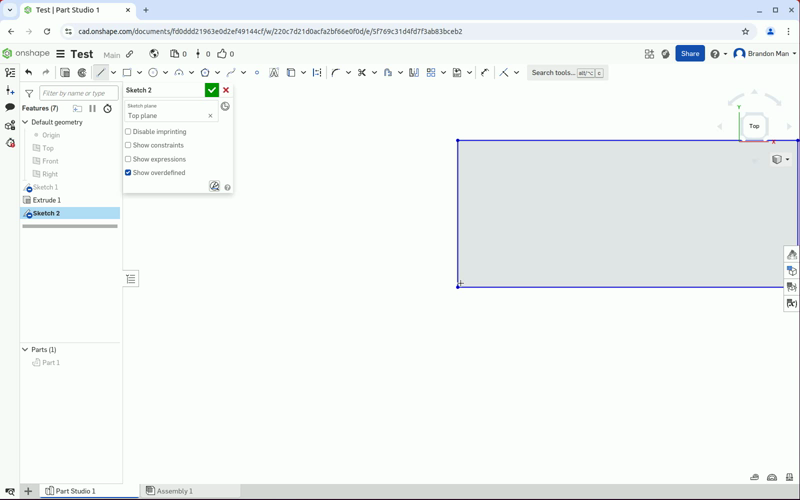
scroll(6)
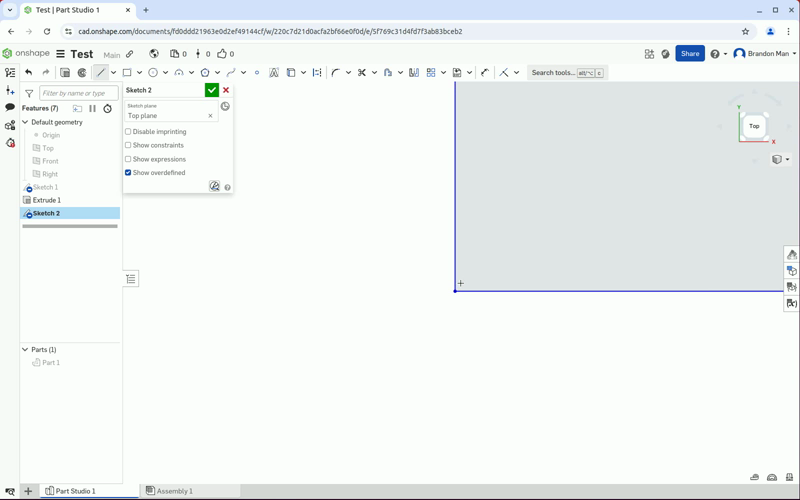
scroll(6)
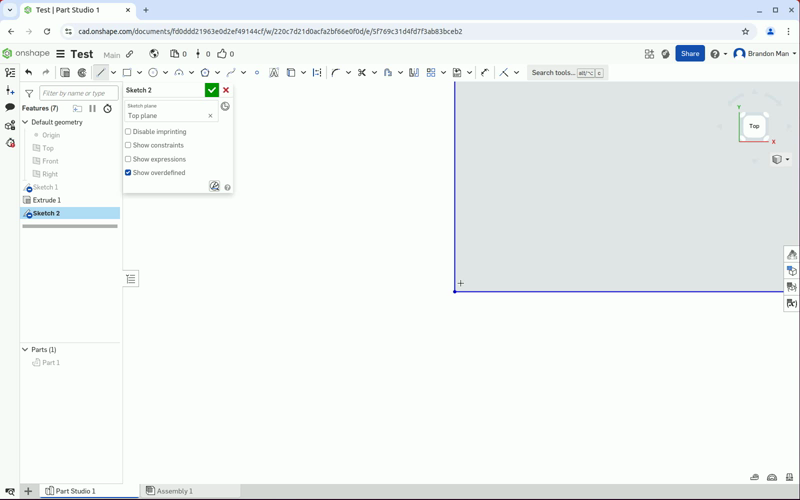
scroll(6)
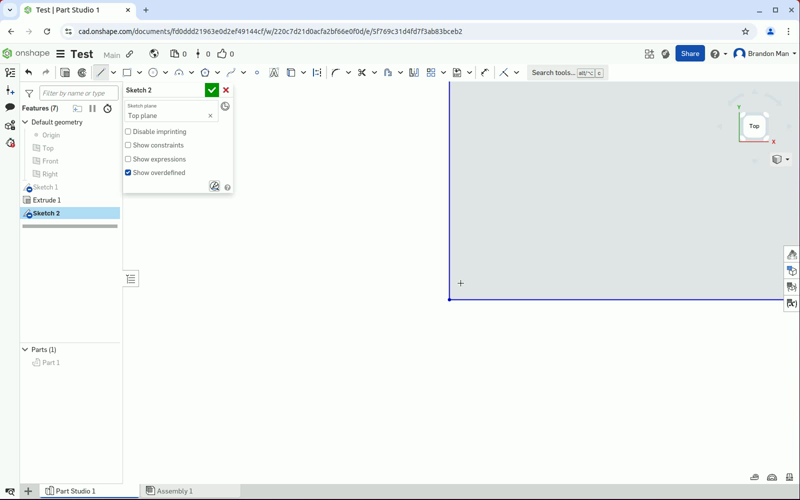
click(460, 282)
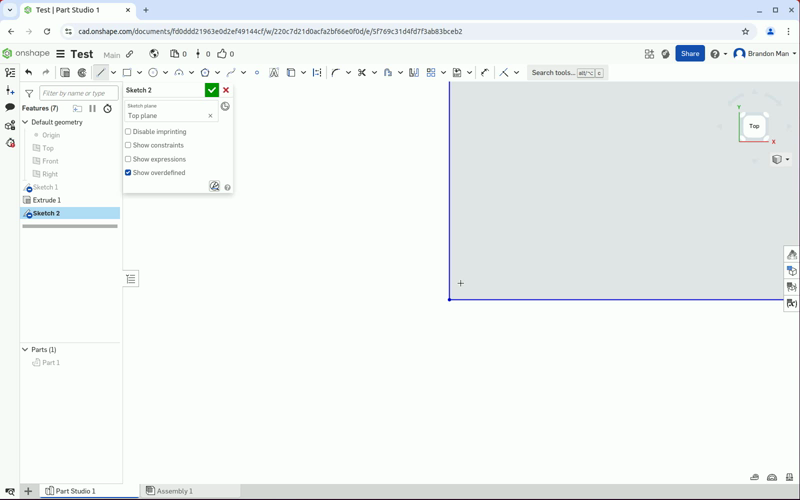
scroll(-6)
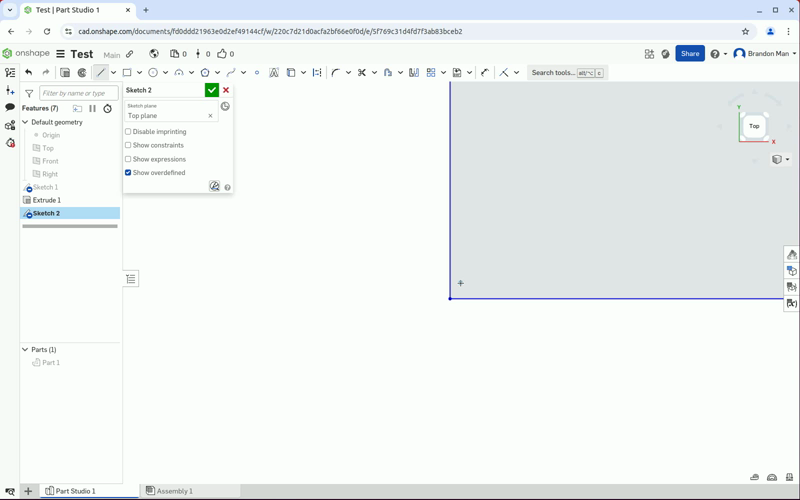
scroll(-6)
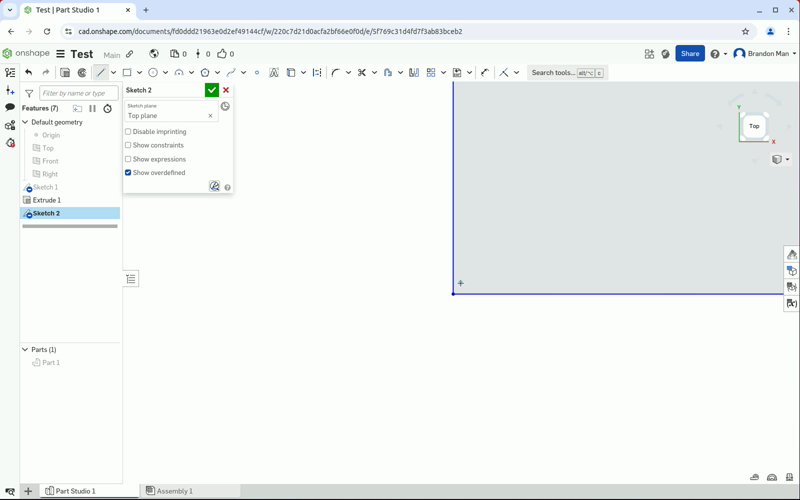
scroll(-6)
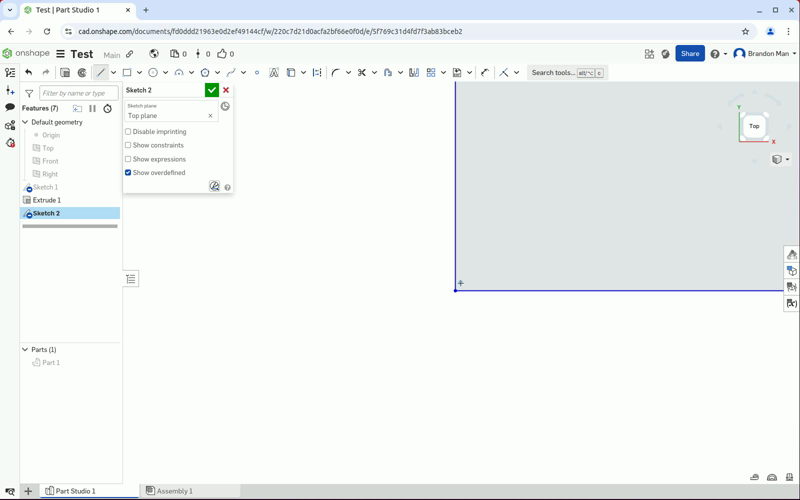
scroll(-6)
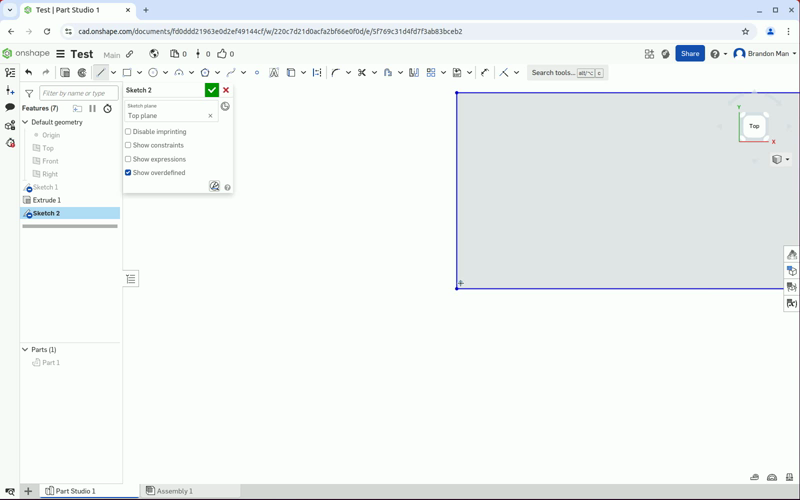
scroll(-6)
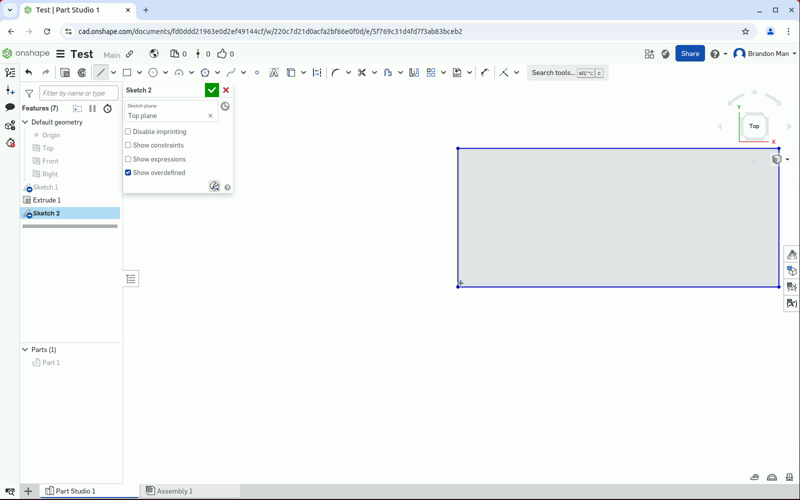
scroll(-6)
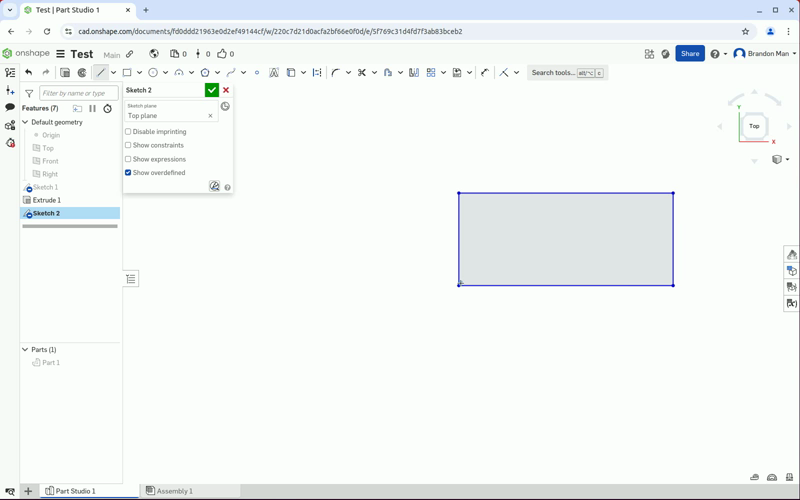
scroll(-6)
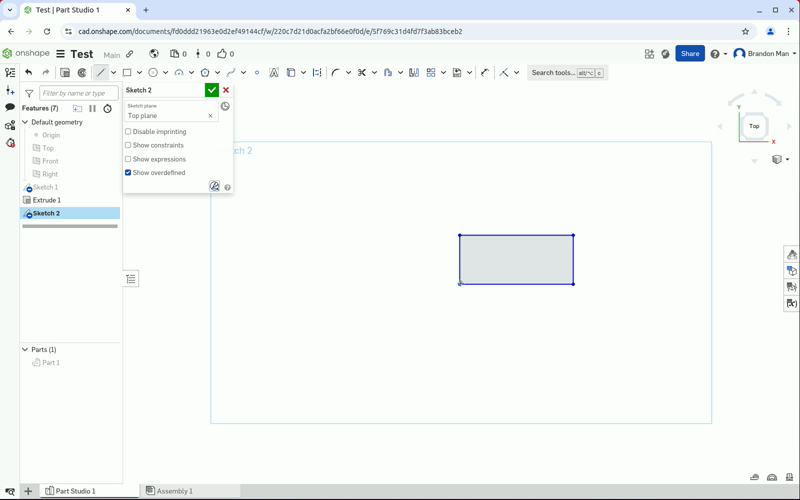
key_up(shift)
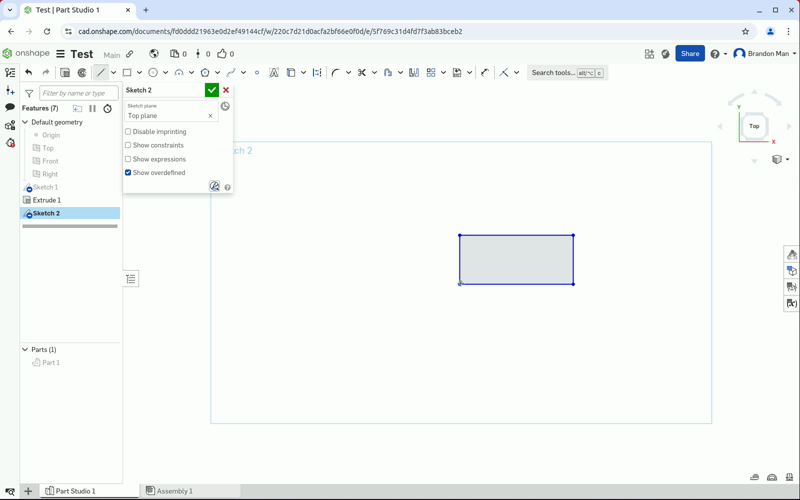
key_down(shift)
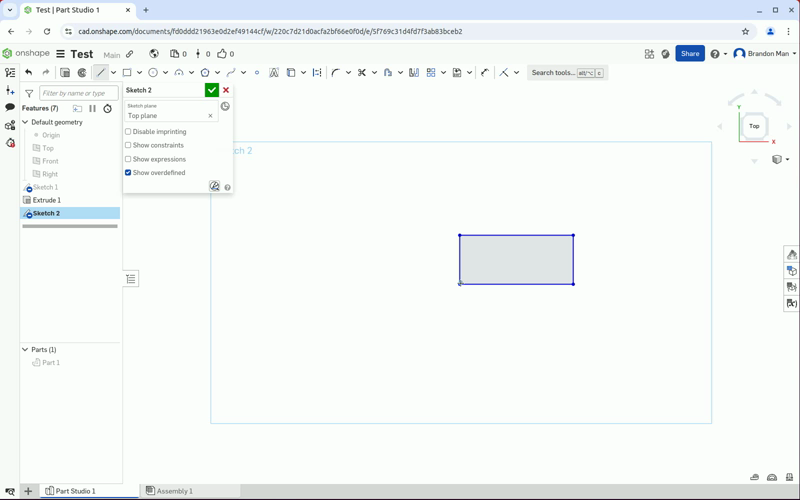
mouse_move(572, 282)
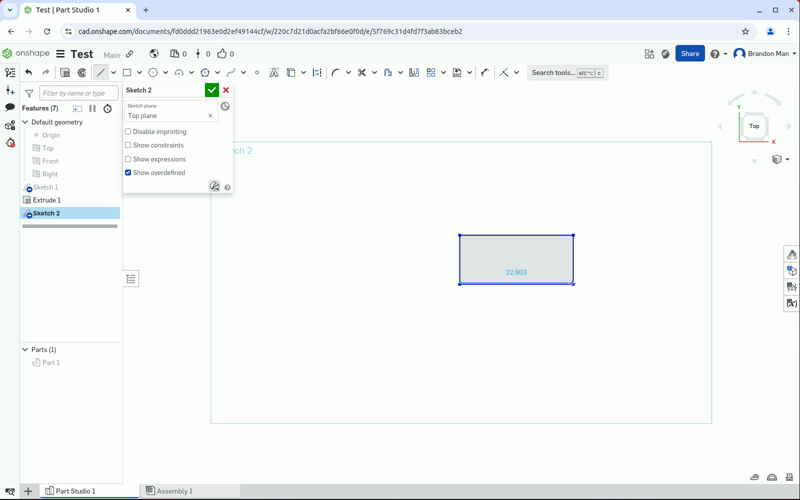
scroll(6)
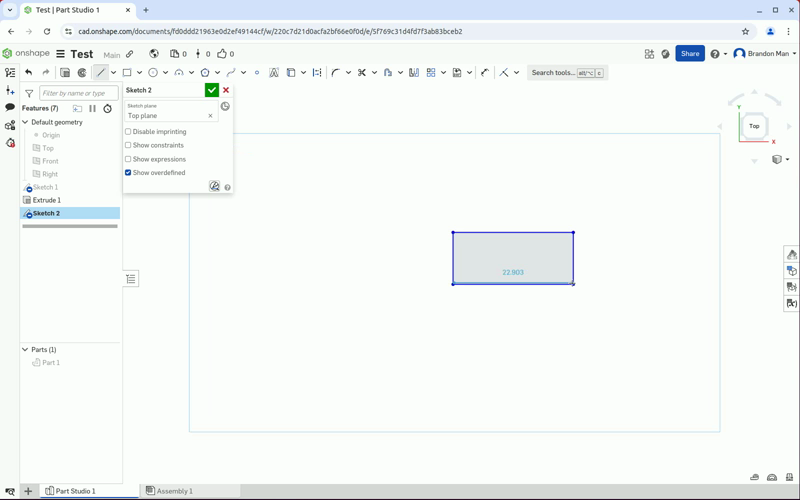
scroll(6)
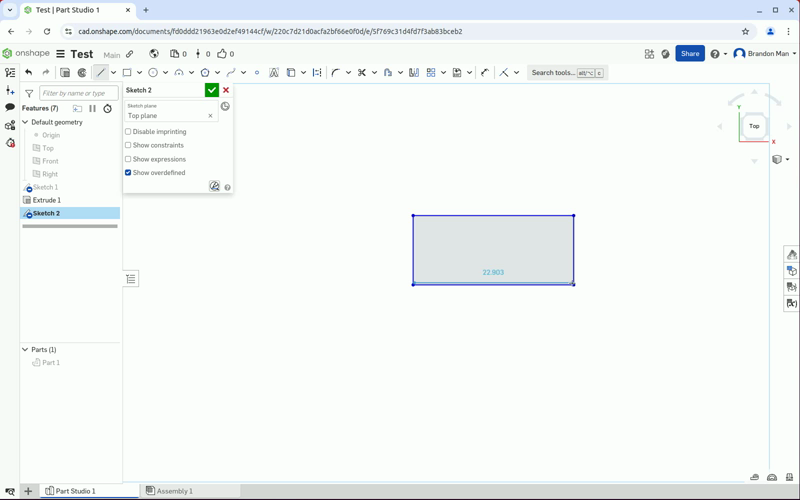
scroll(6)
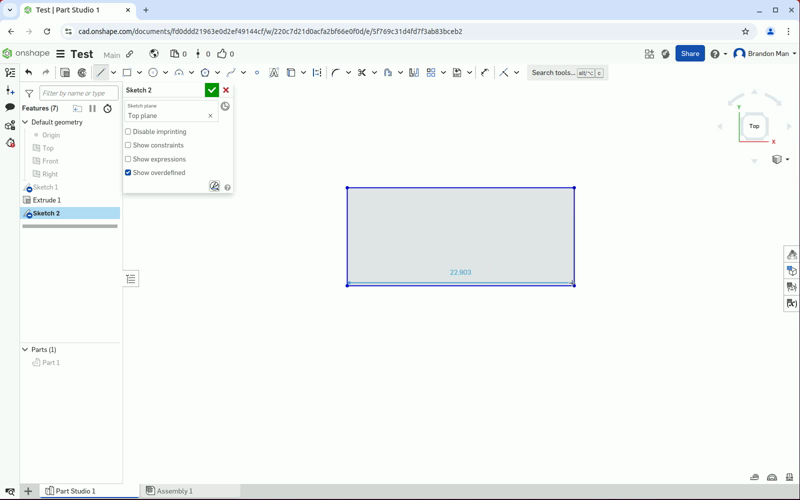
scroll(6)
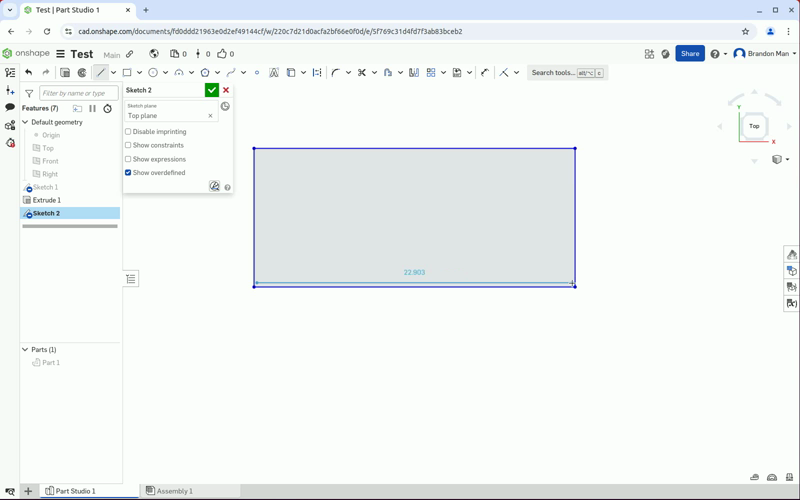
scroll(6)
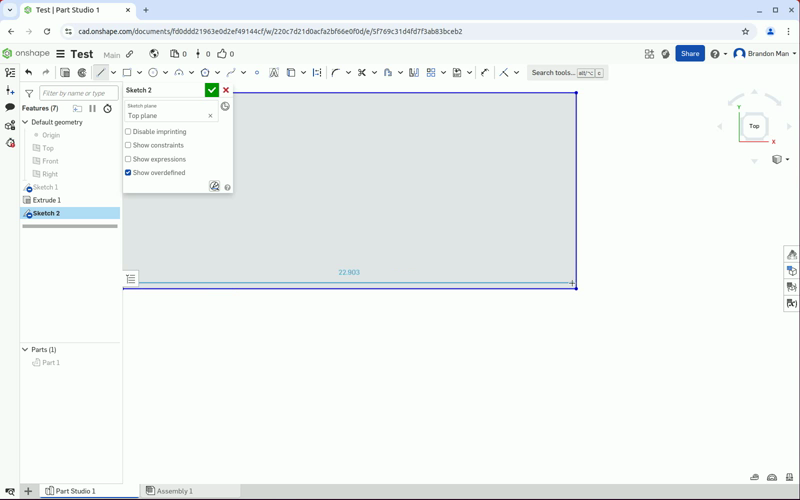
scroll(6)
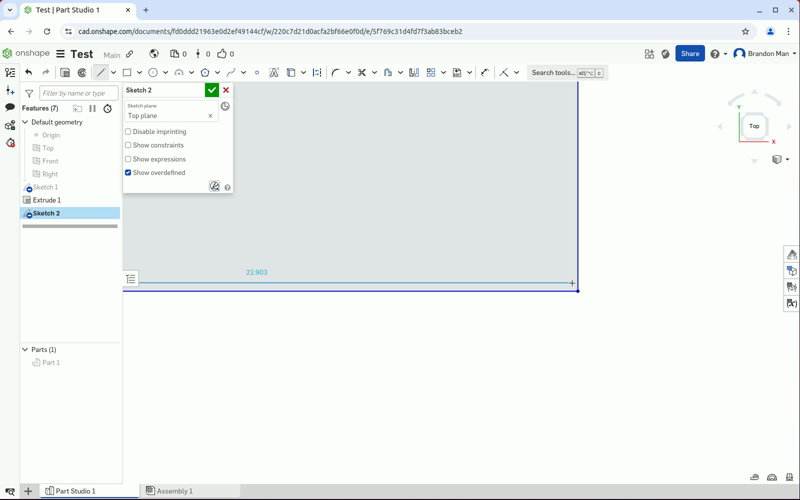
scroll(6)
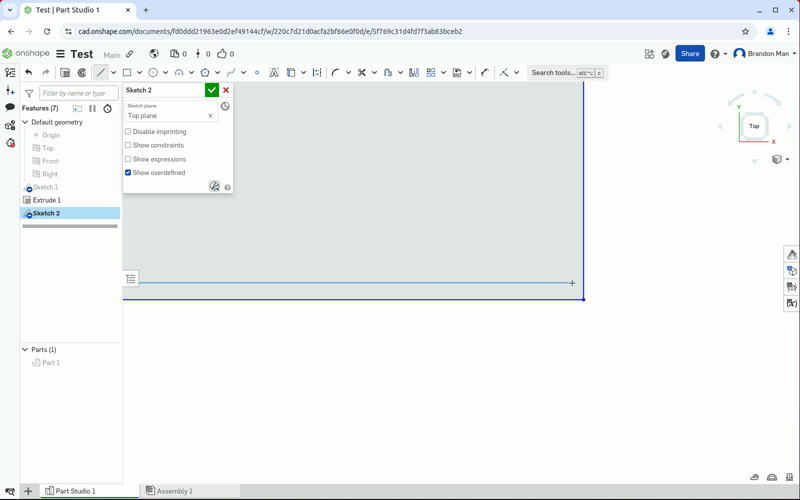
click(572, 282)
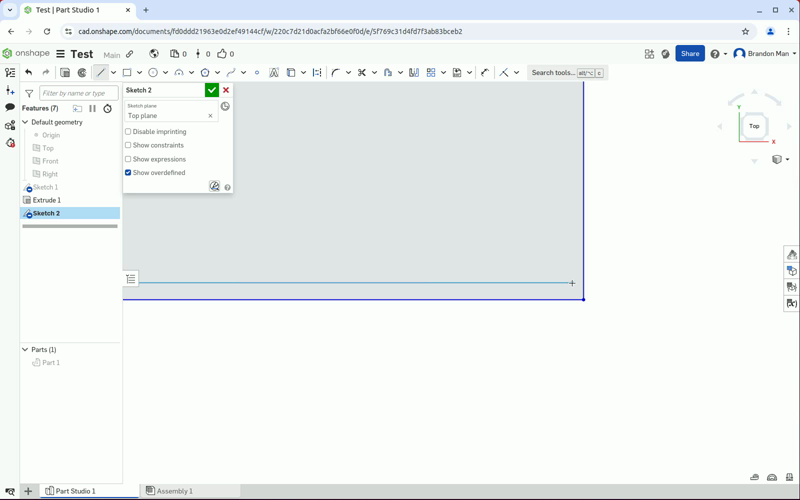
scroll(-6)
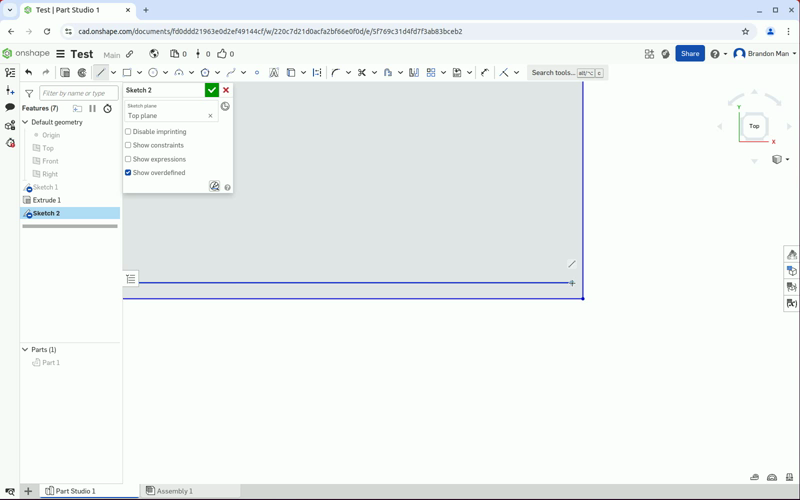
scroll(-6)
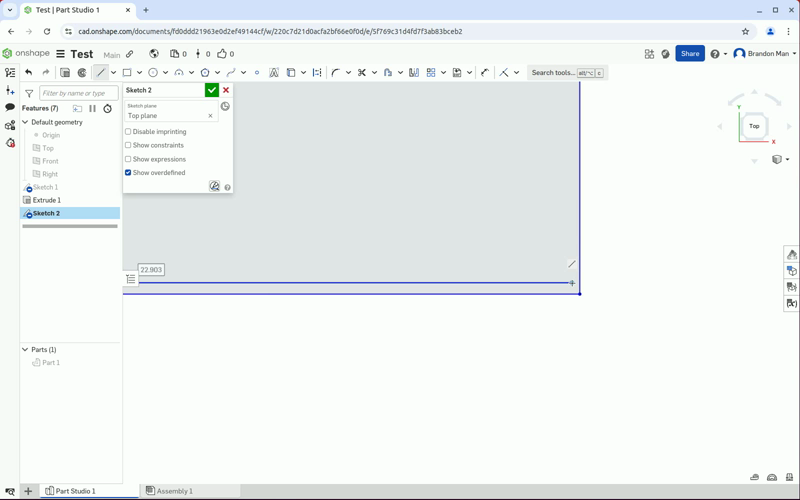
scroll(-6)
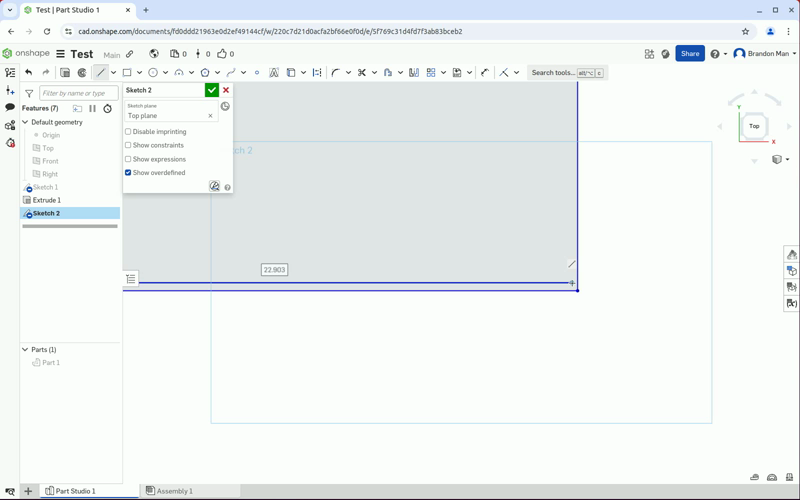
scroll(-6)
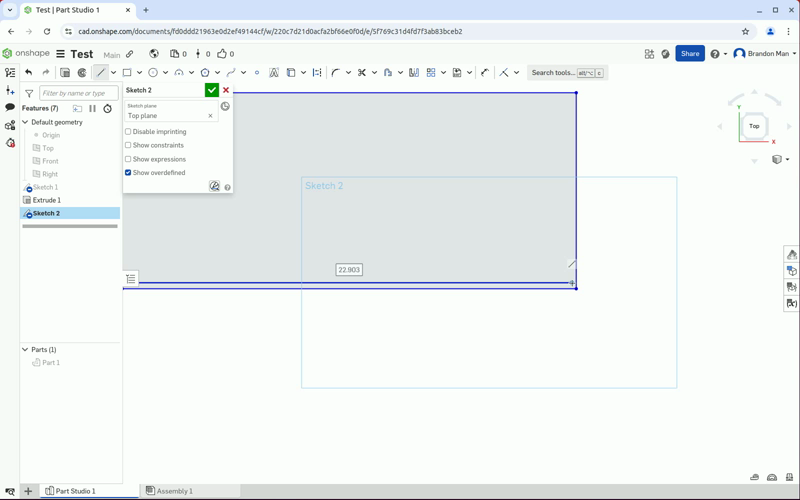
scroll(-6)
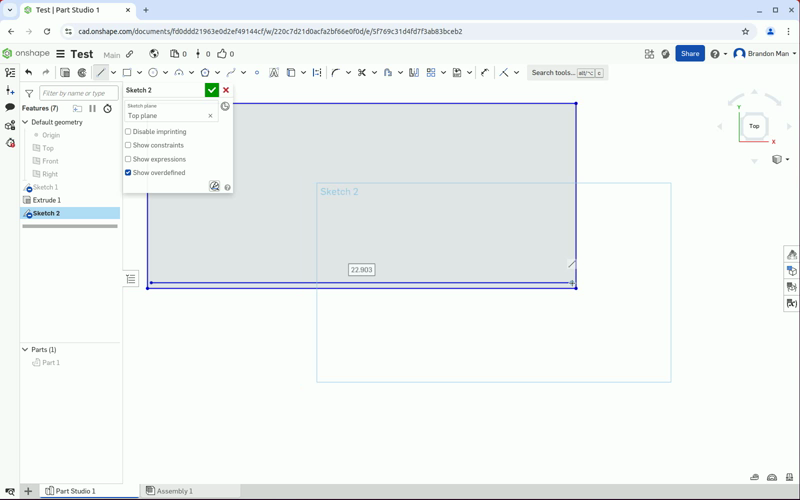
scroll(-6)
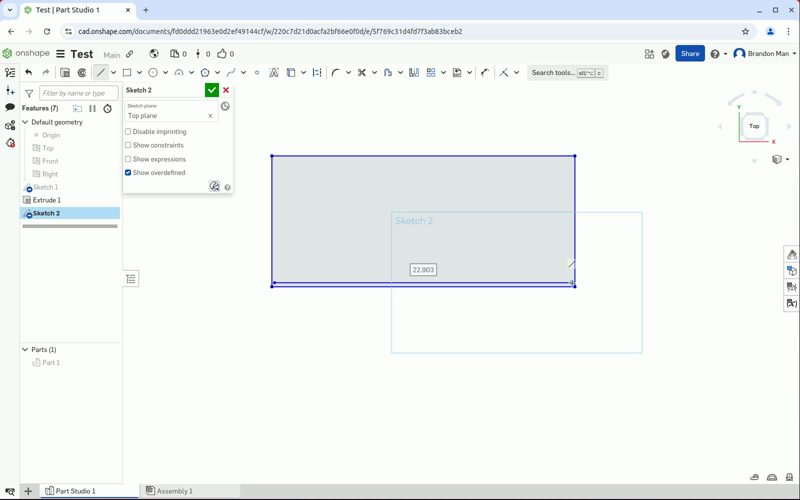
scroll(-6)
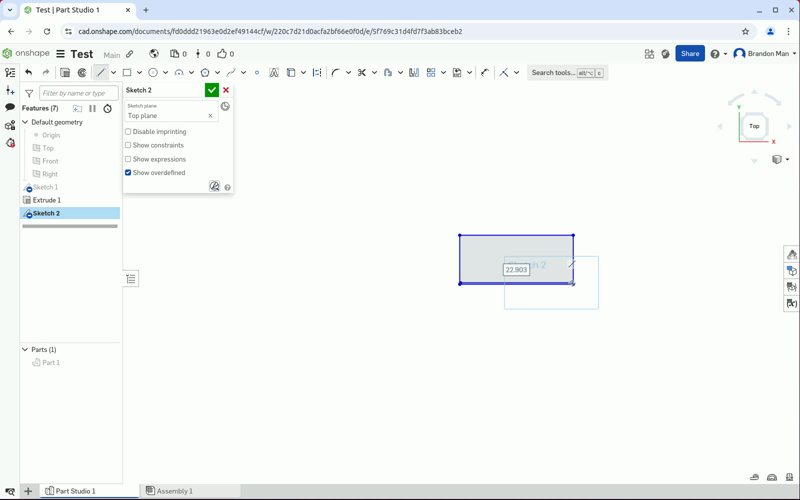
key_up(shift)
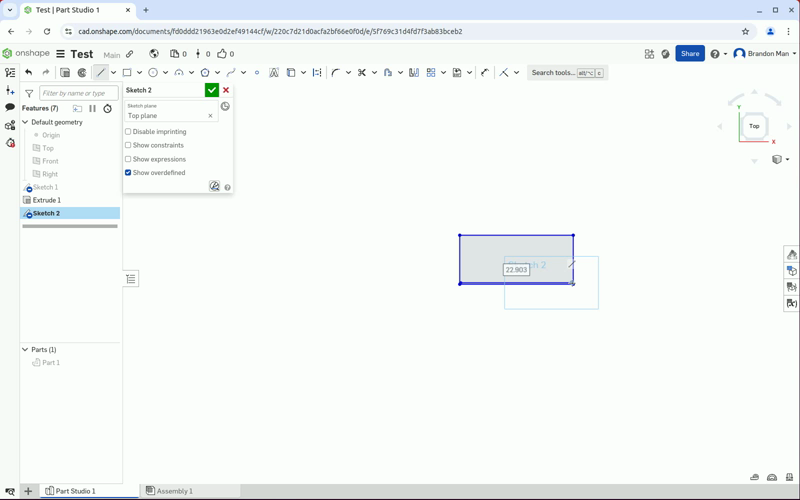
key_down(shift)
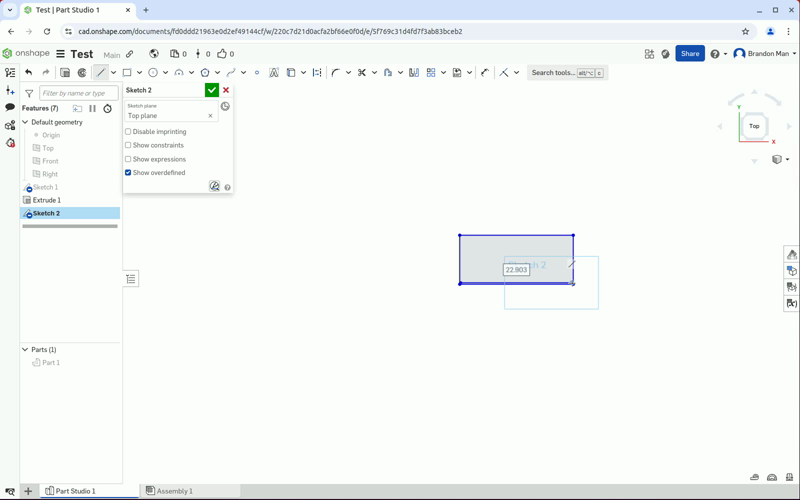
mouse_move(589, 282)
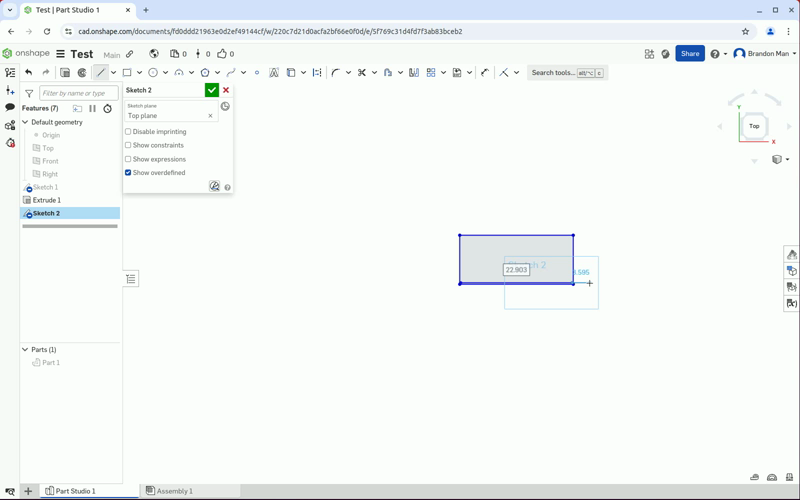
mouse_move(572, 236)
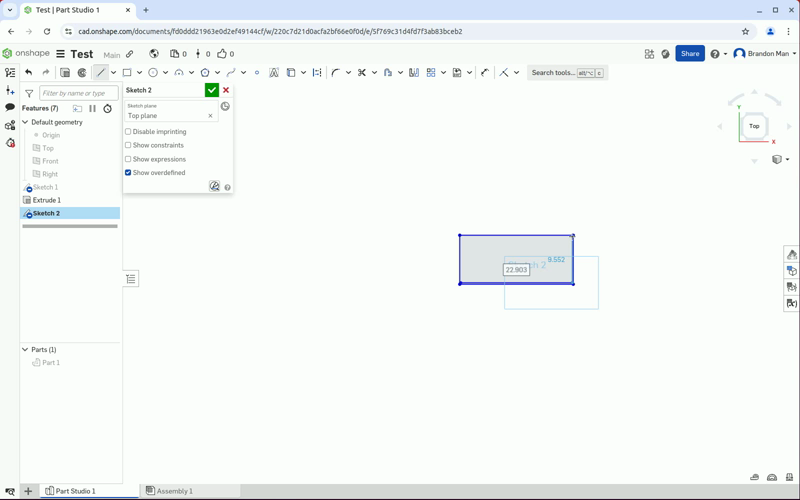
scroll(6)
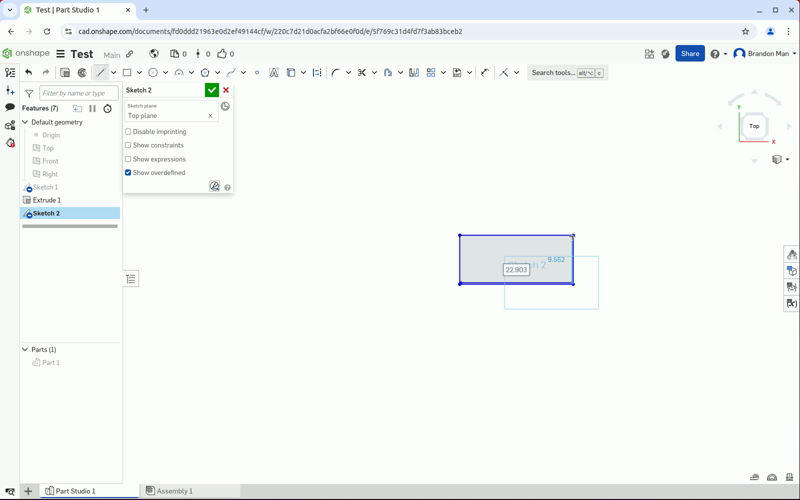
scroll(6)
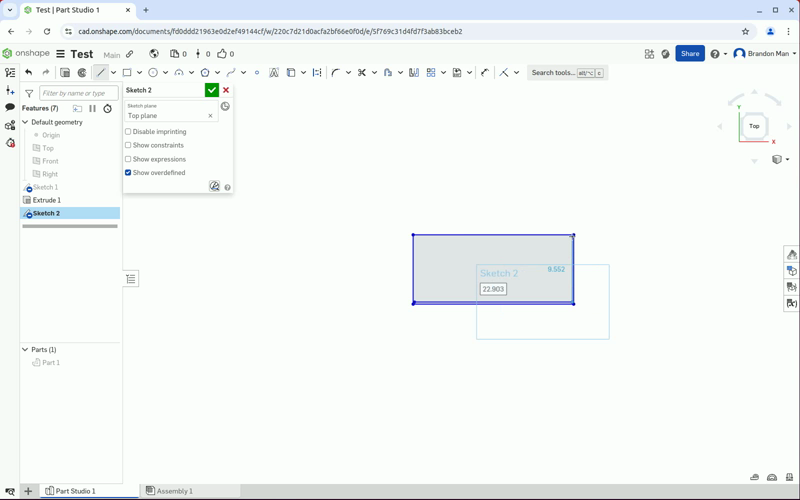
scroll(6)
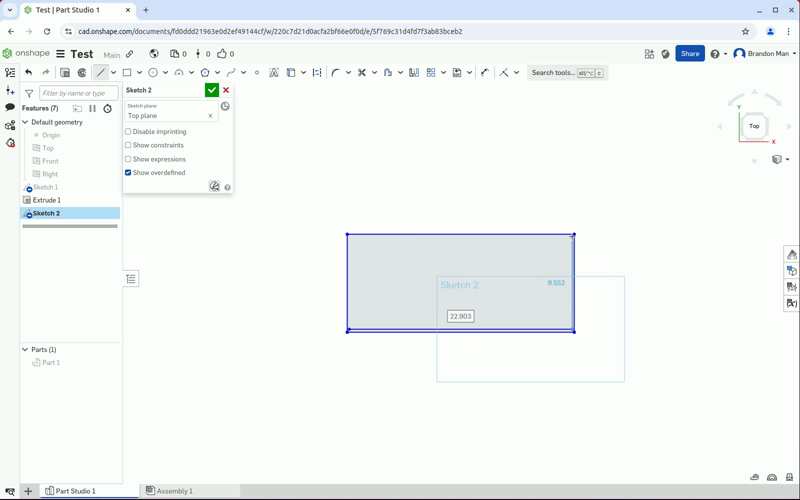
scroll(6)
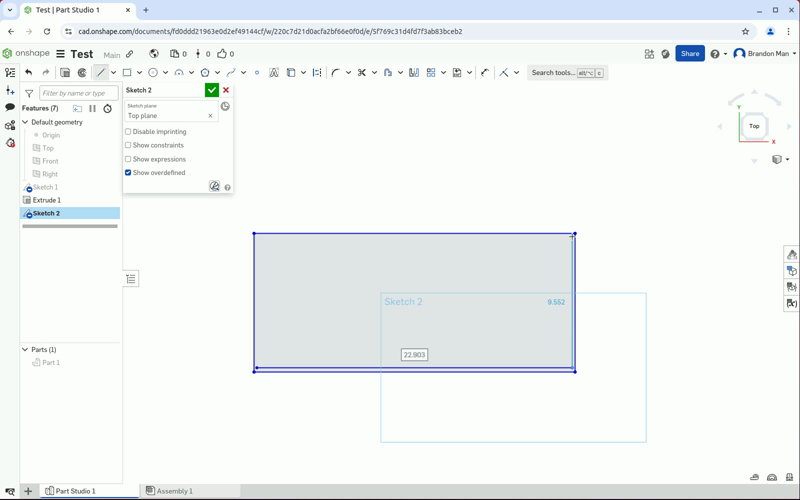
scroll(6)
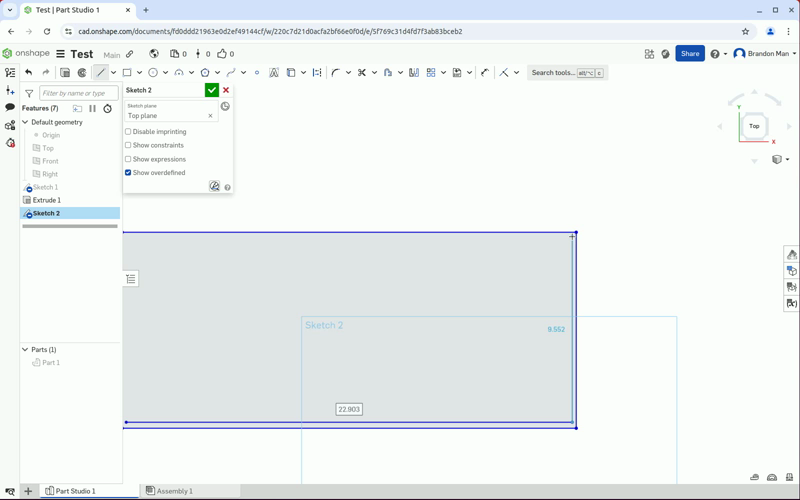
scroll(6)
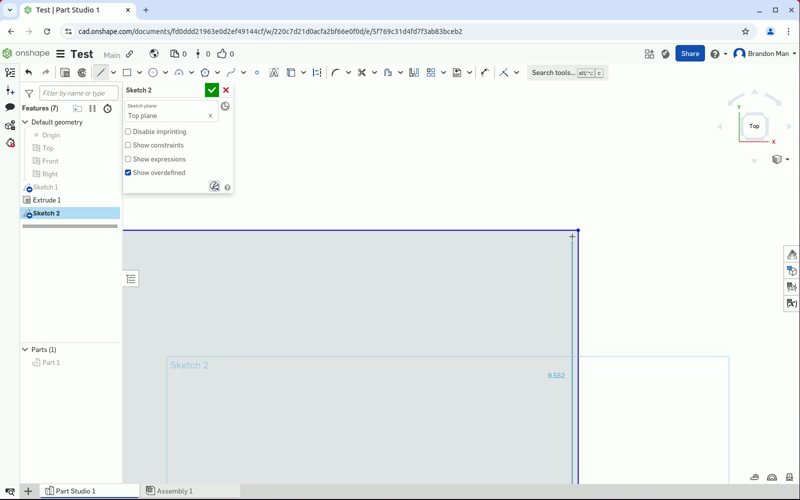
scroll(6)
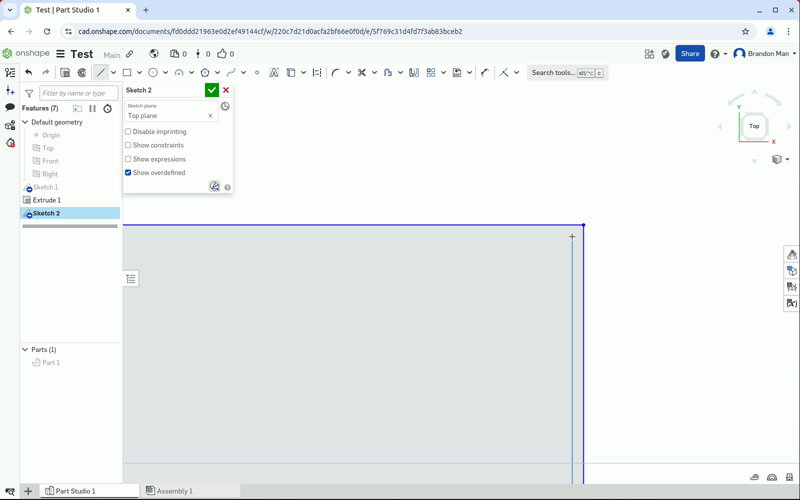
click(572, 236)
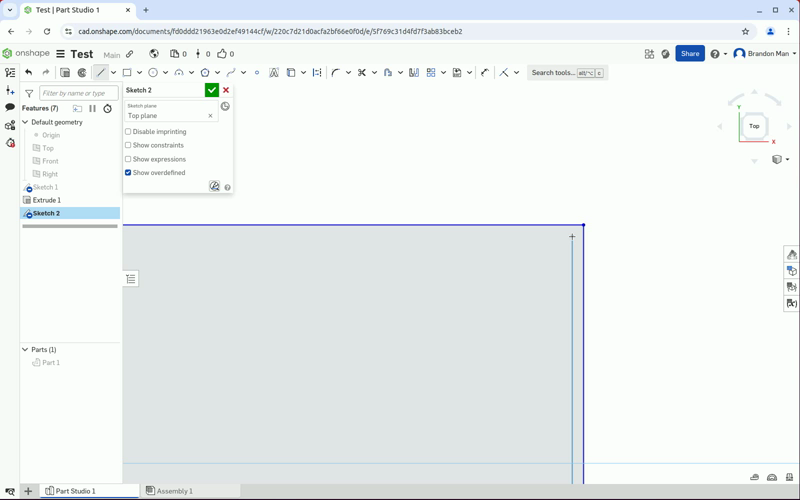
scroll(-6)
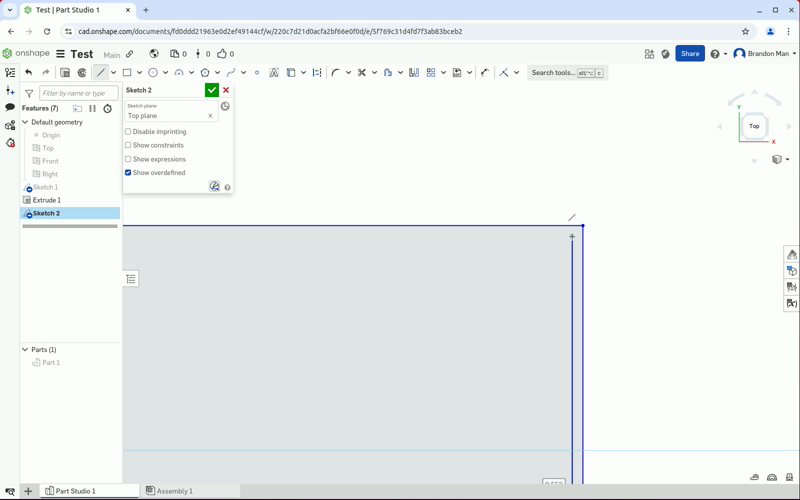
scroll(-6)
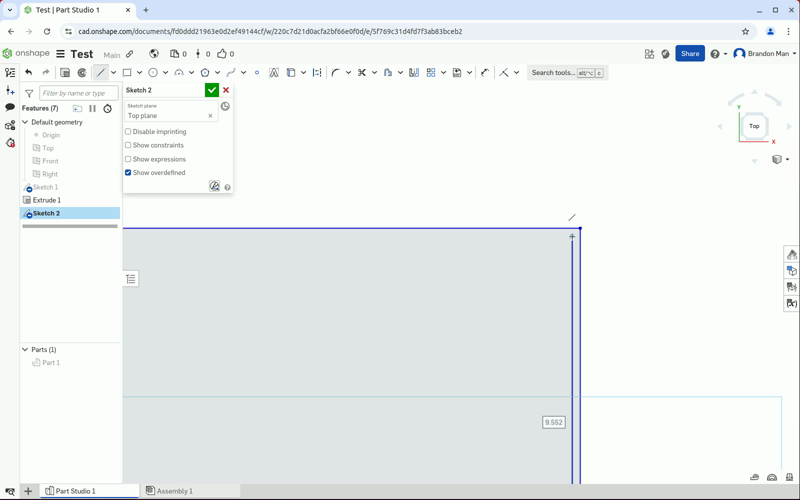
scroll(-6)
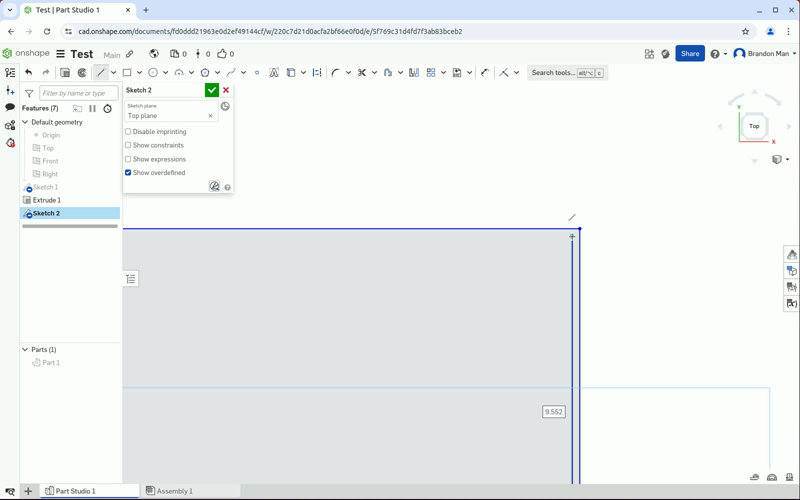
scroll(-6)
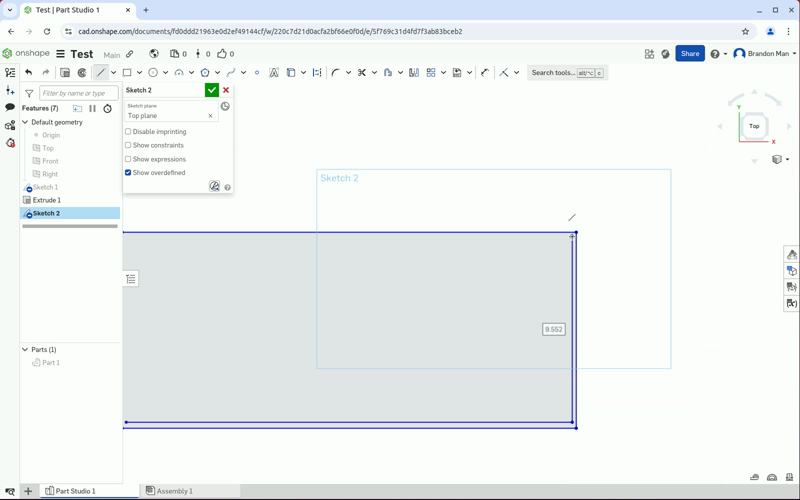
scroll(-6)
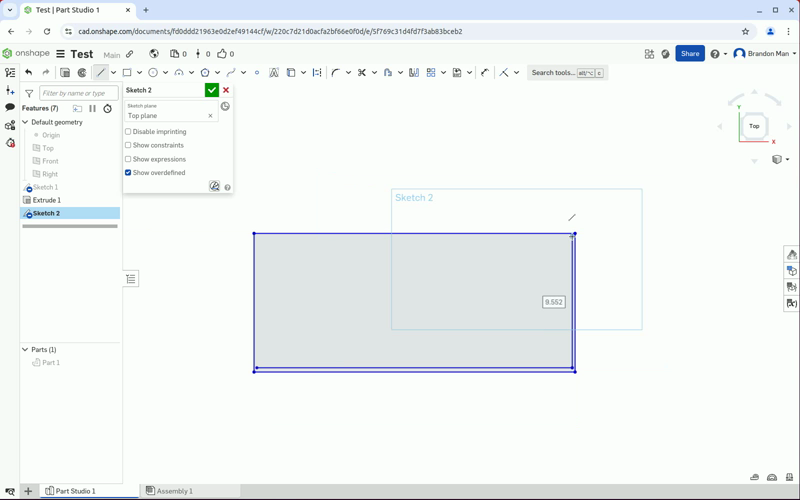
scroll(-6)
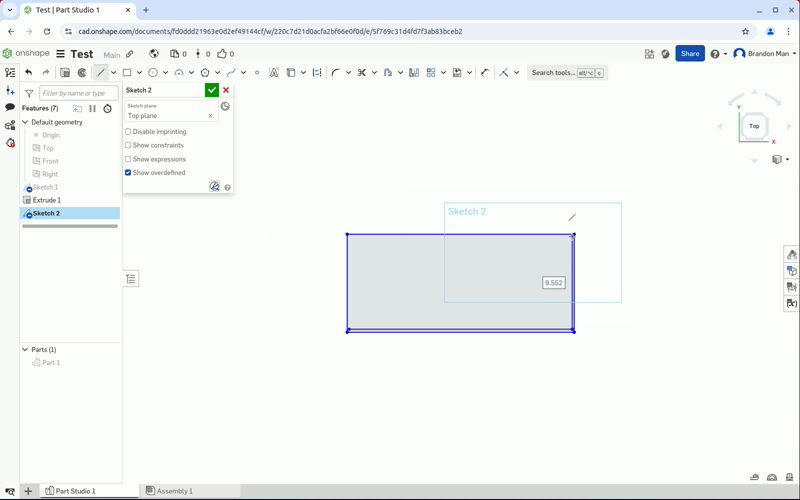
scroll(-6)
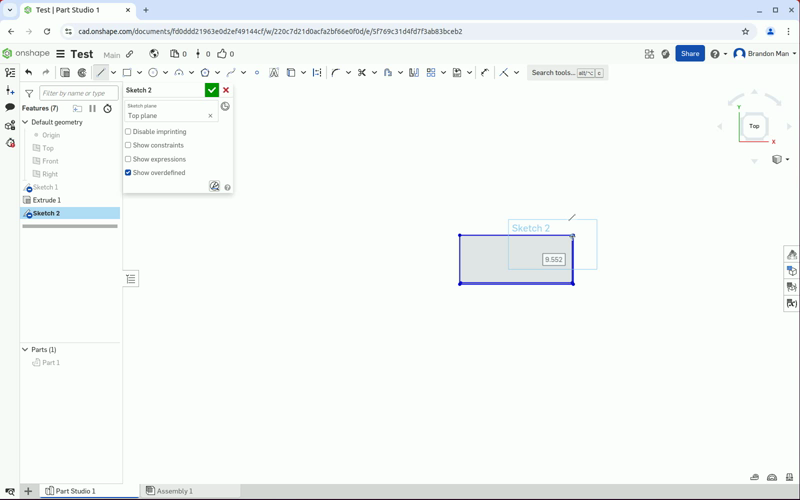
key_up(shift)
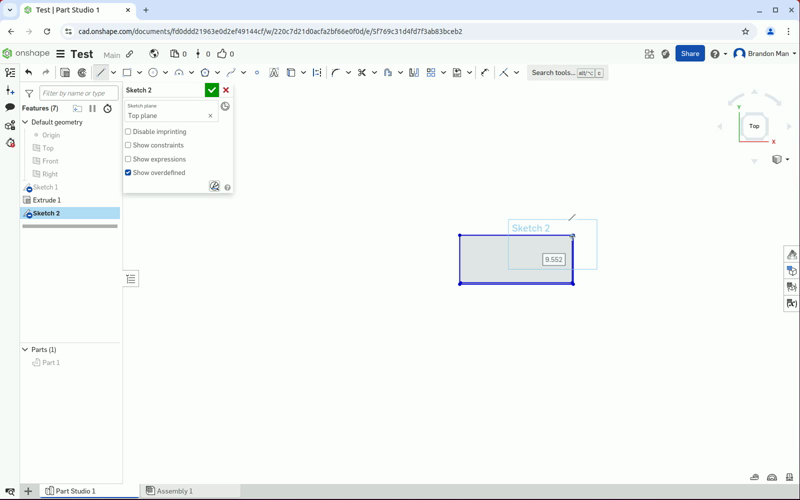
key_down(shift)
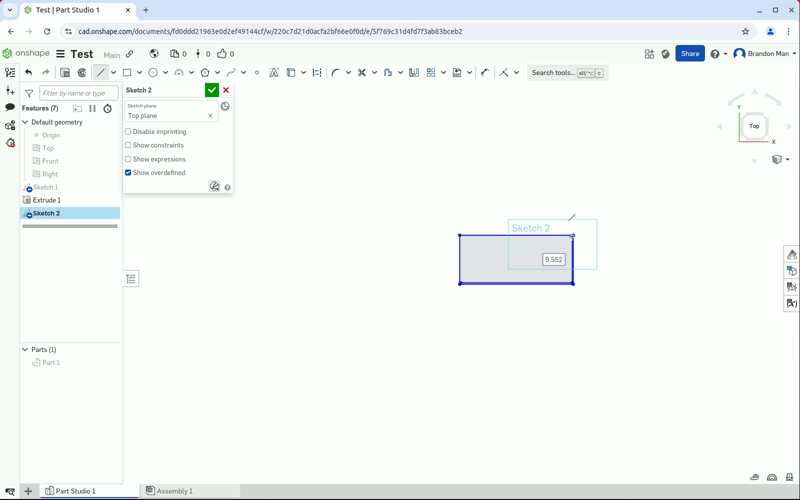
mouse_move(460, 236)
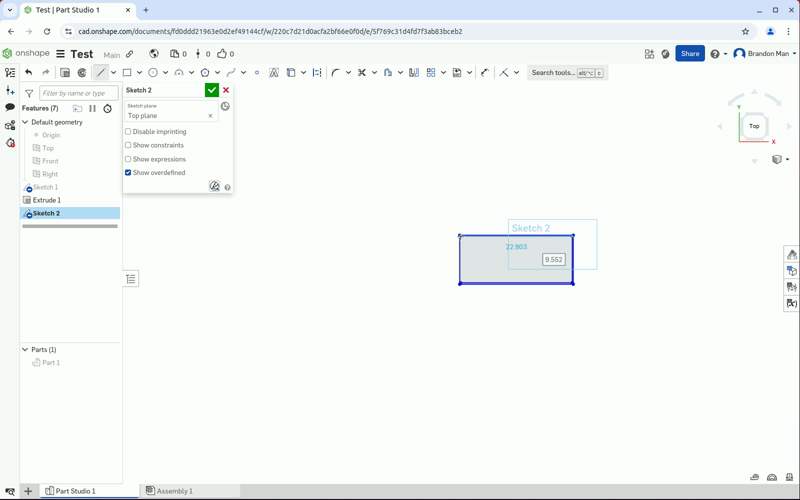
scroll(6)
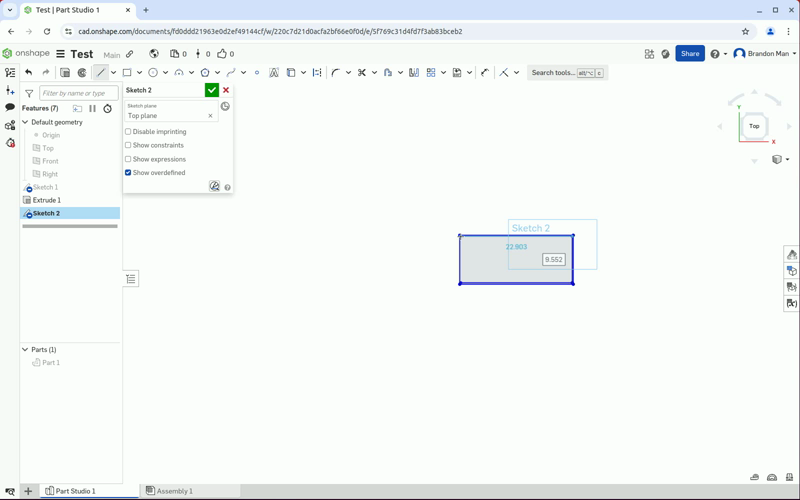
scroll(6)
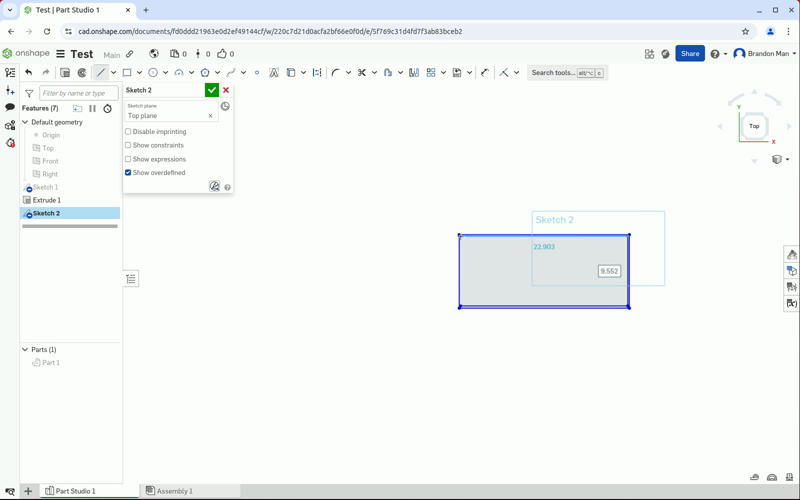
scroll(6)
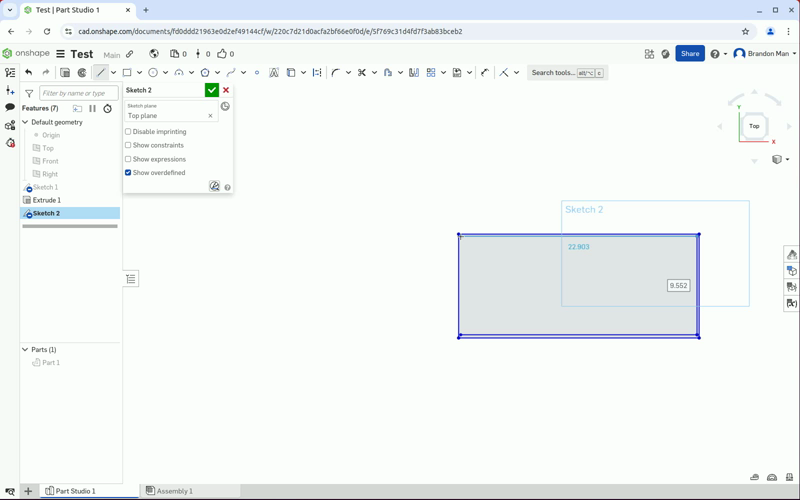
scroll(6)
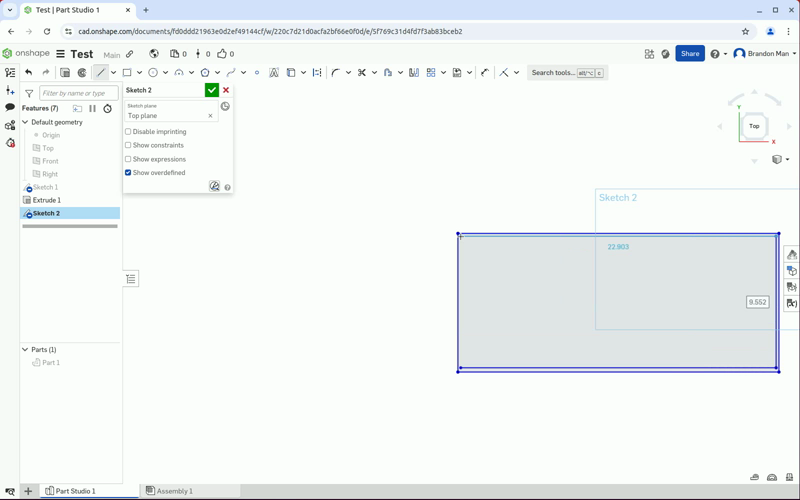
scroll(6)
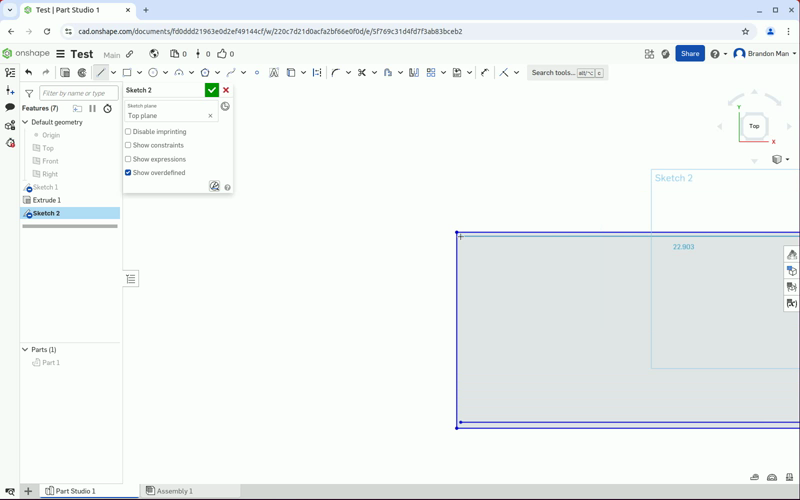
scroll(6)
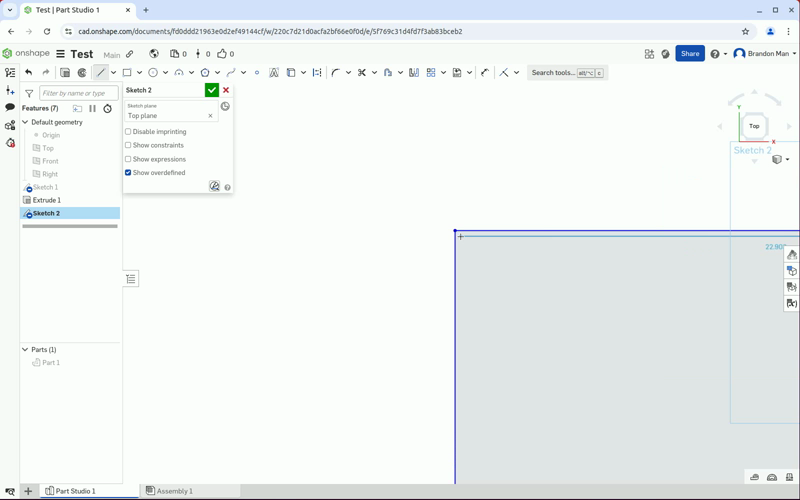
scroll(6)
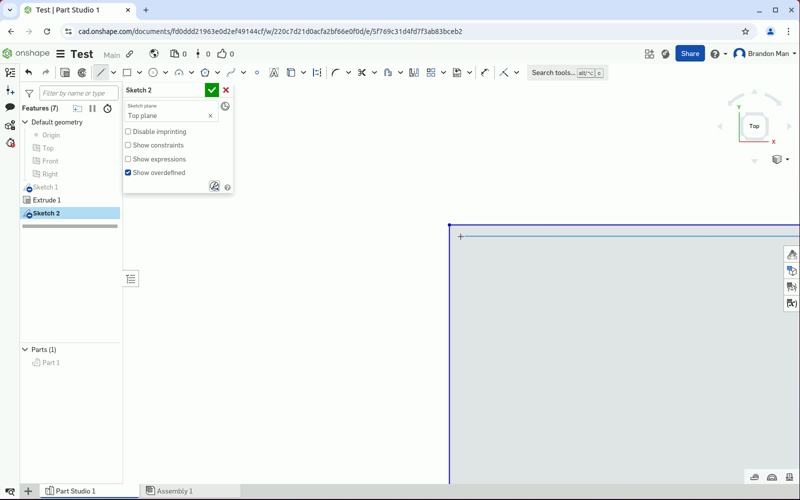
click(460, 236)
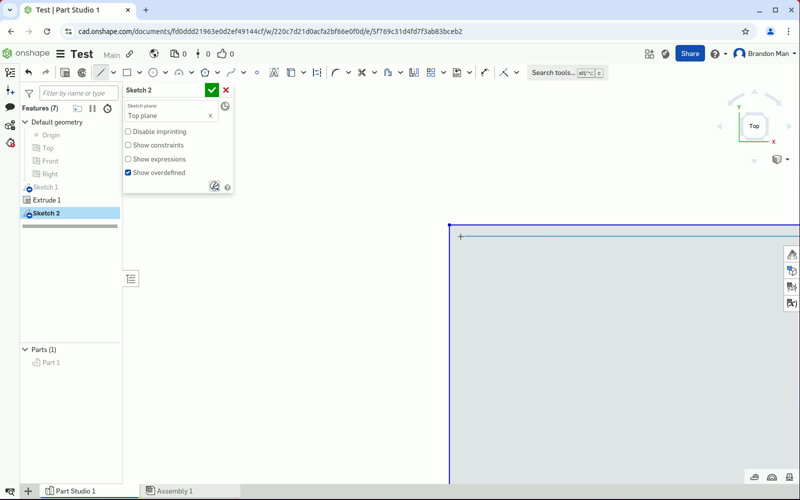
scroll(-6)
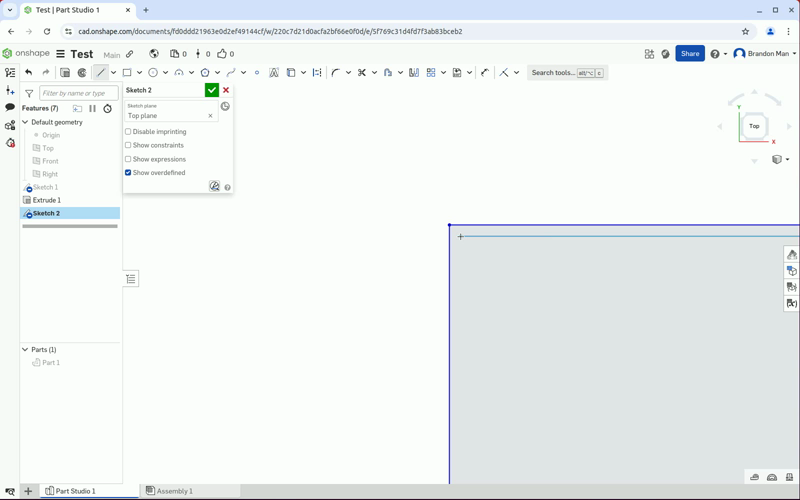
scroll(-6)
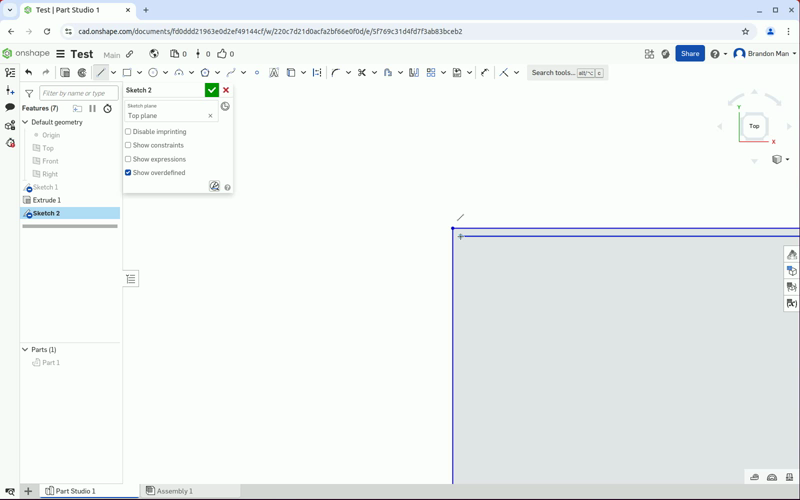
scroll(-6)
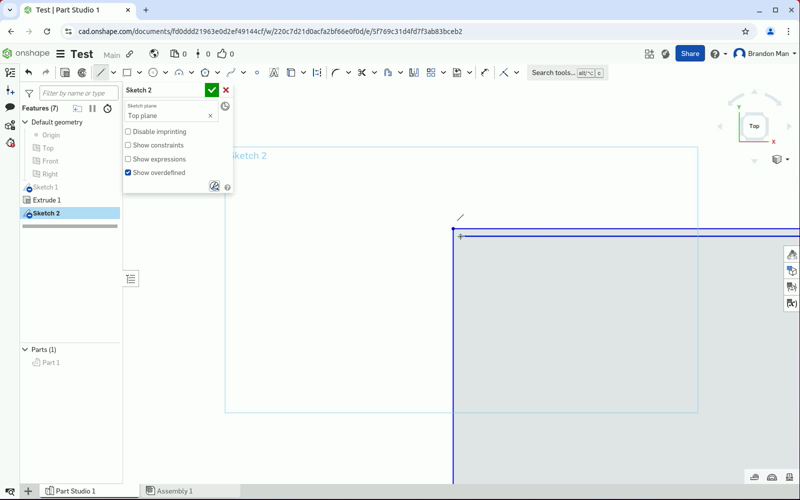
scroll(-6)
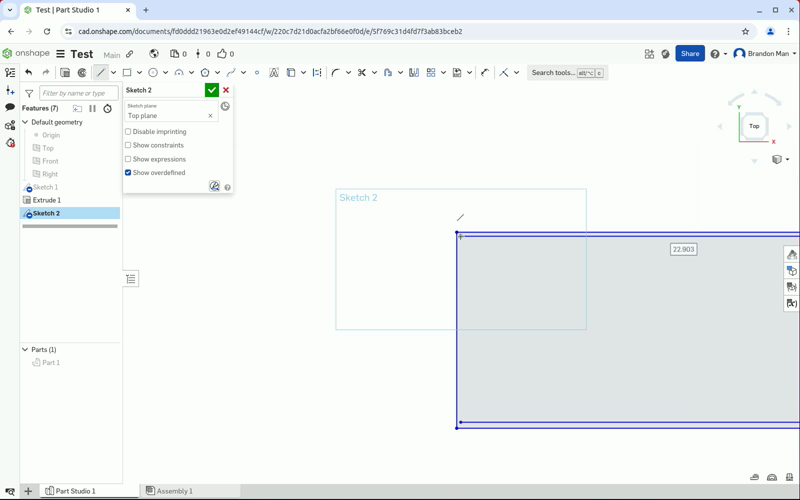
scroll(-6)
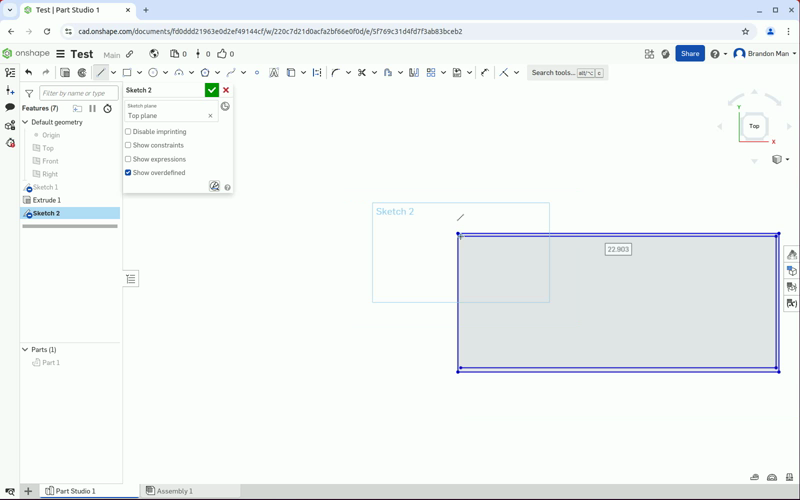
scroll(-6)
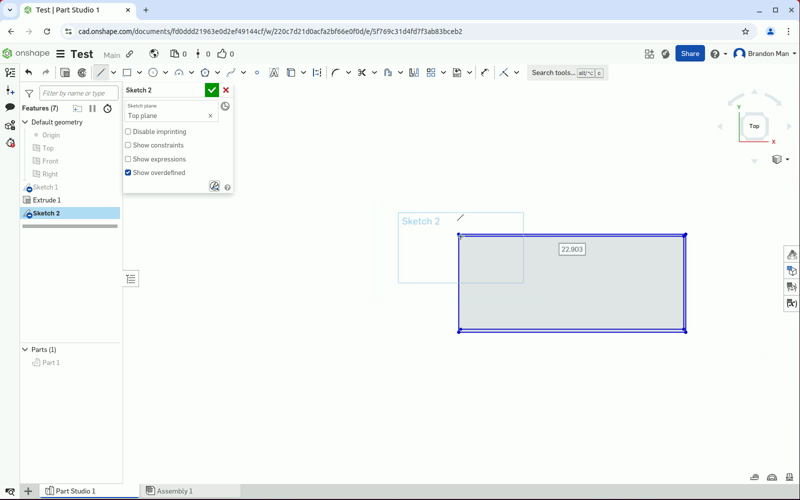
scroll(-6)
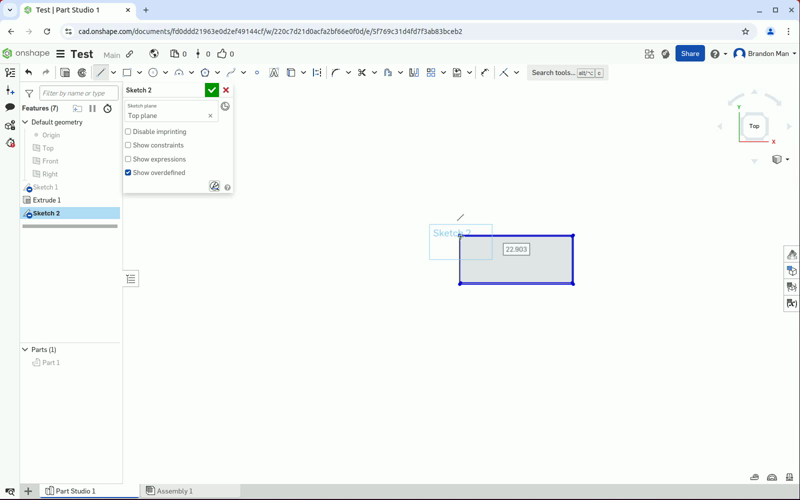
key_up(shift)
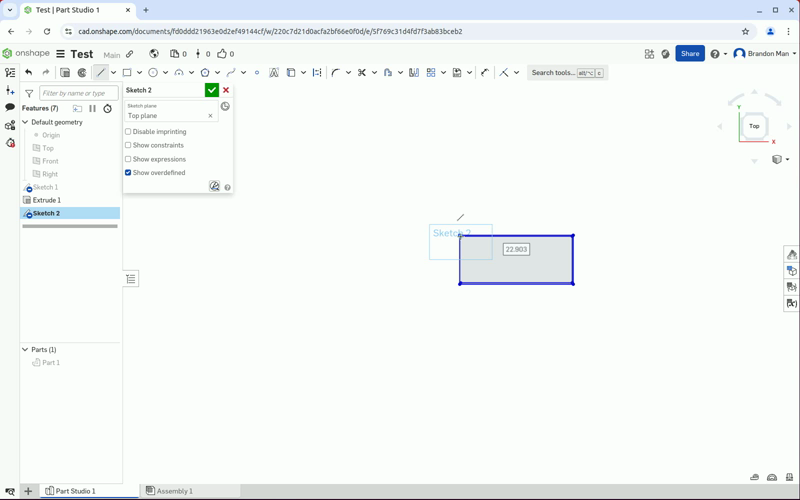
mouse_move(490, 236)
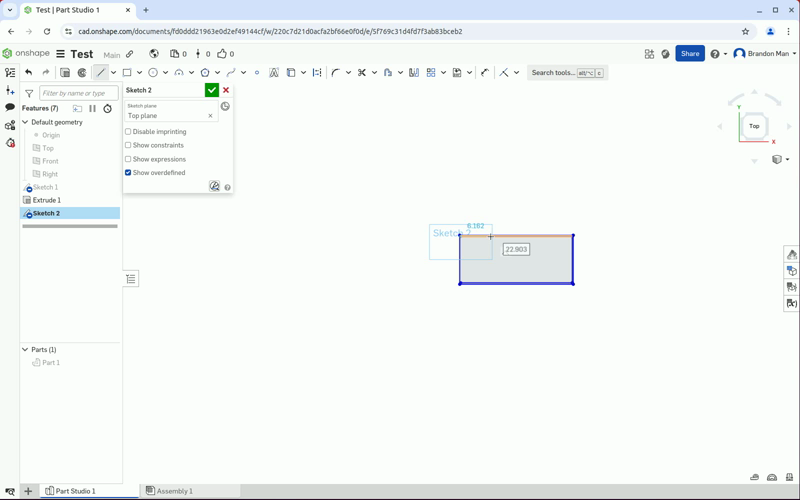
key_down(shift)
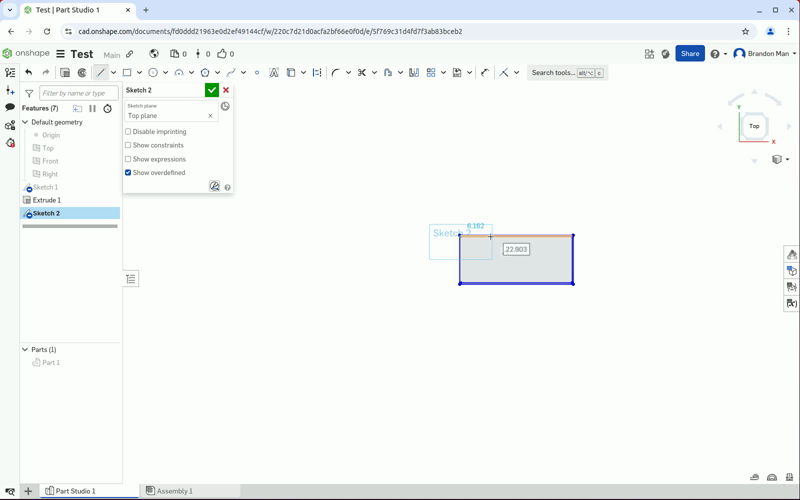
mouse_move(460, 282)
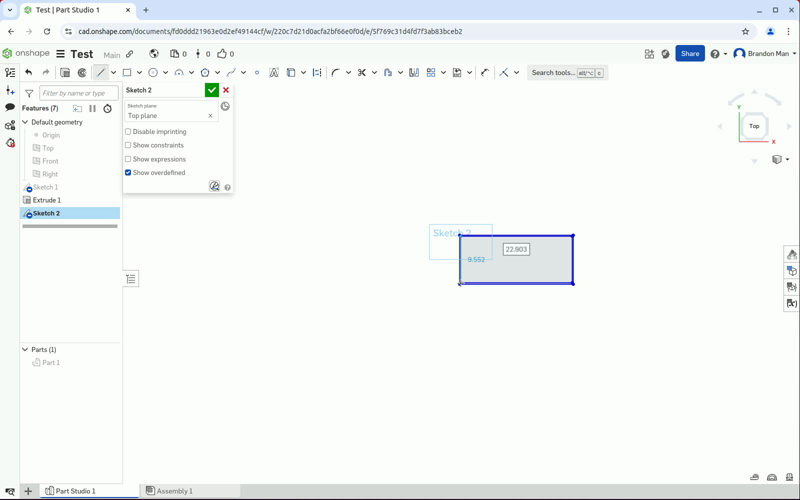
scroll(6)
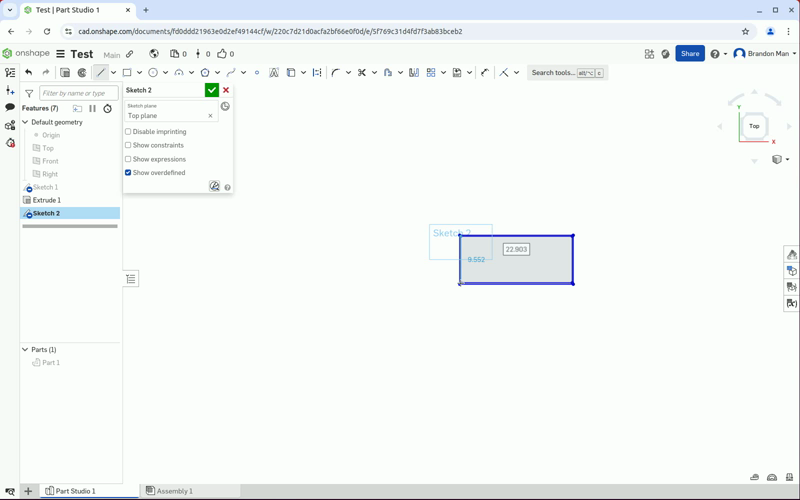
scroll(6)
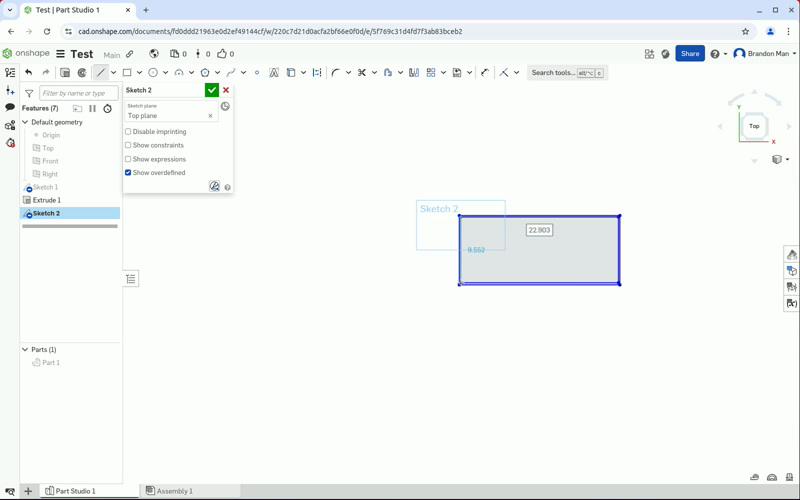
scroll(6)
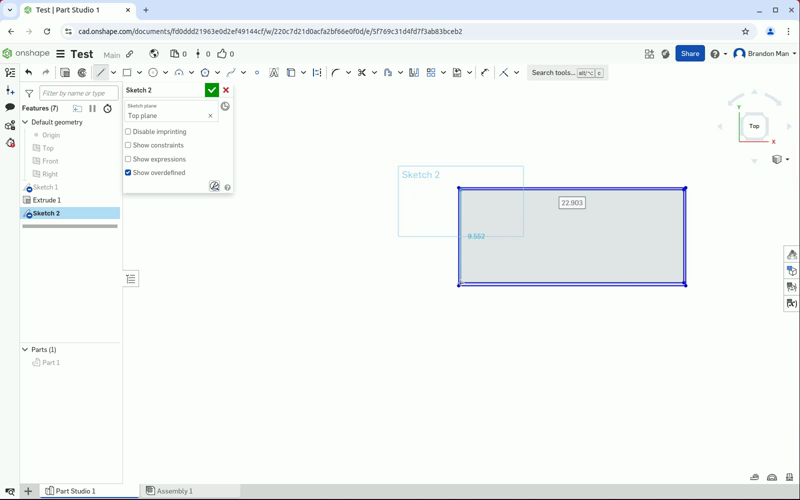
scroll(6)
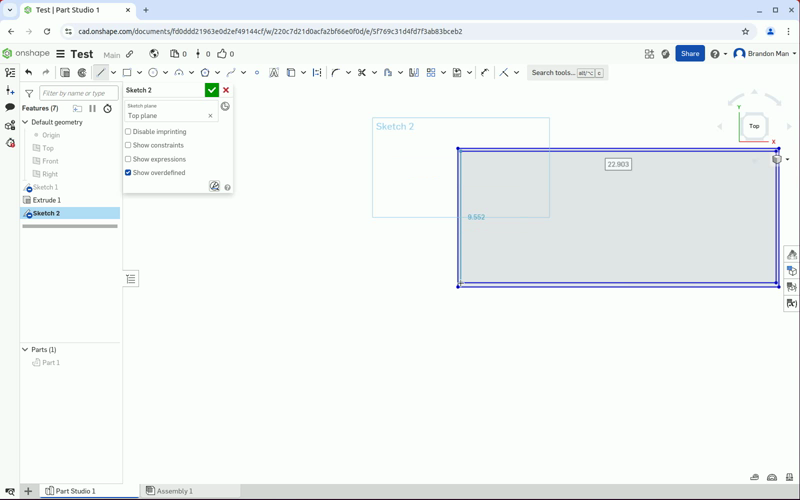
scroll(6)
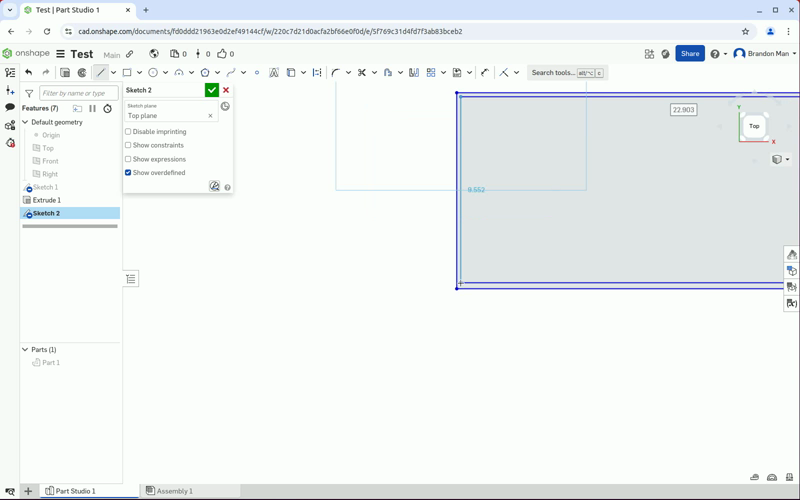
scroll(6)
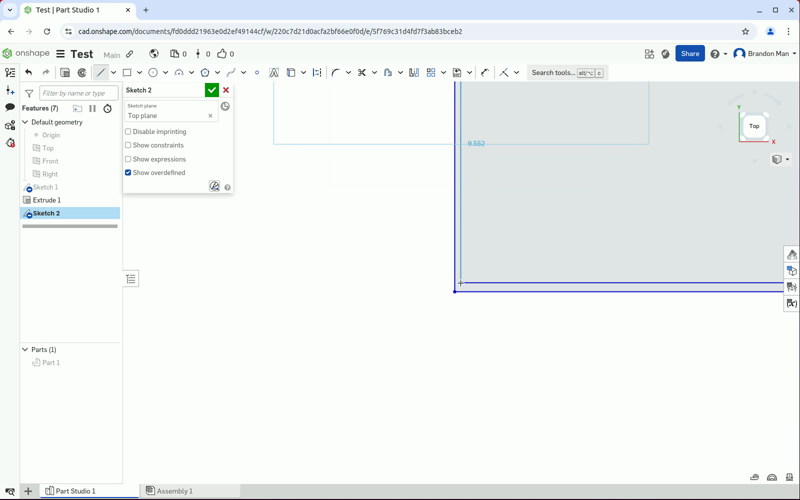
scroll(6)
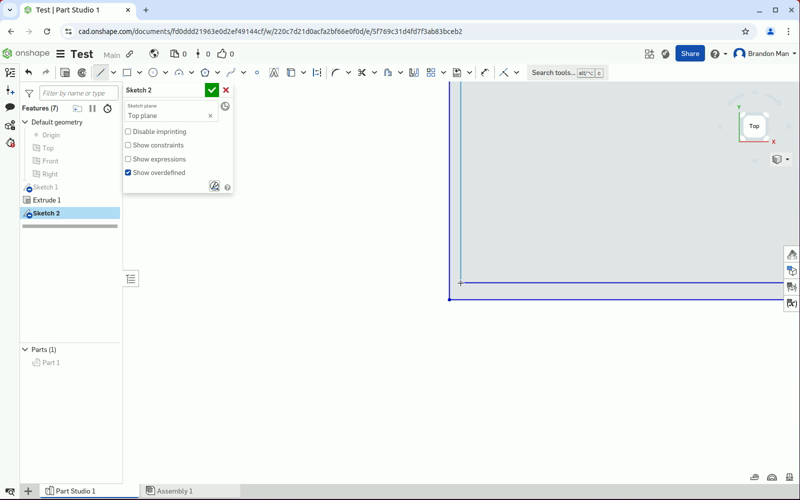
key_up(shift)
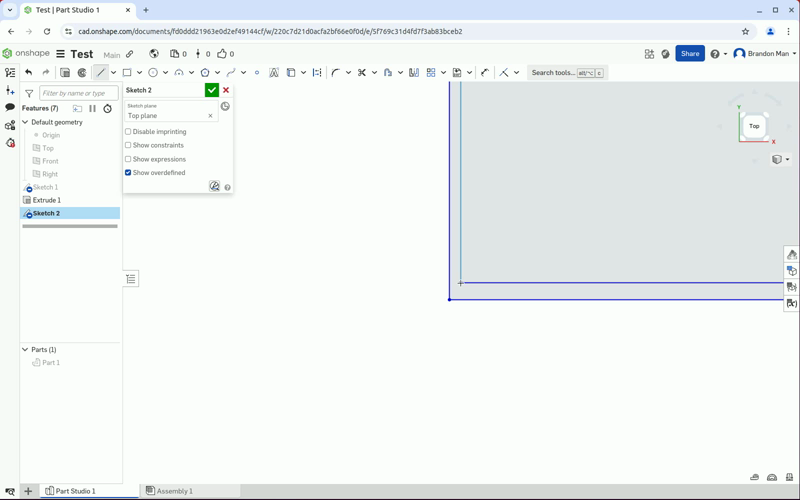
click(460, 282)
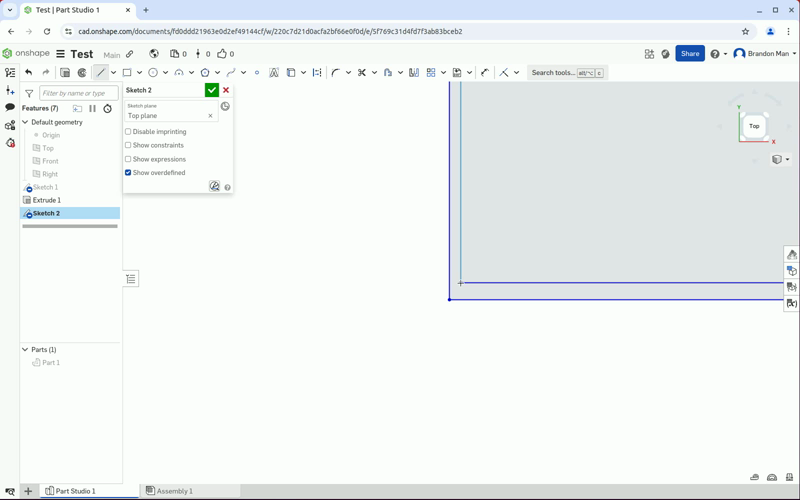
scroll(-6)
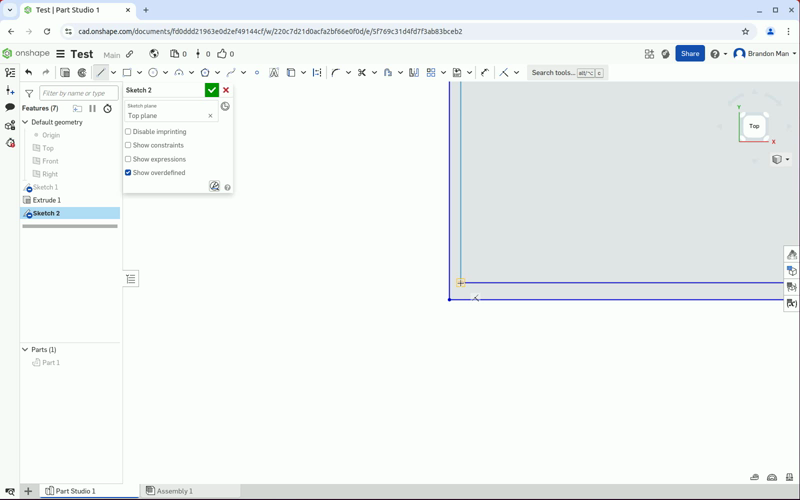
scroll(-6)
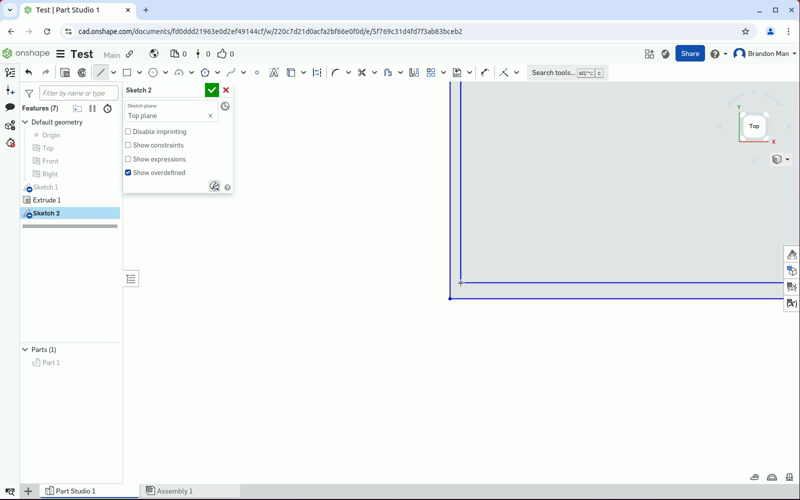
scroll(-6)
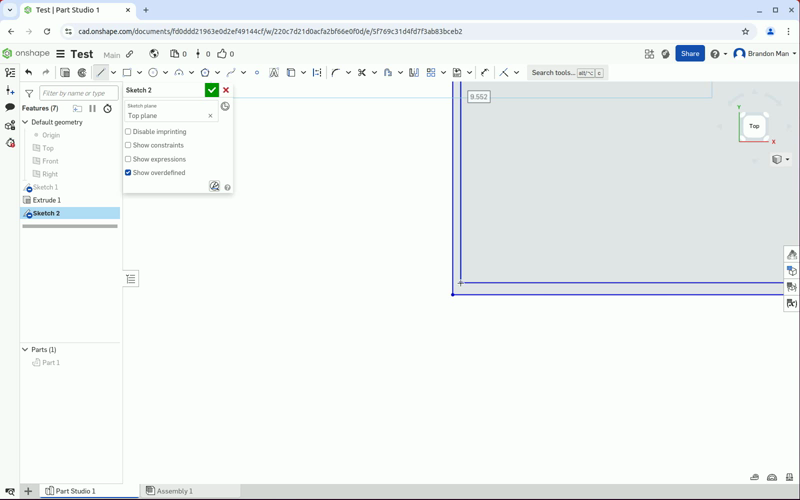
scroll(-6)
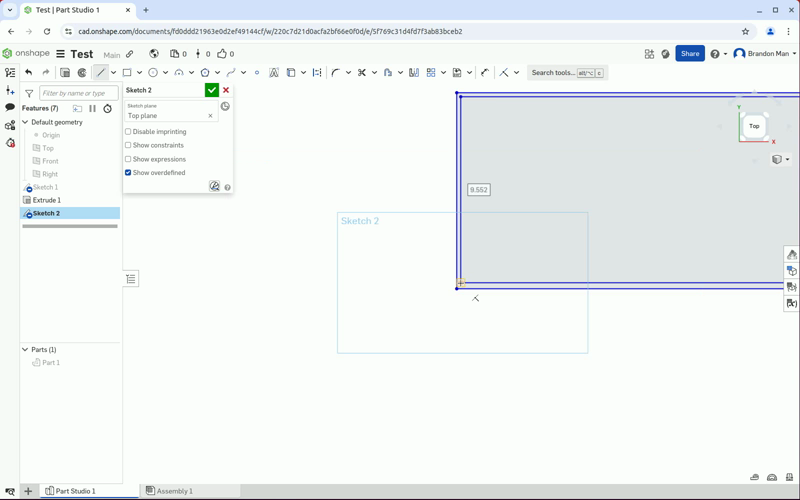
scroll(-6)
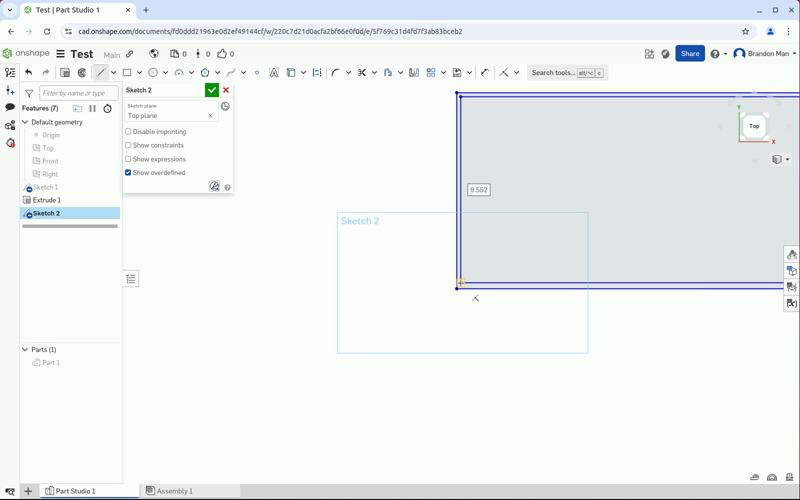
scroll(-6)
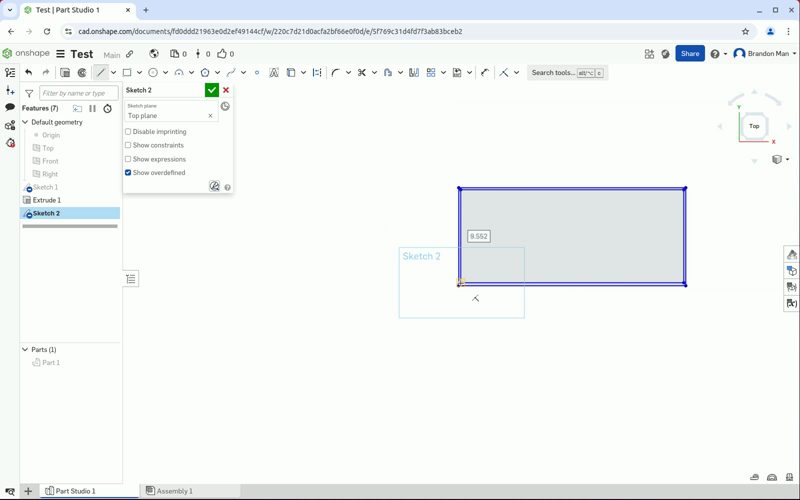
scroll(-6)
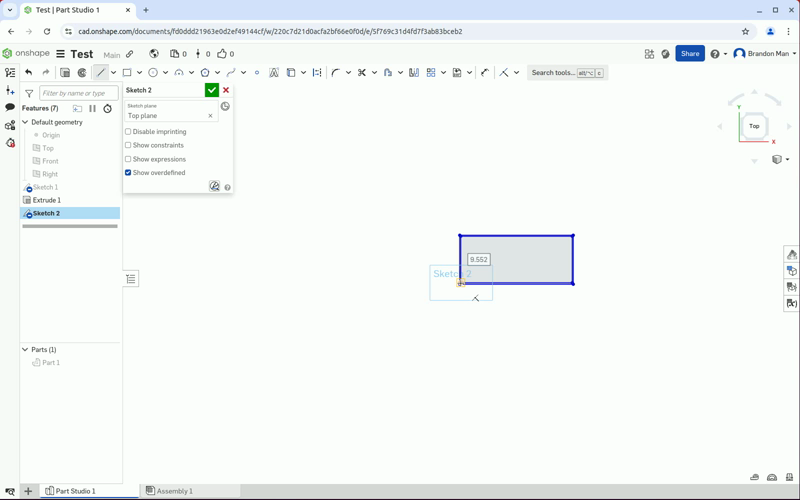
key(esc)
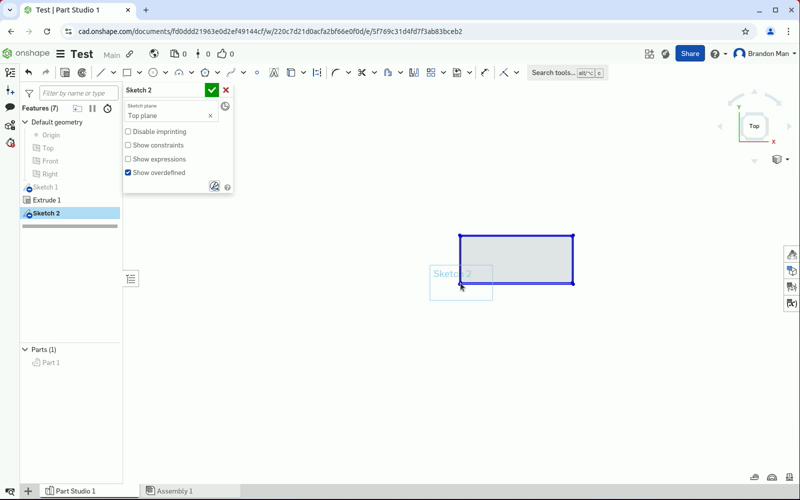
mouse_move(571, 283)
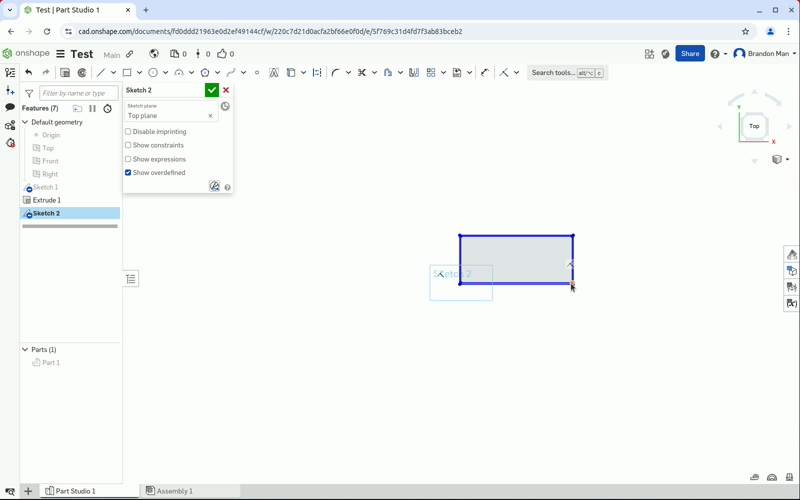
scroll(6)
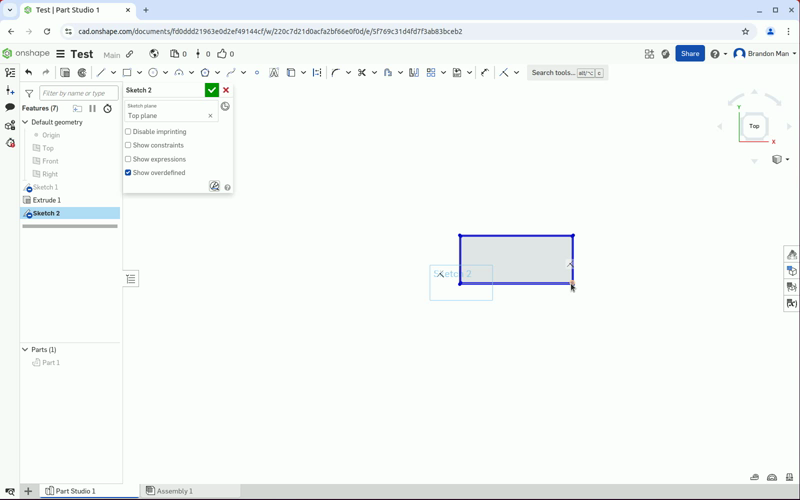
scroll(6)
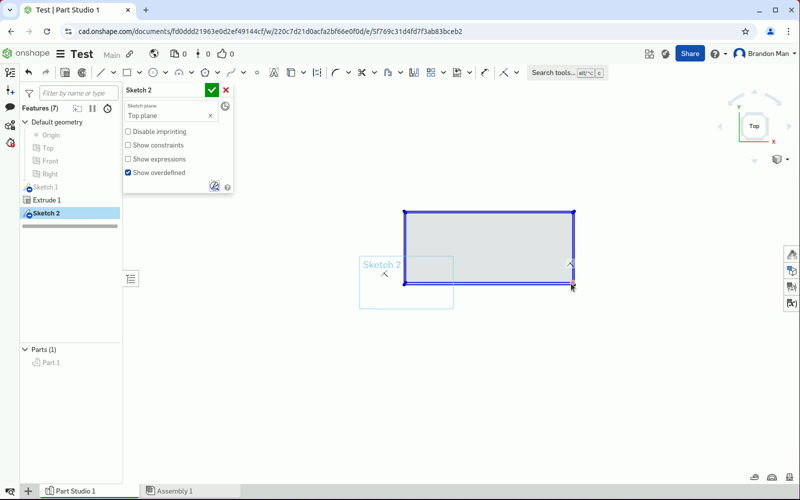
scroll(6)
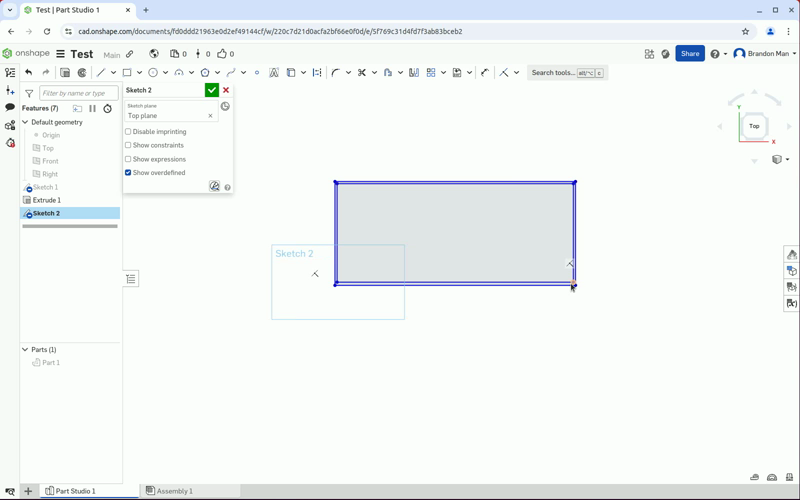
scroll(6)
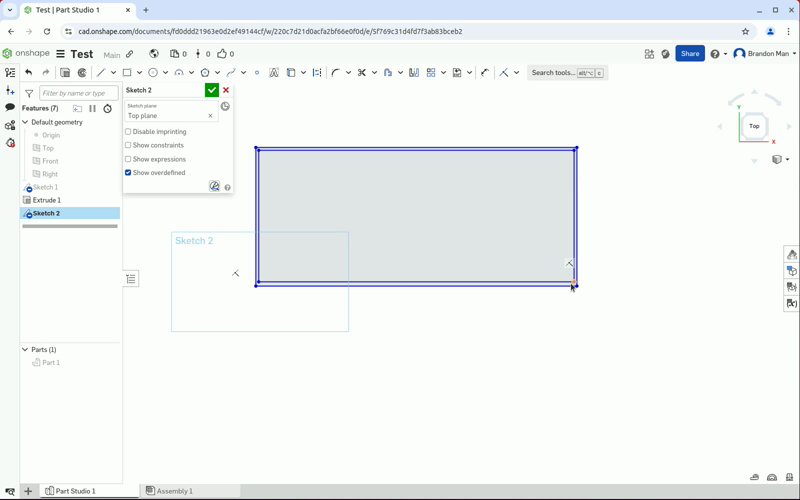
scroll(6)
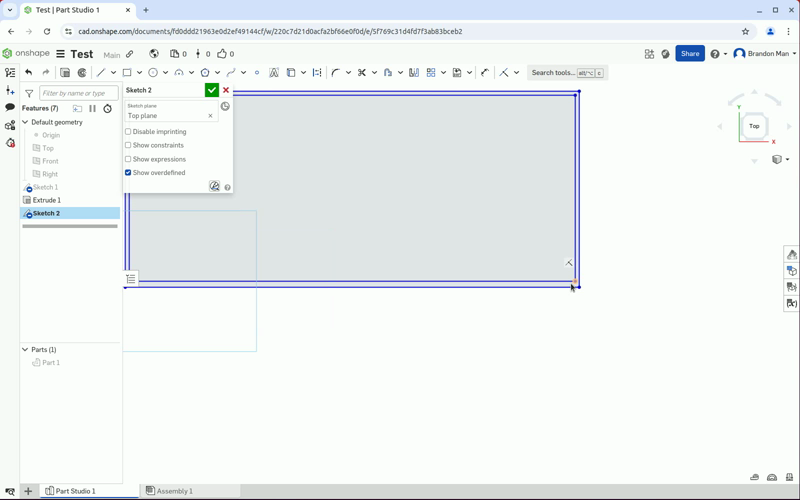
scroll(6)
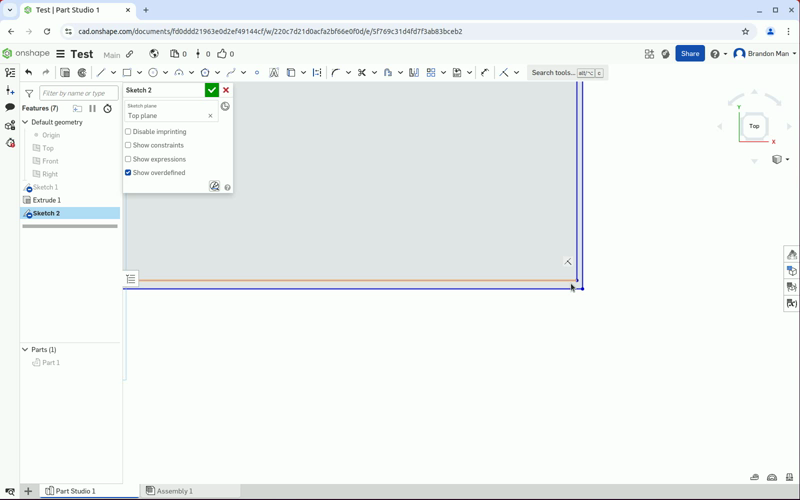
scroll(6)
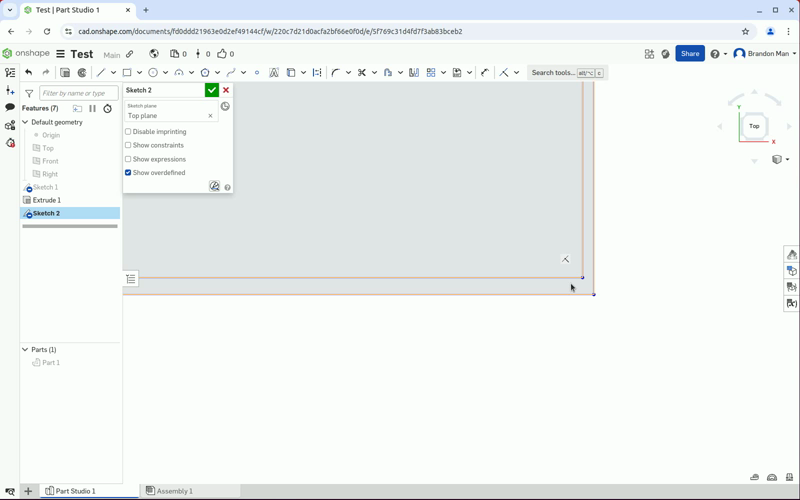
click(571, 283)
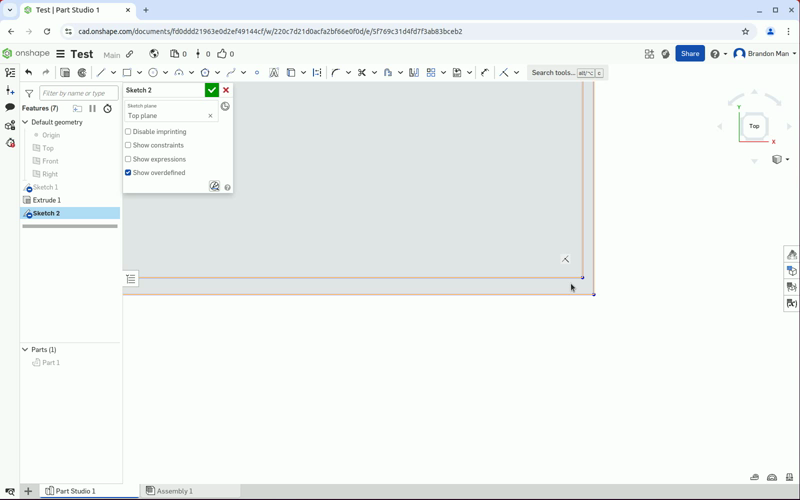
scroll(-6)
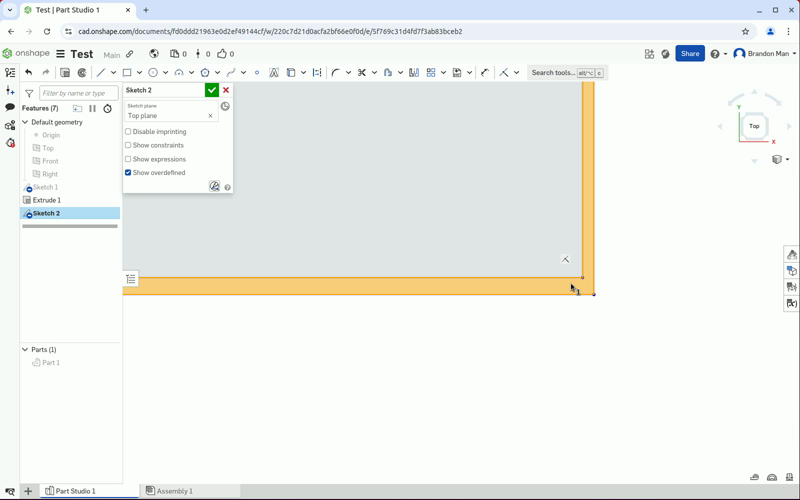
scroll(-6)
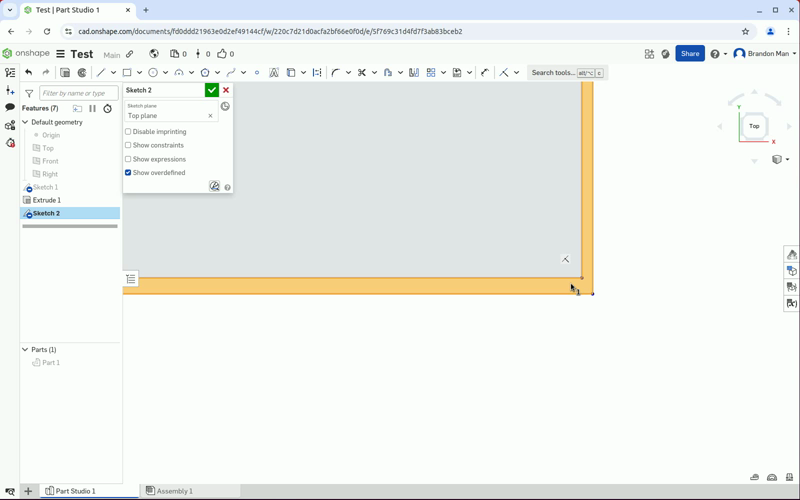
scroll(-6)
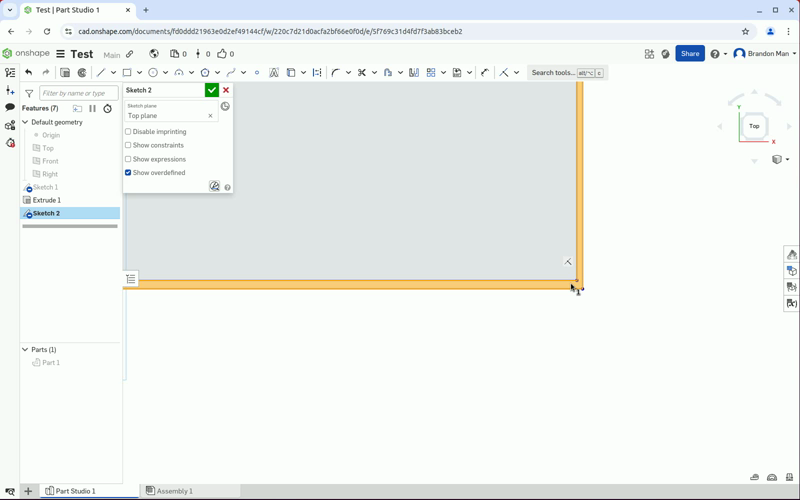
scroll(-6)
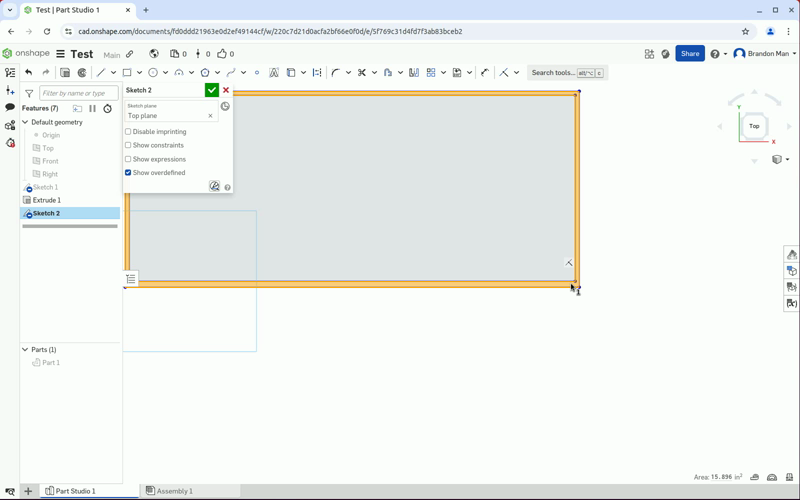
scroll(-6)
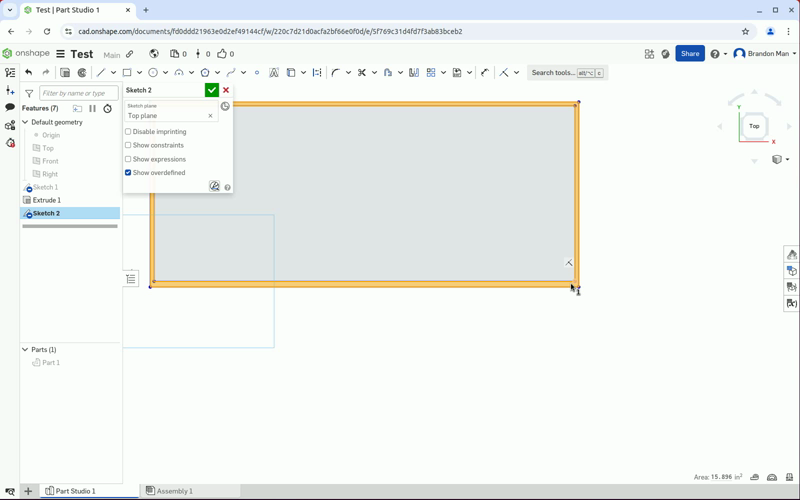
scroll(-6)
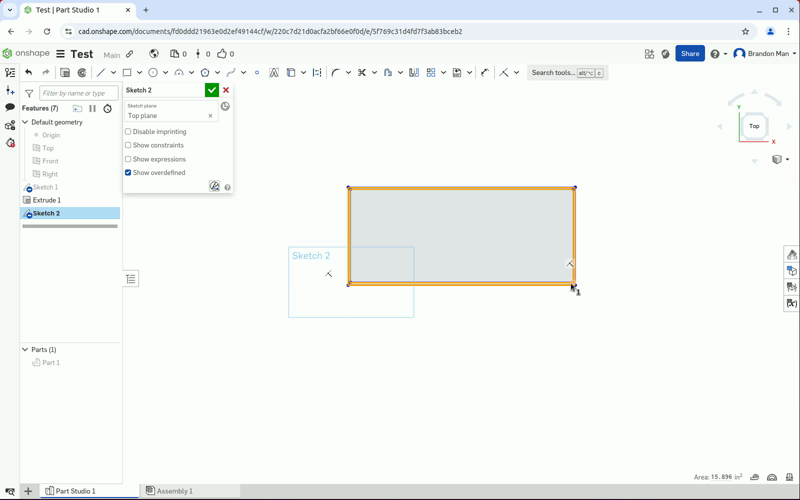
scroll(-6)
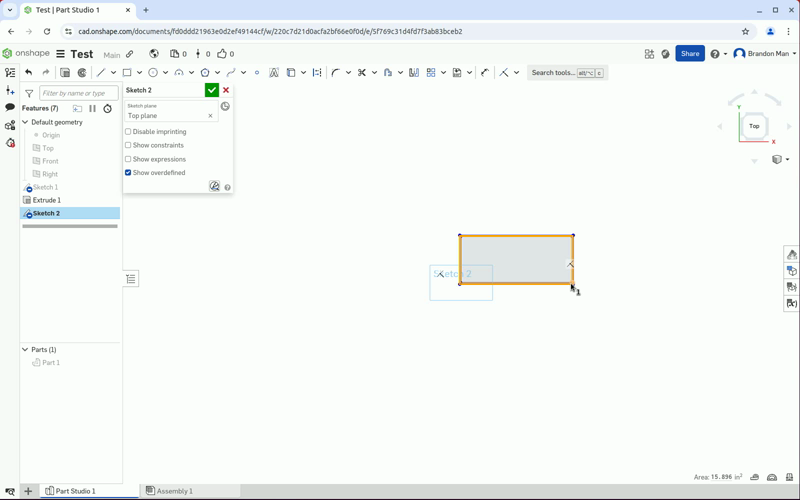
mouse_move(73, 352)
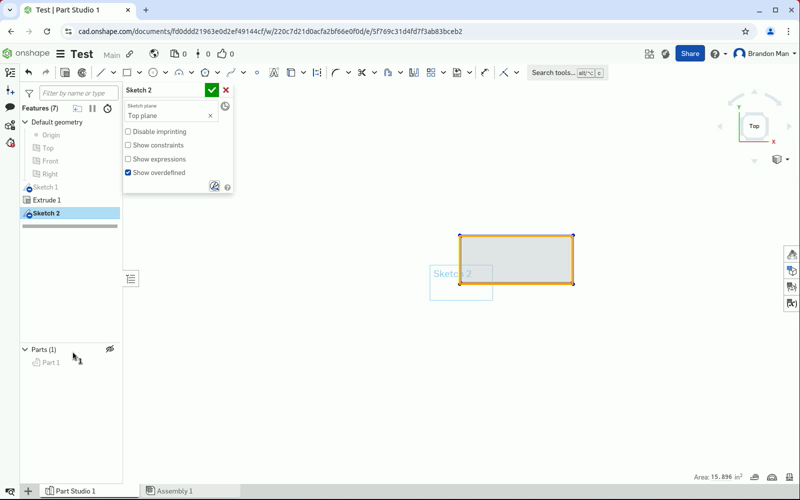
key(shift+y)
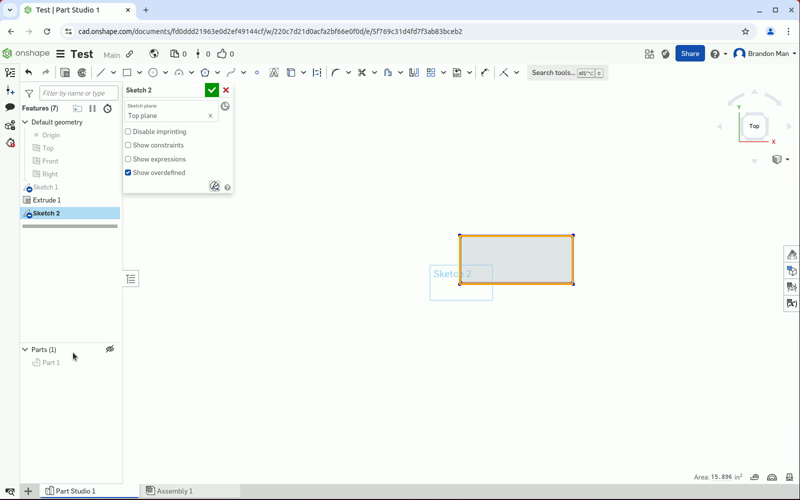
key(shift+e)
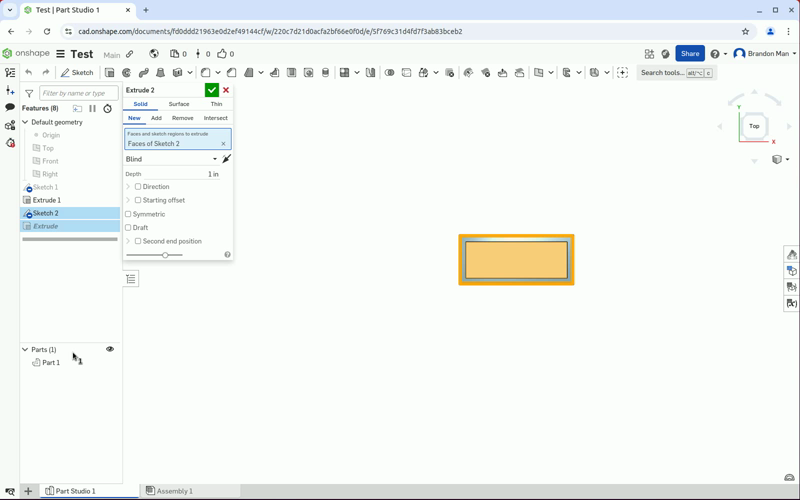
mouse_move(143, 106)
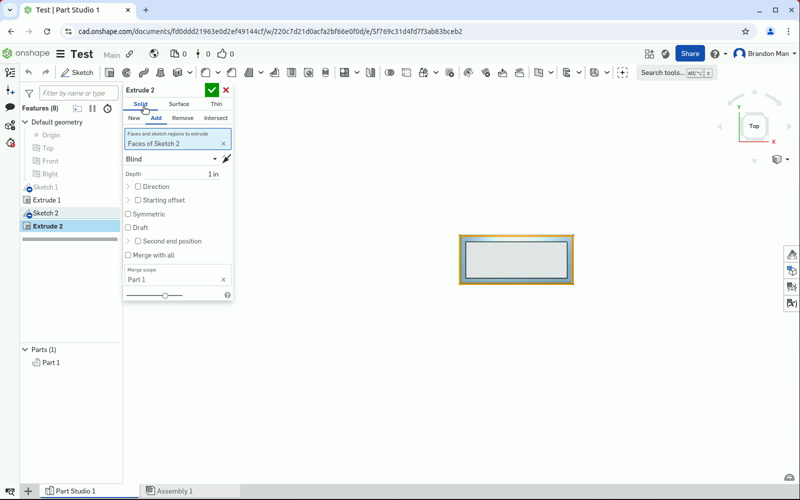
click(143, 106)
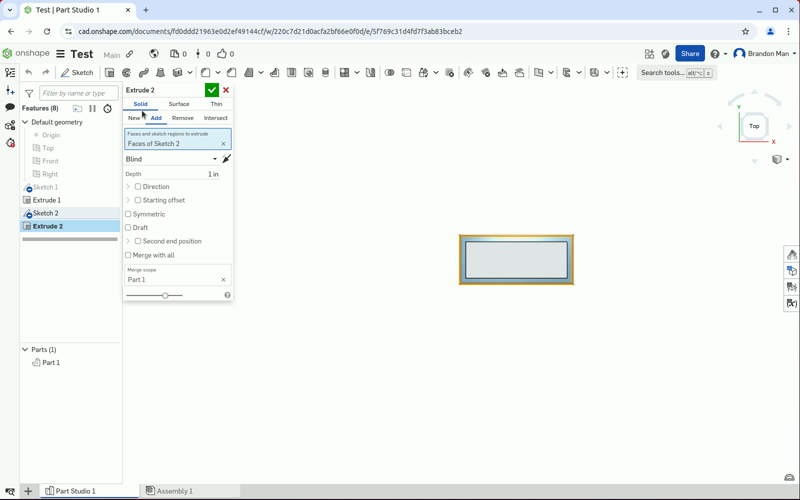
mouse_move(137, 120)
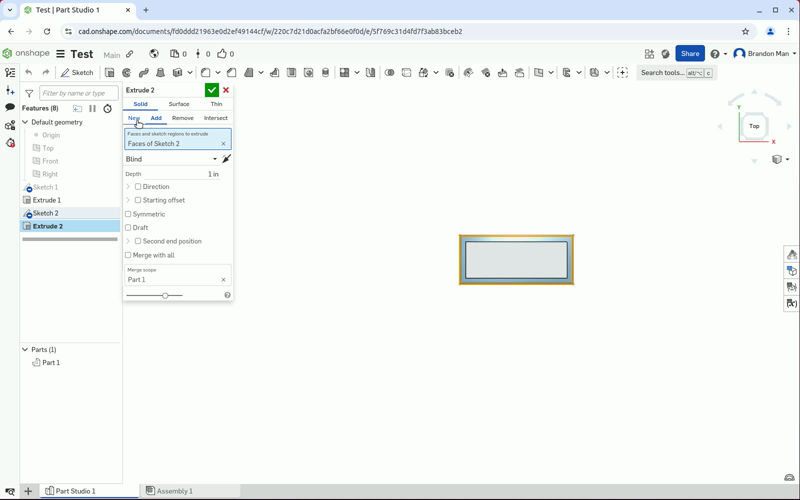
click(137, 120)
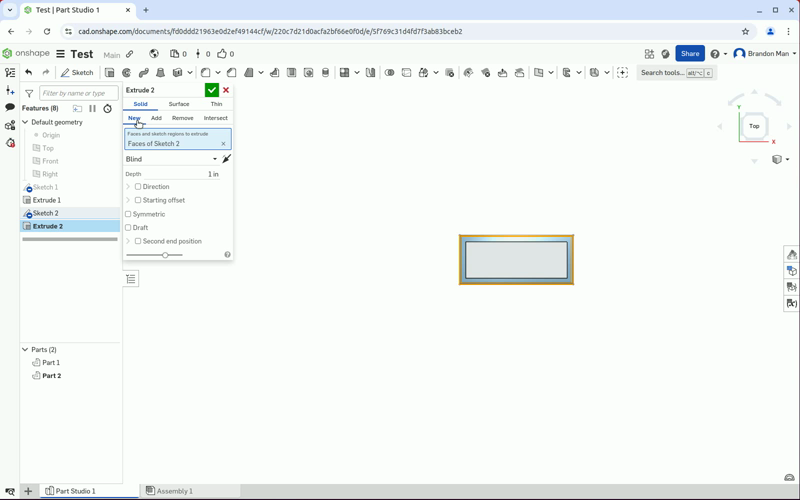
key(tab, 4)
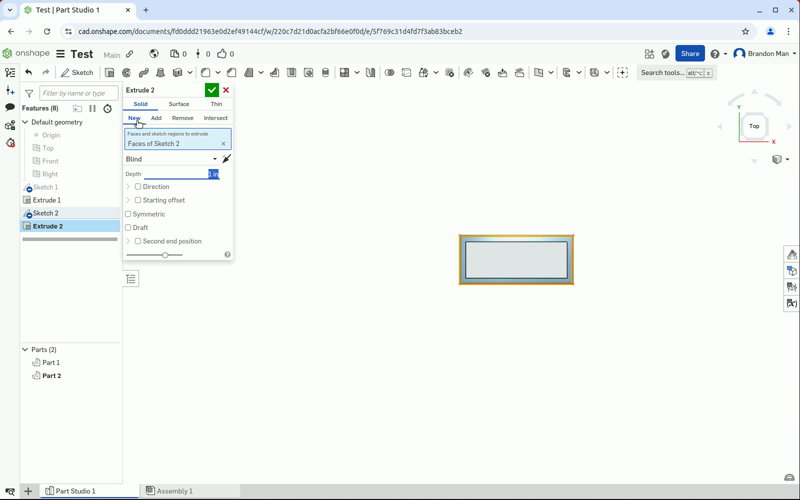
text(0.722)
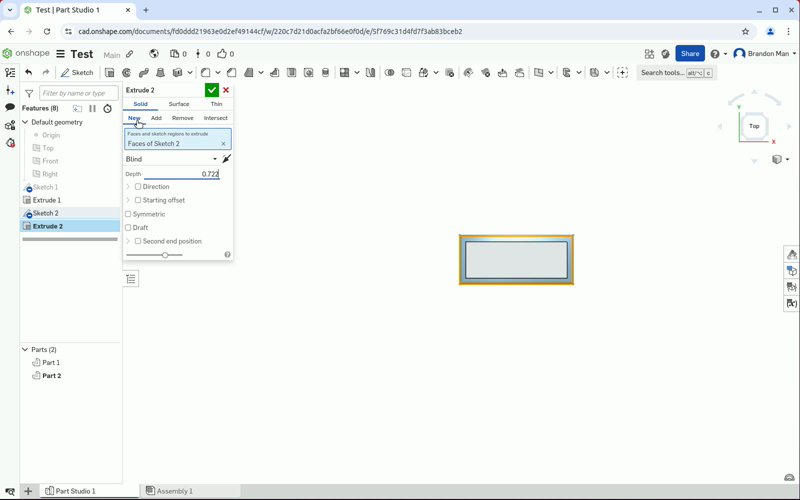
key(enter)
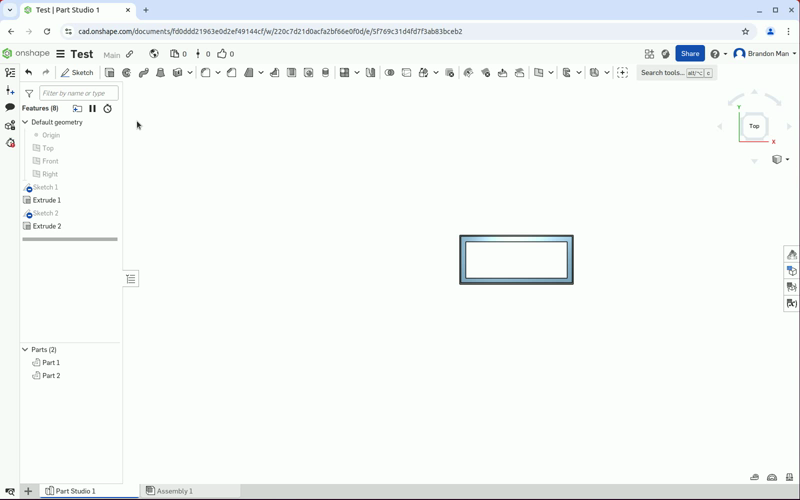
key(shift+h)
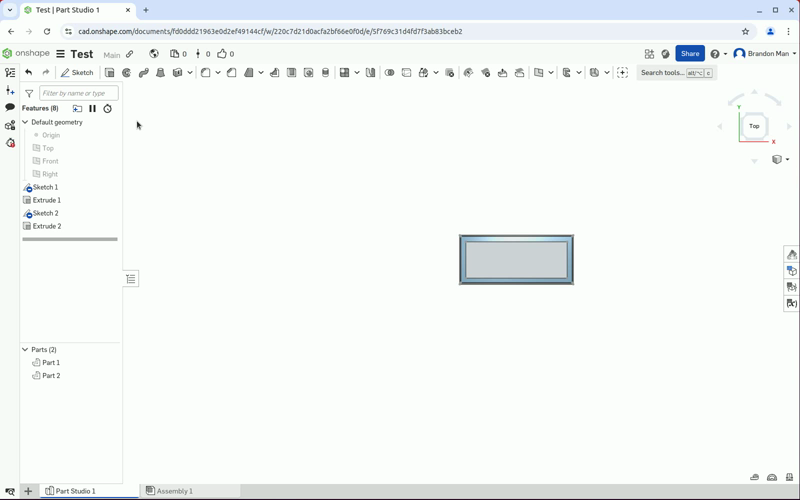
key(shift+h)
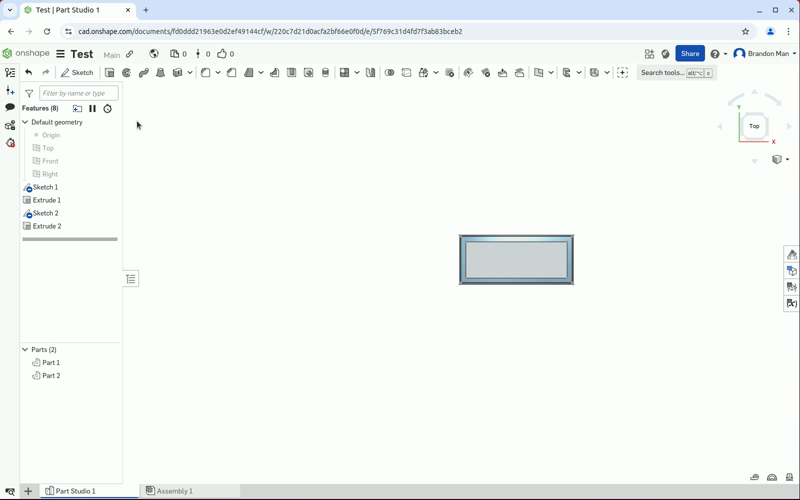
key(shift+7)
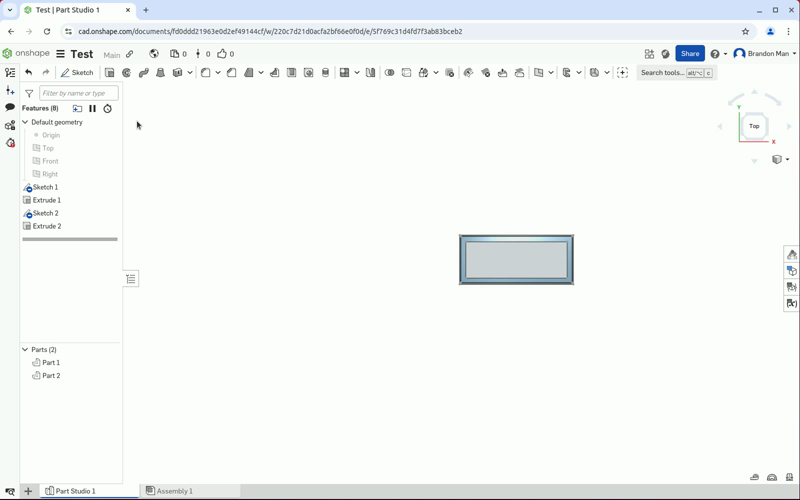
key(up, 3)
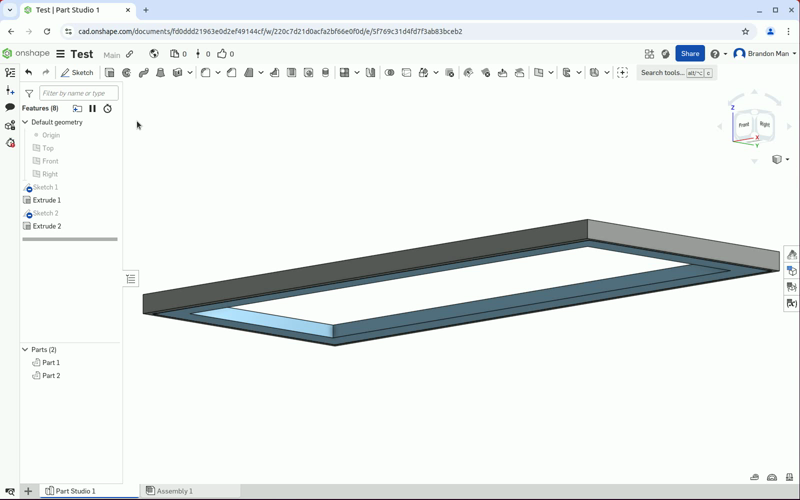
key(left, 3)
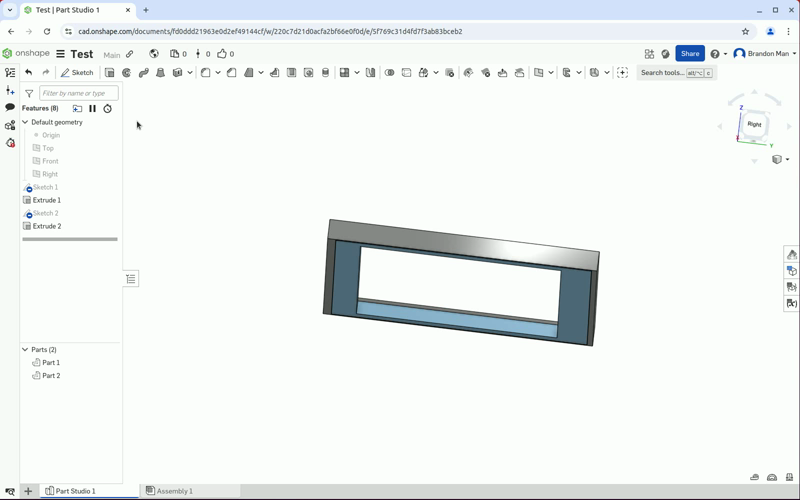
key(right, 3)
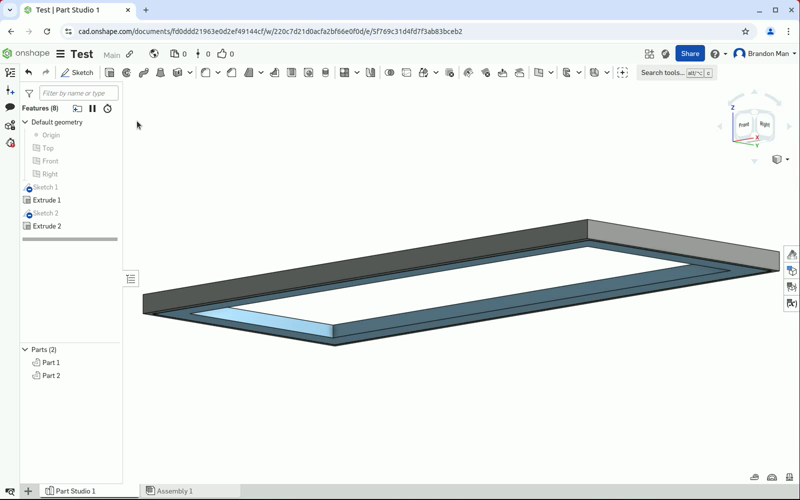
key(down, 3)
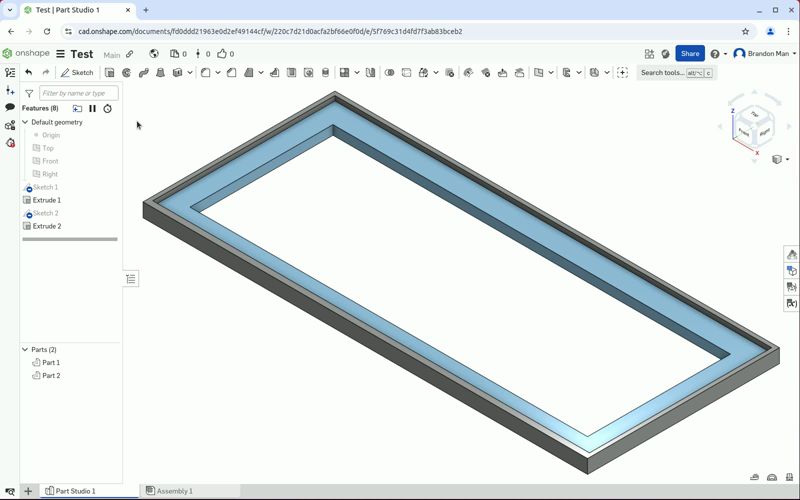
mouse_move(73, 189)
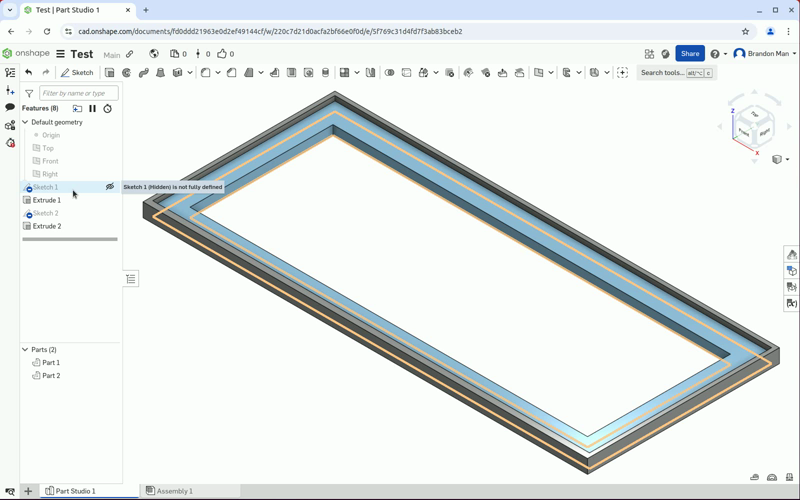
click(73, 189)